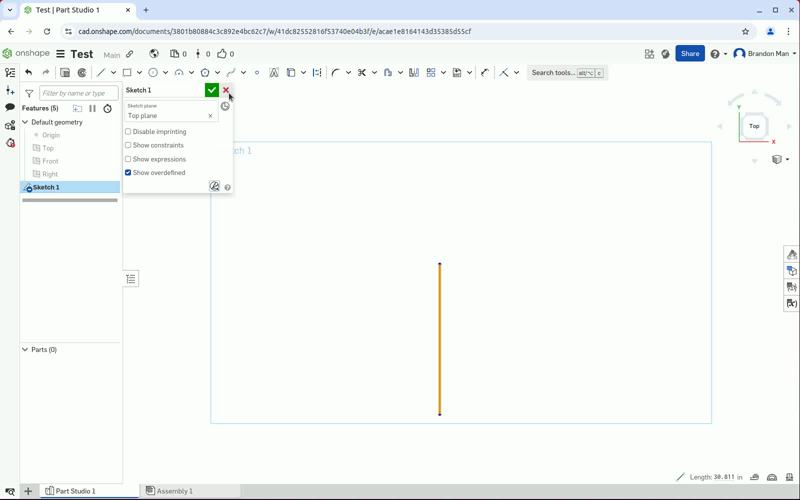
key(shift+h)
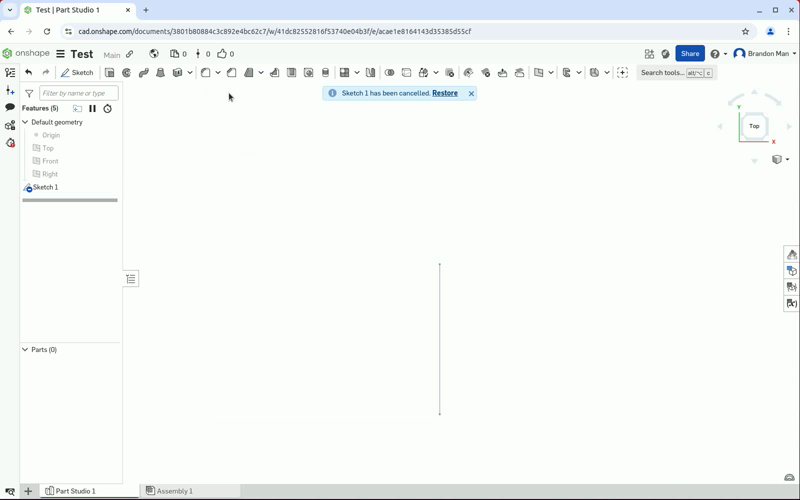
key(shift+s)
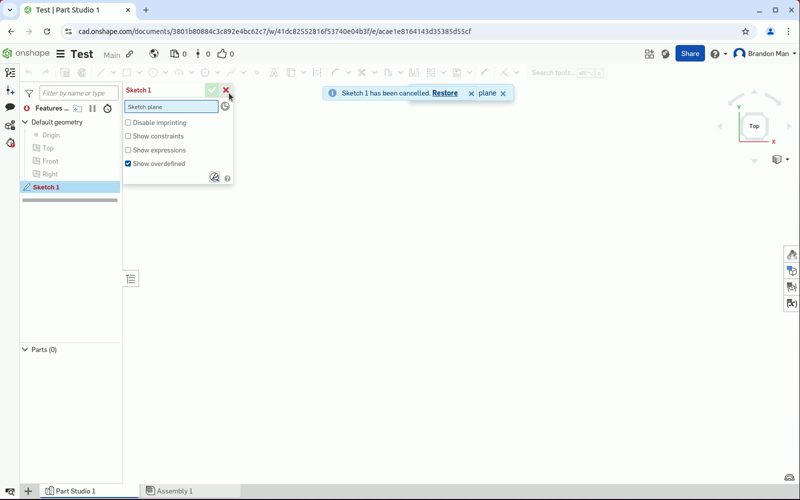
mouse_move(73, 150)
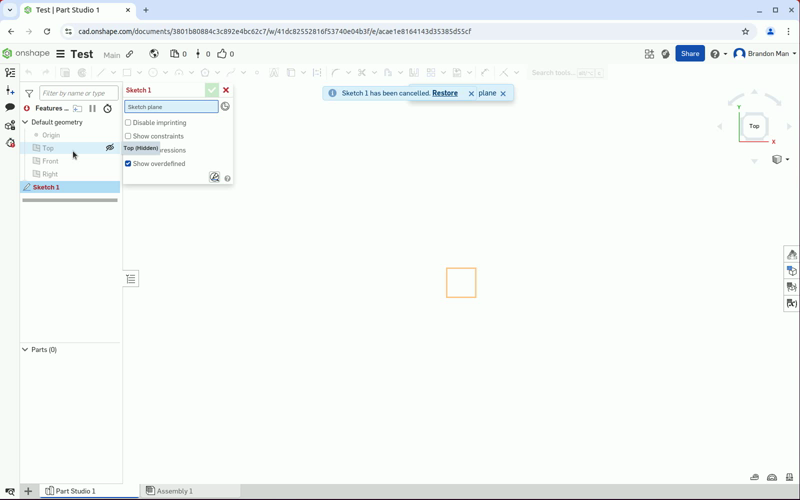
click(73, 150)
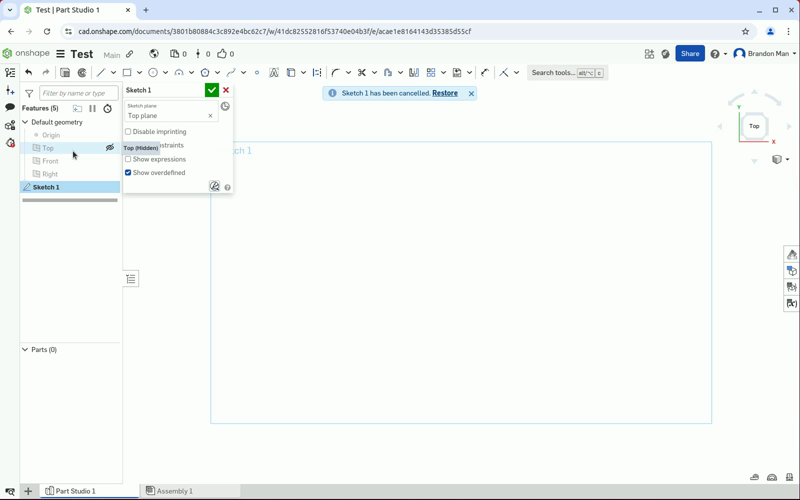
mouse_move(73, 352)
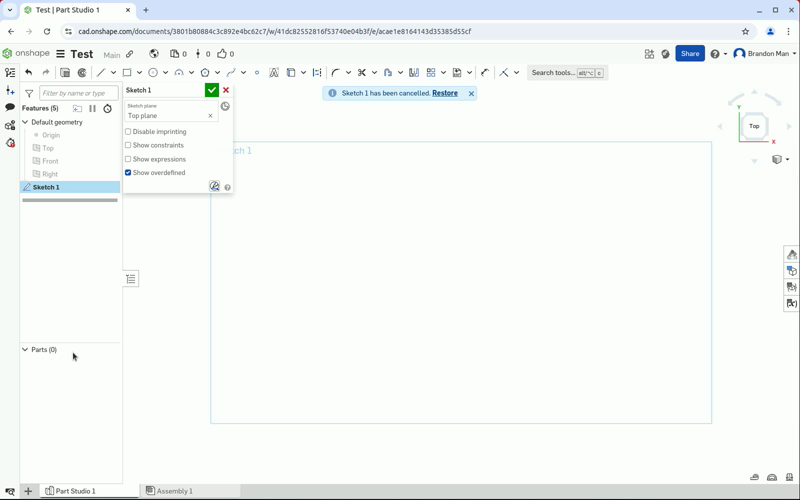
key(y)
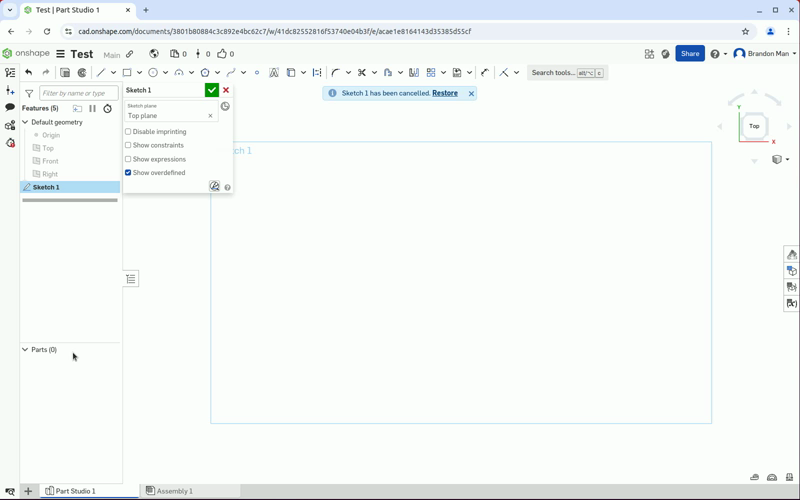
key(l)
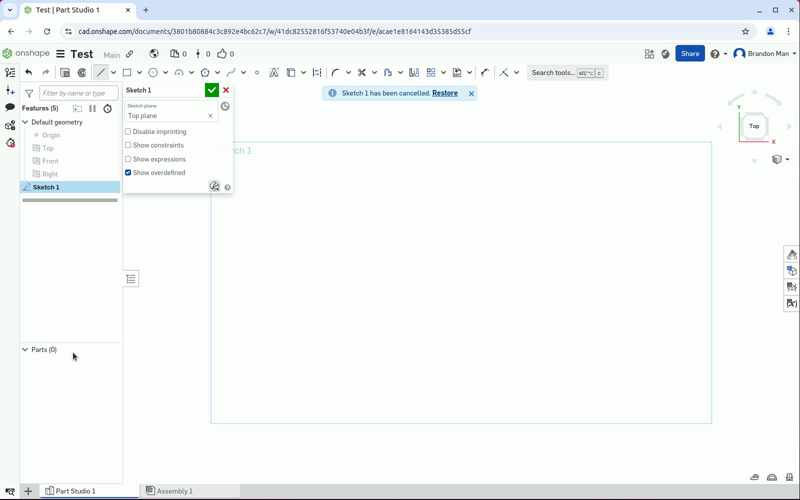
key_down(shift)
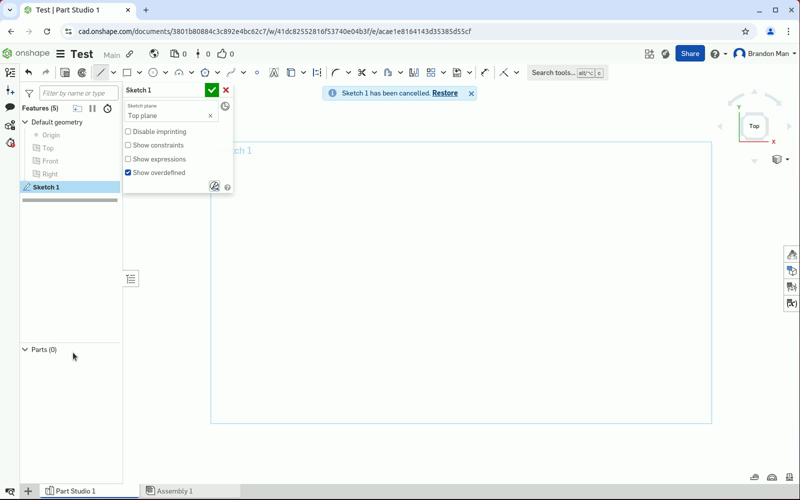
mouse_move(423, 314)
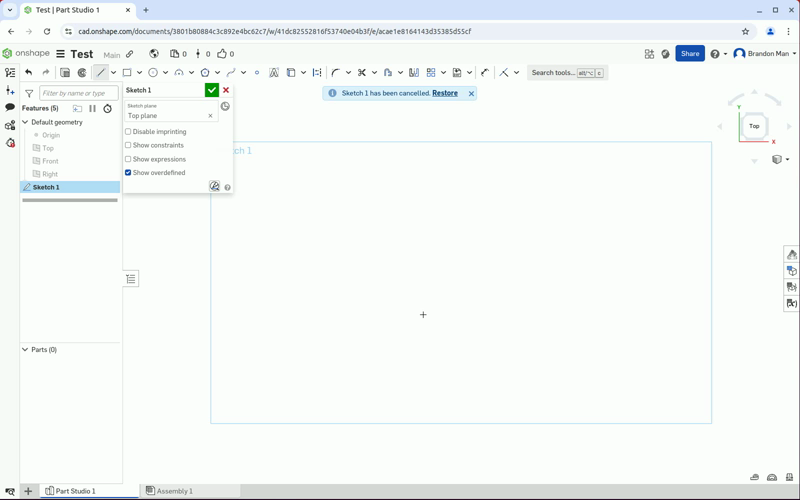
click(423, 314)
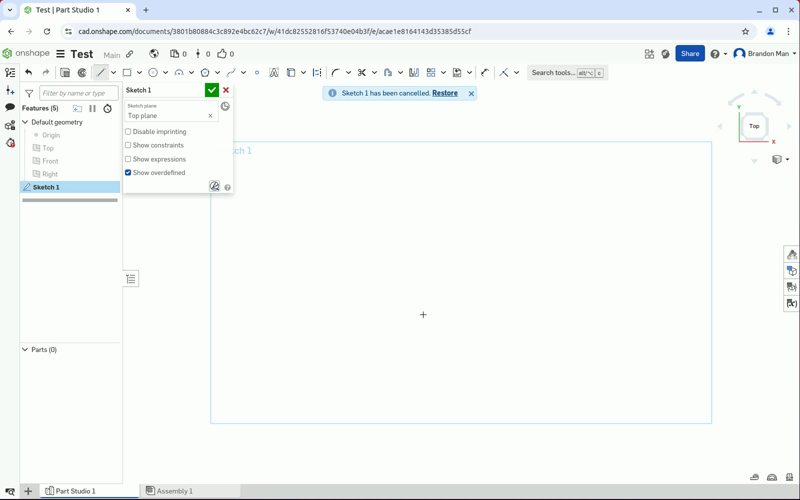
key_up(shift)
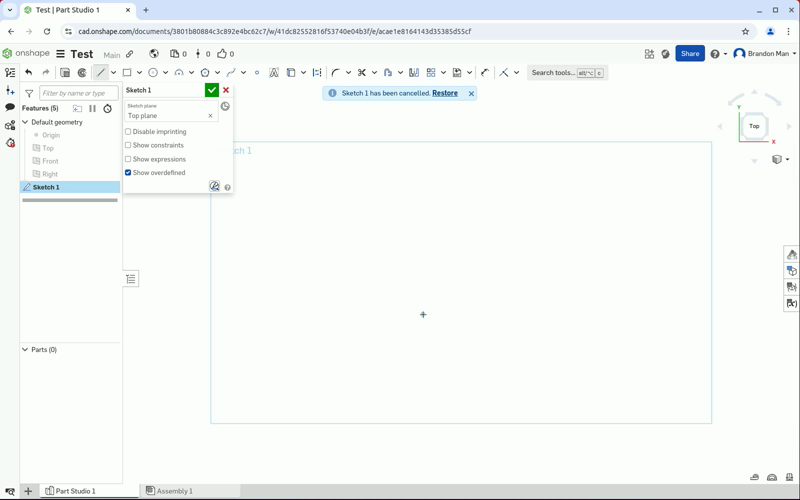
key_down(shift)
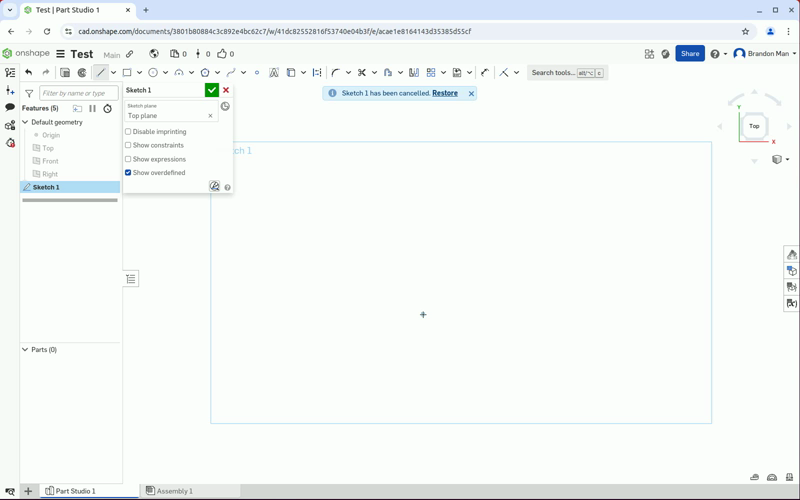
mouse_move(530, 314)
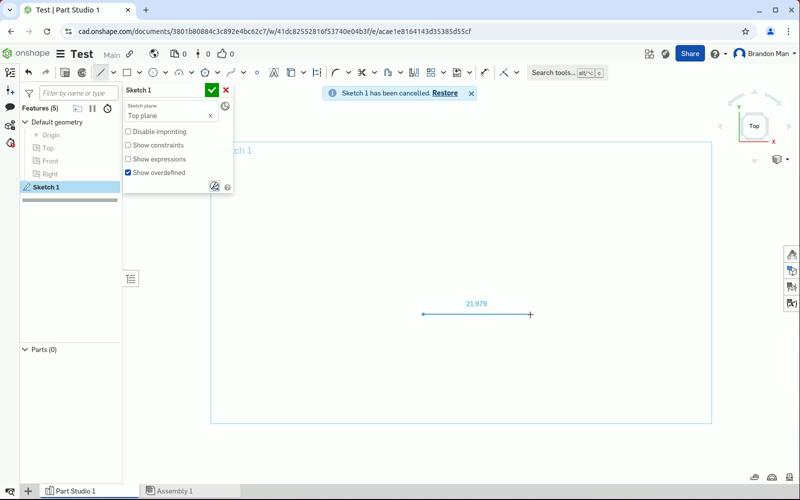
click(530, 314)
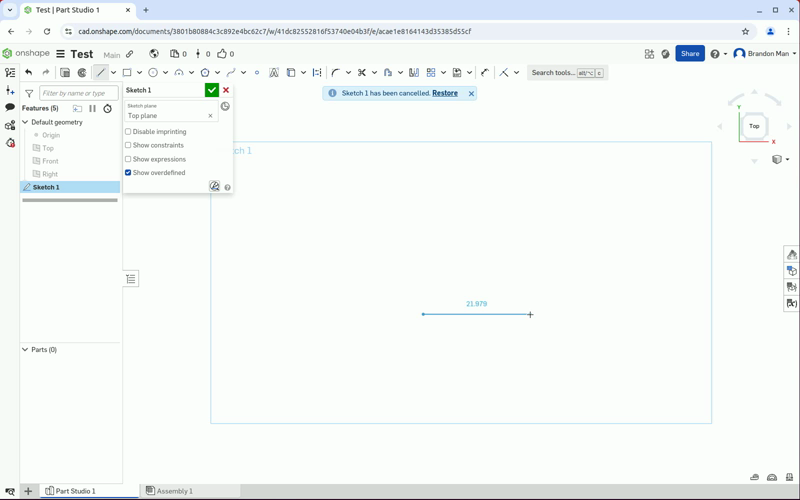
key_up(shift)
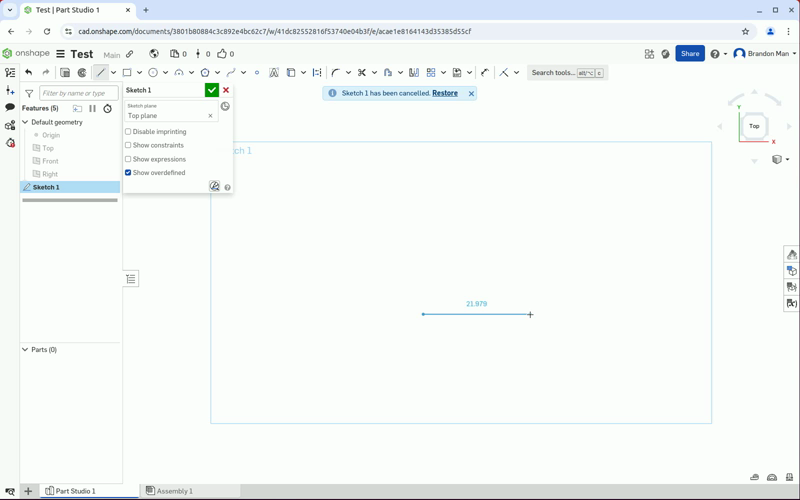
key_down(shift)
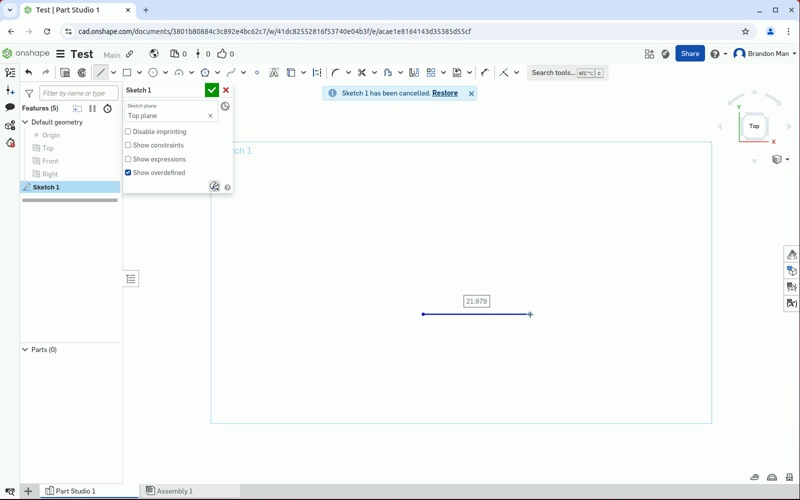
mouse_move(560, 314)
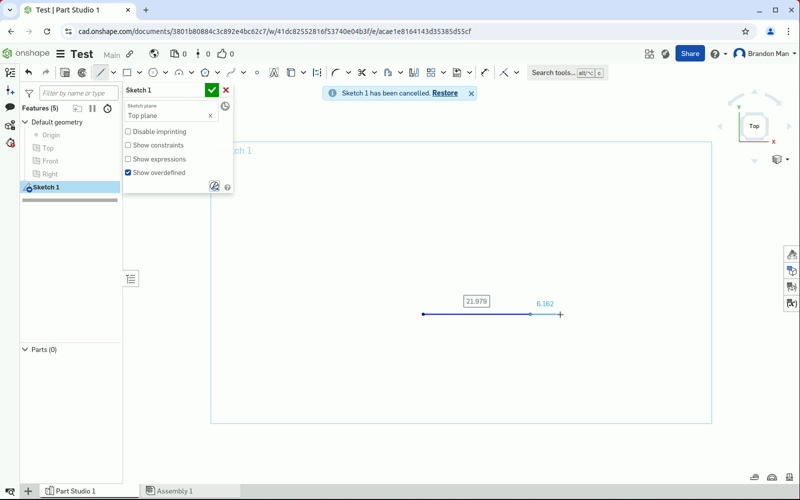
mouse_move(530, 283)
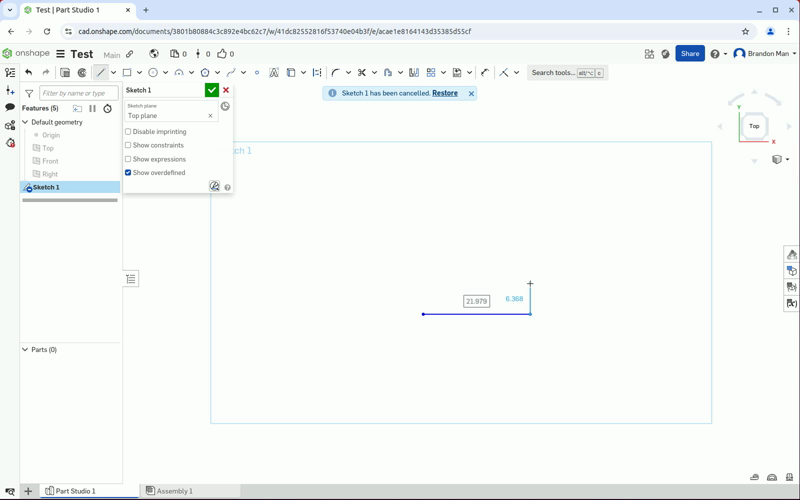
click(530, 283)
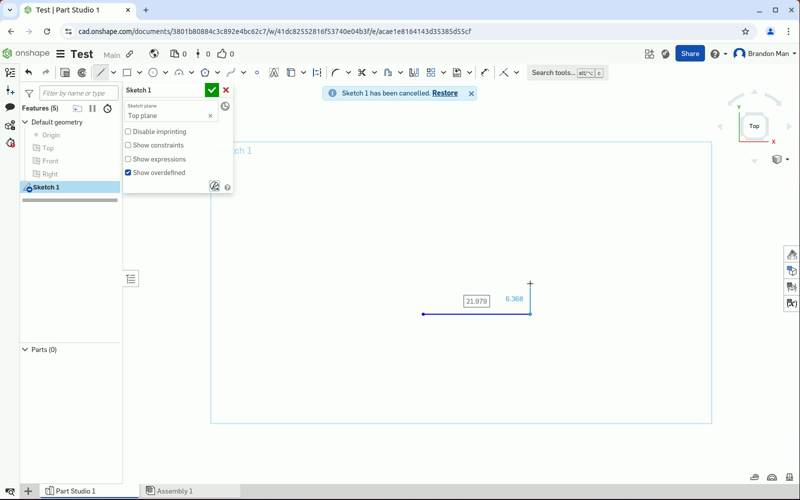
key_up(shift)
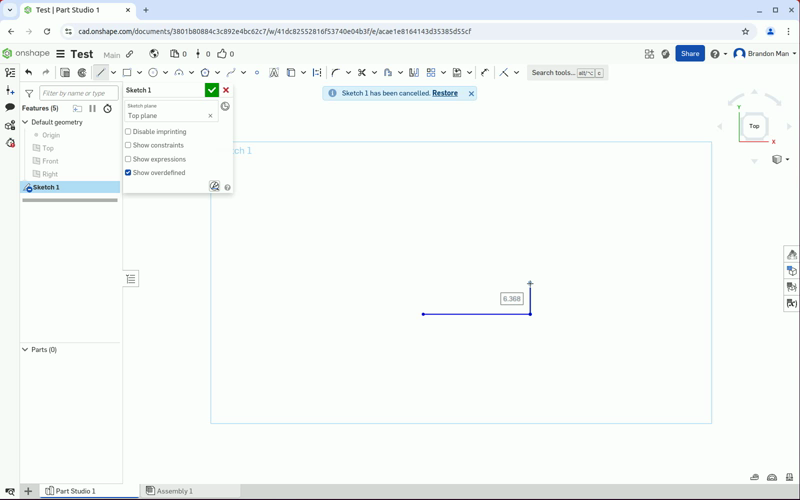
key_down(shift)
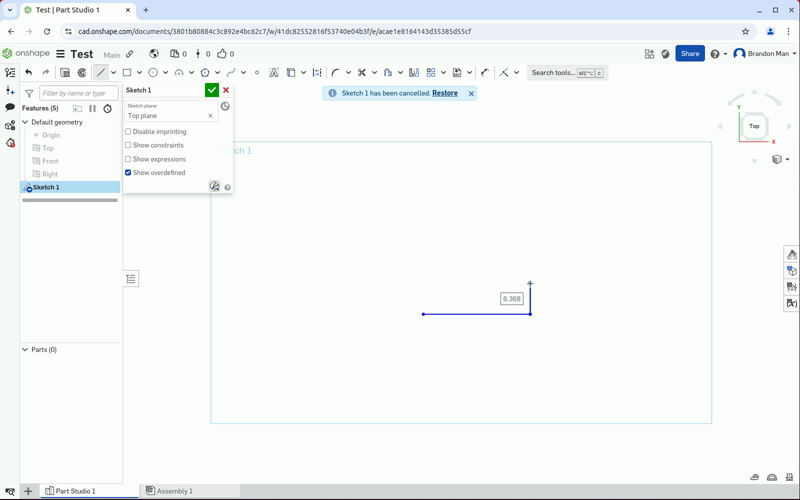
mouse_move(423, 283)
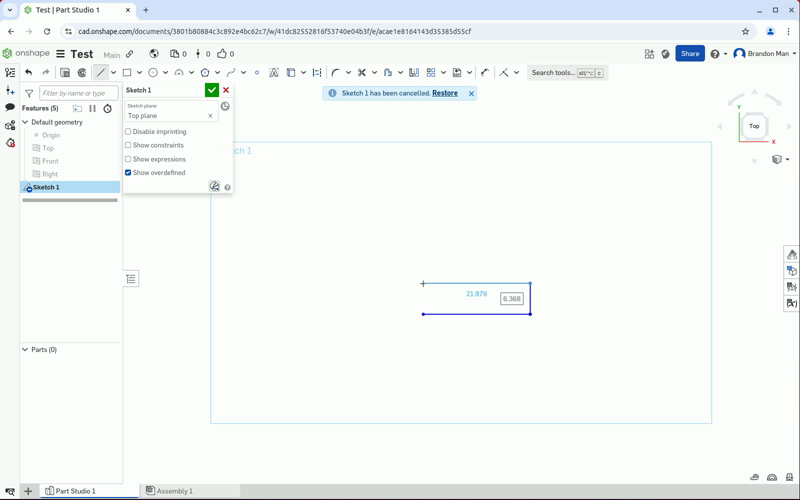
click(423, 283)
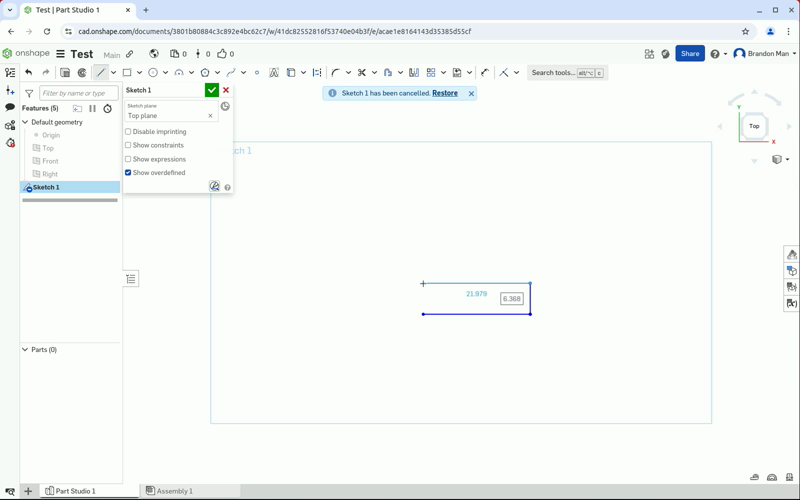
key_up(shift)
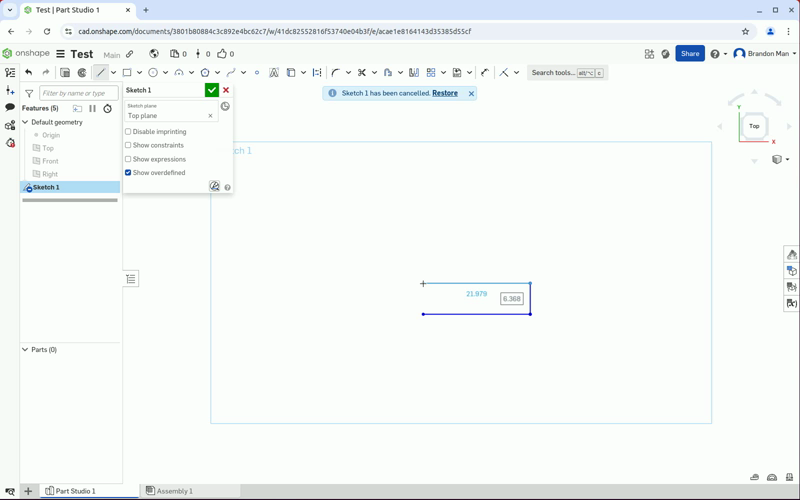
mouse_move(453, 283)
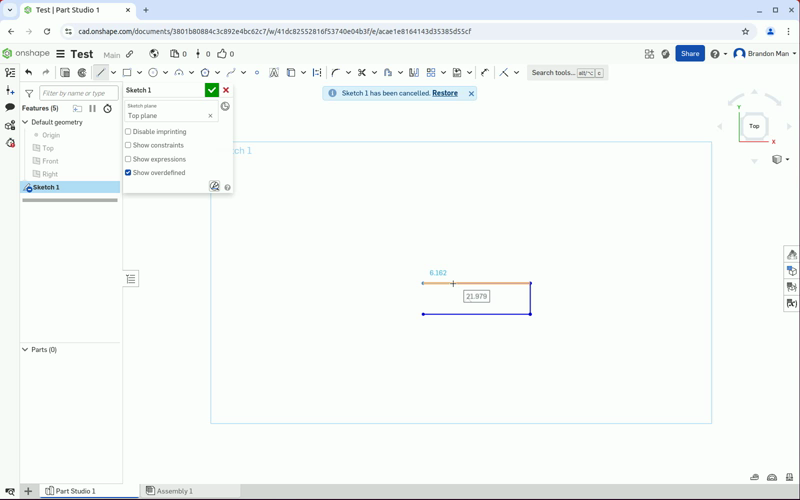
key_down(shift)
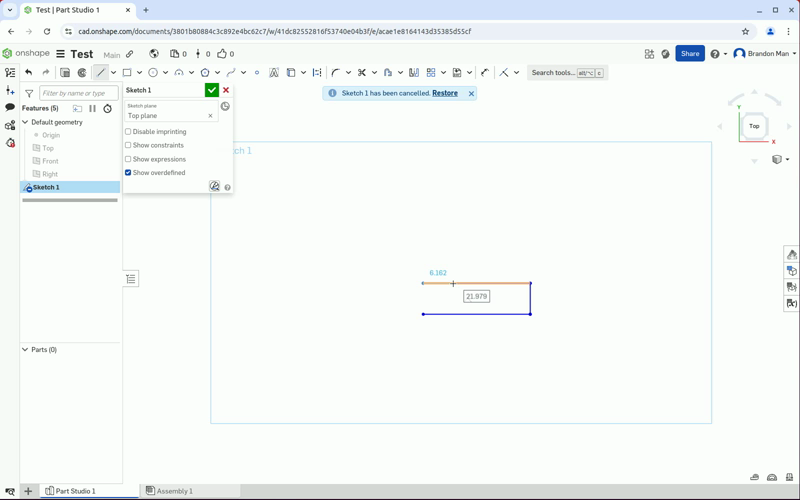
mouse_move(423, 314)
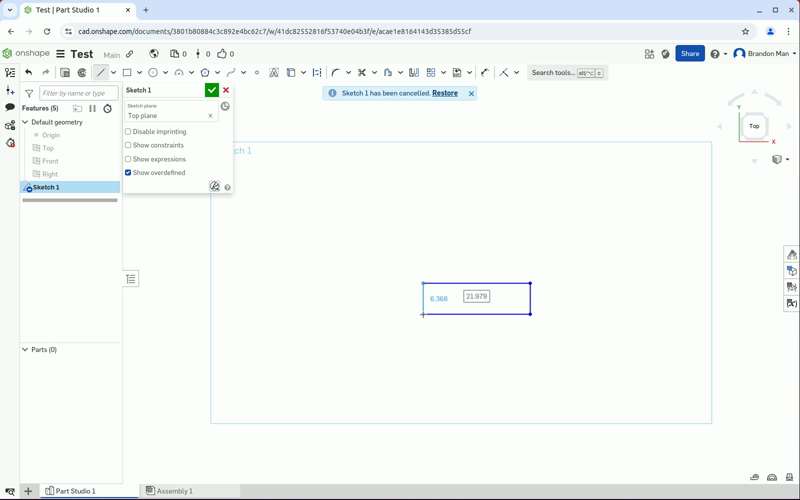
key_up(shift)
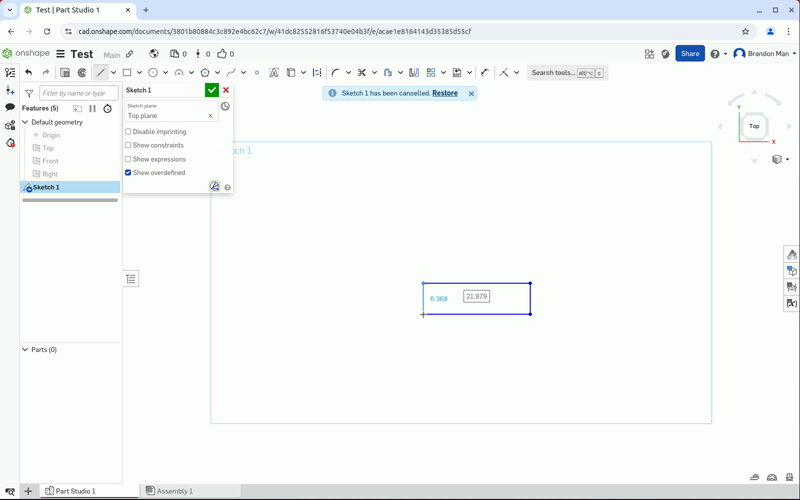
click(423, 314)
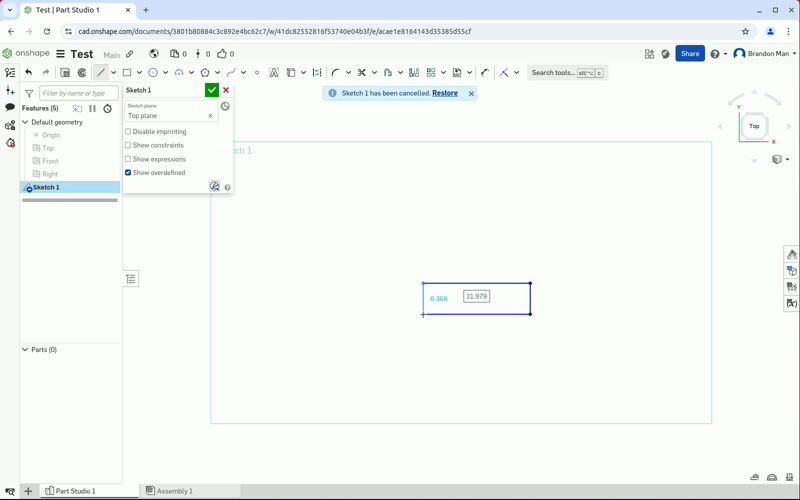
key(esc)
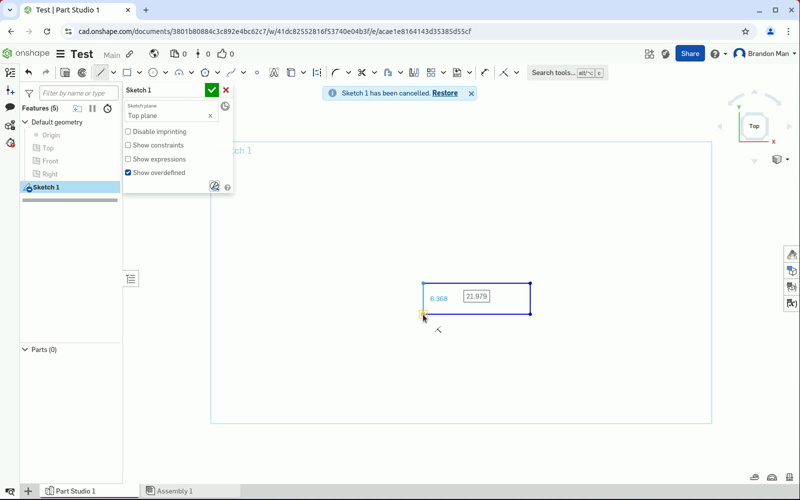
mouse_move(493, 301)
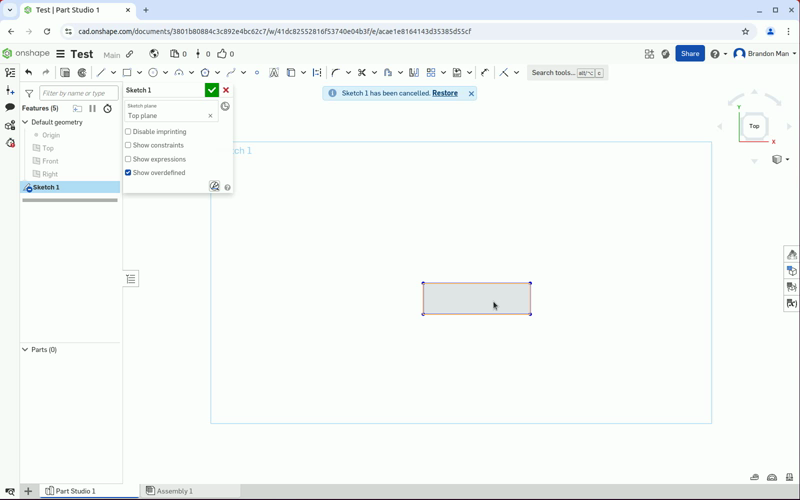
click(493, 301)
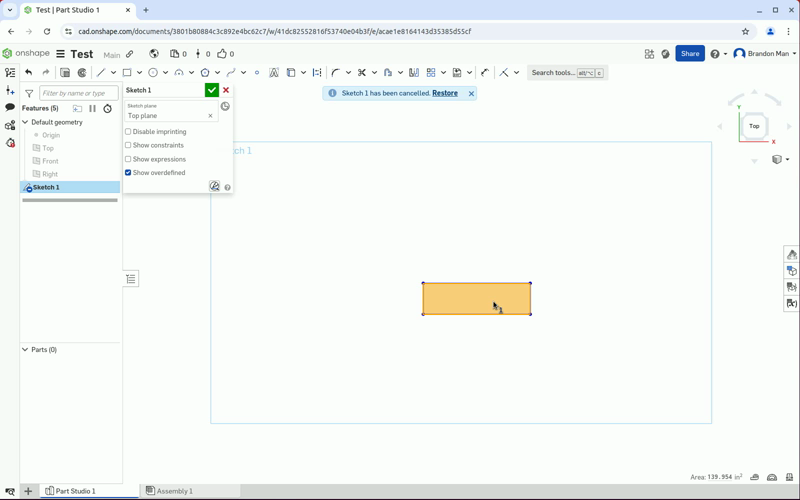
mouse_move(73, 352)
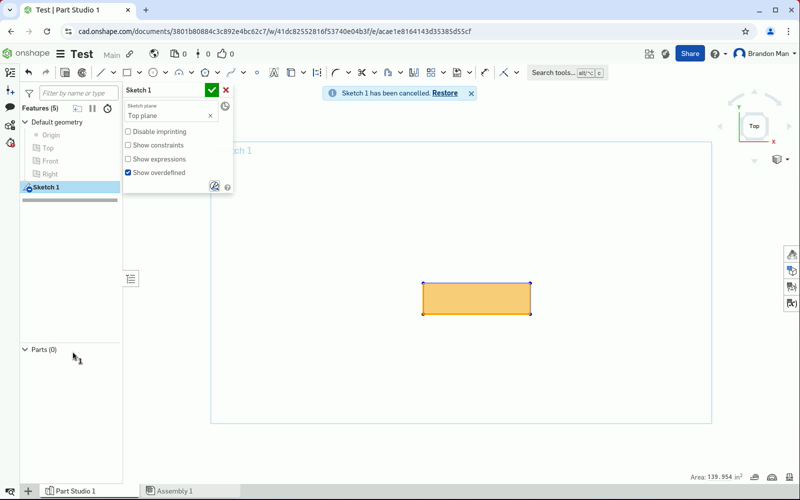
key(shift+y)
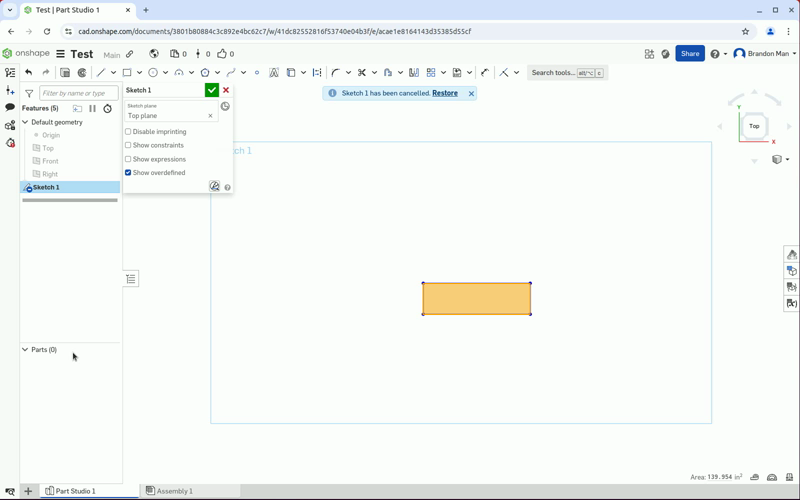
key(shift+e)
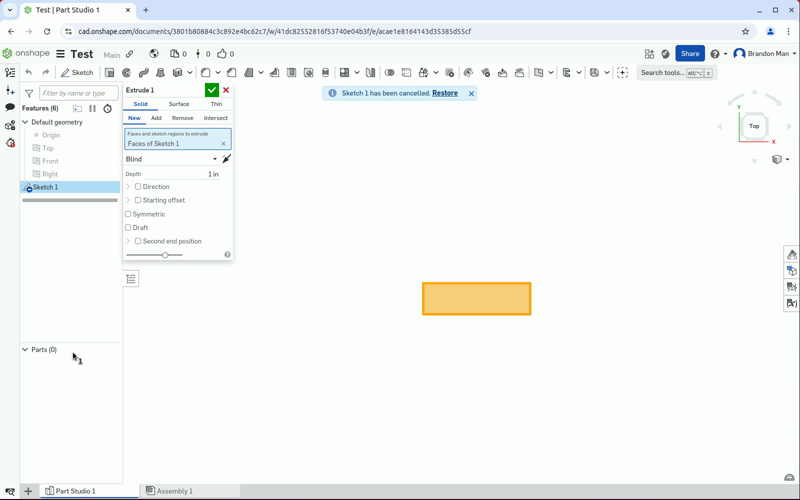
mouse_move(143, 106)
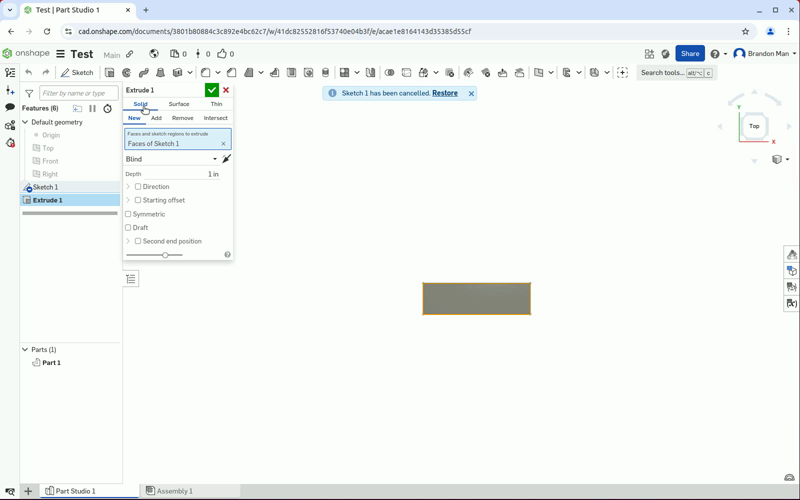
click(143, 106)
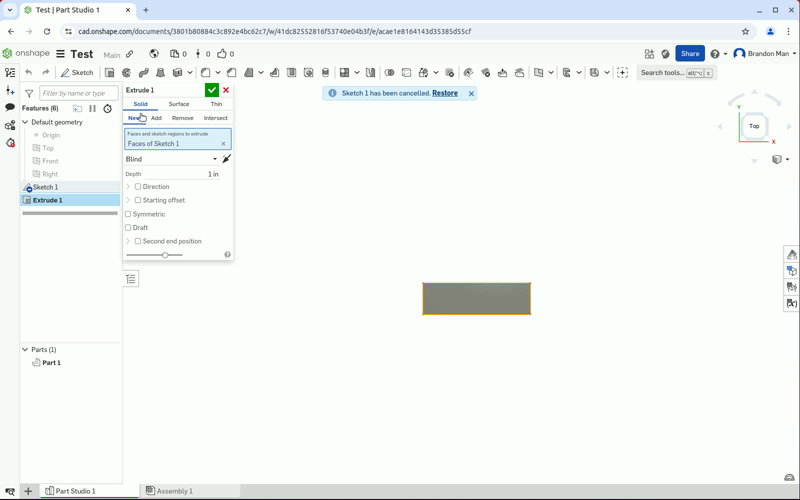
mouse_move(137, 120)
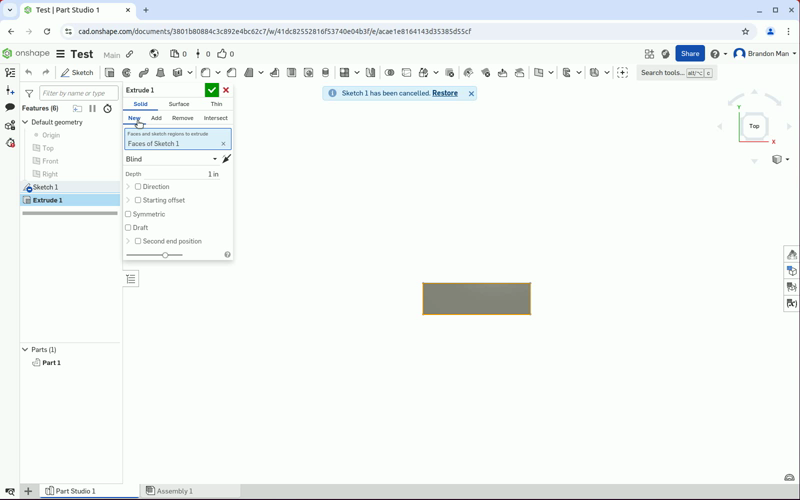
click(137, 120)
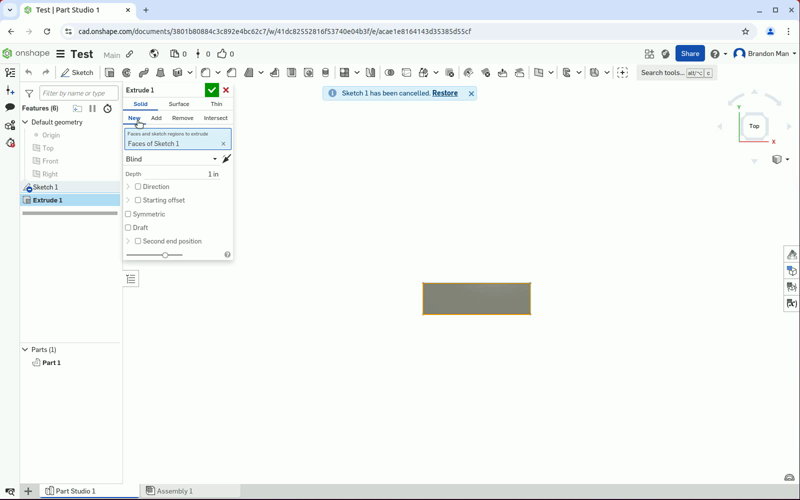
key(tab, 4)
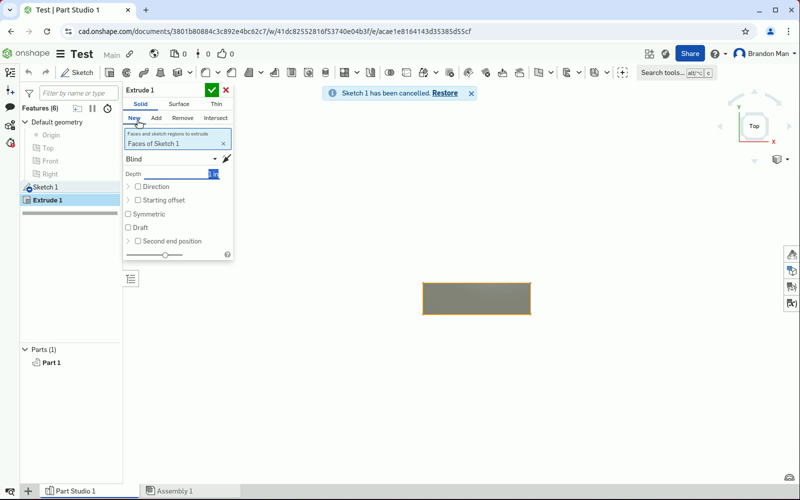
text(1.204)
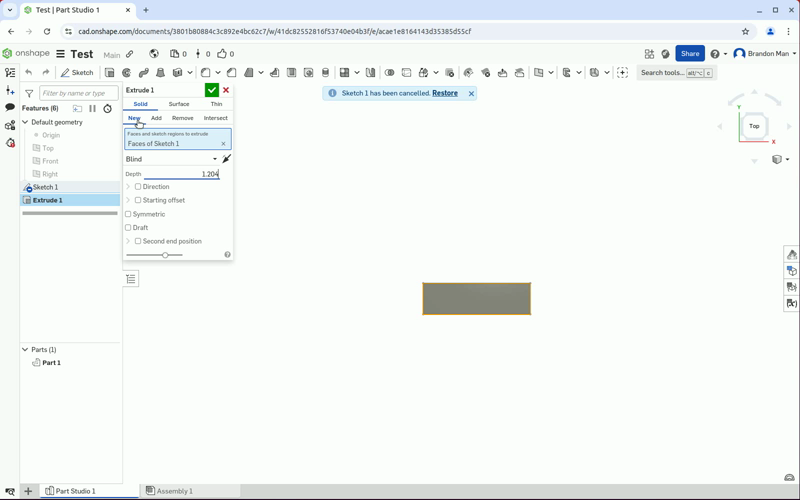
key(enter)
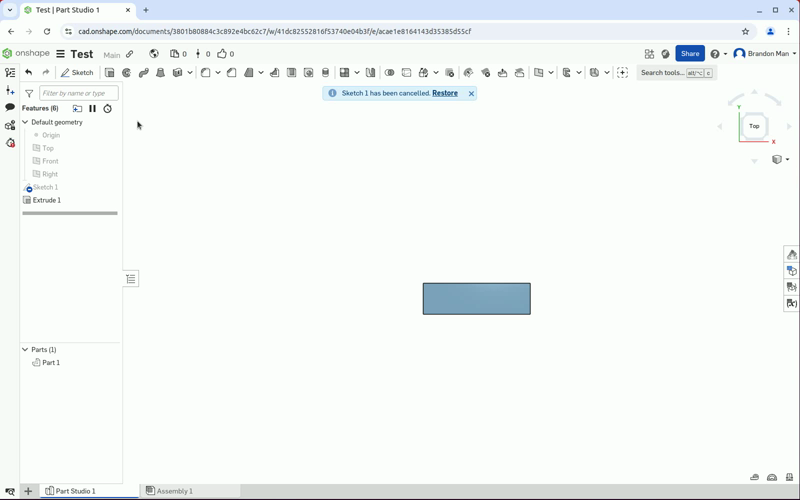
key(shift+h)
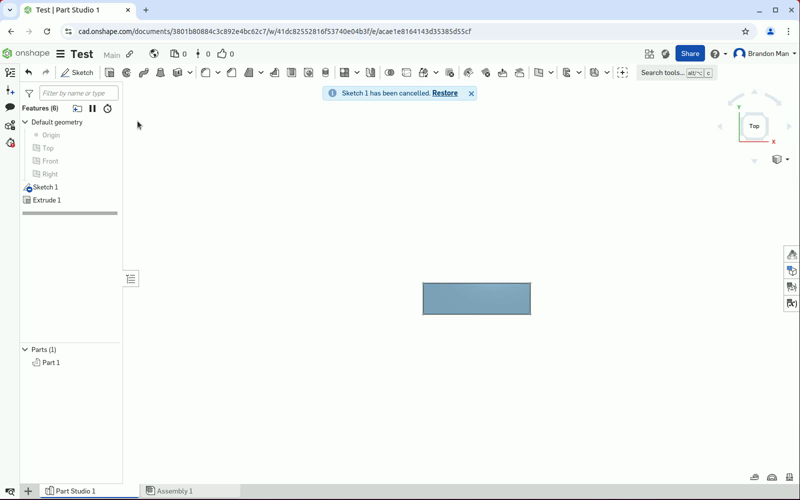
key(shift+h)
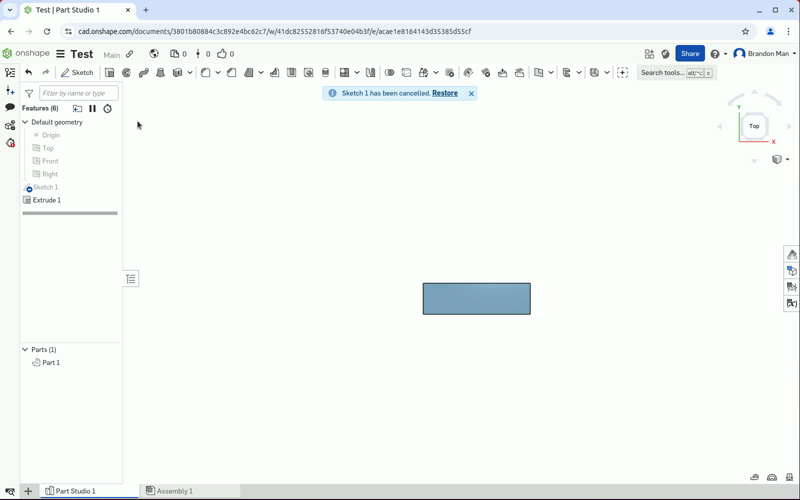
mouse_move(73, 189)
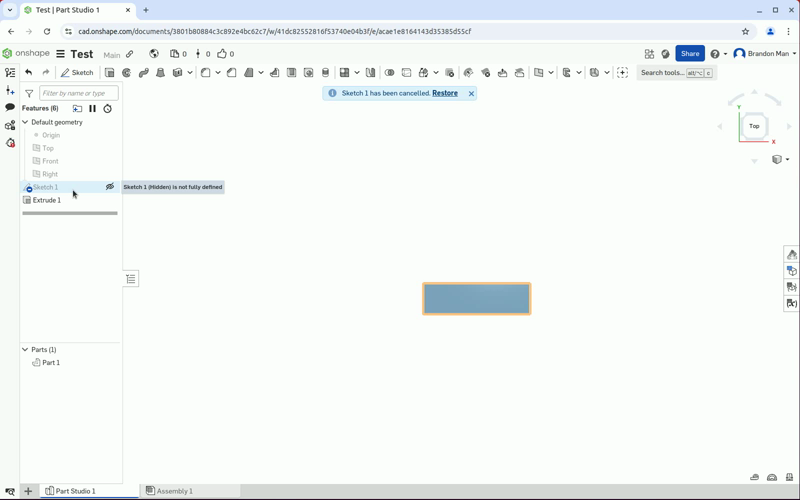
click(73, 189)
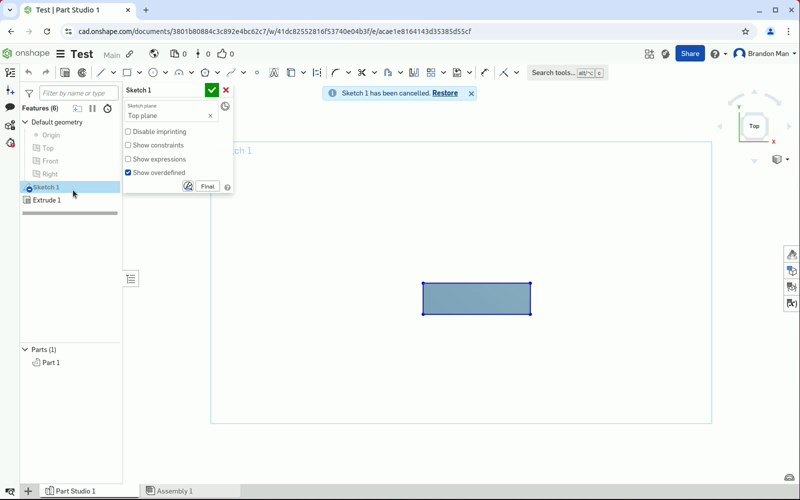
mouse_move(229, 92)
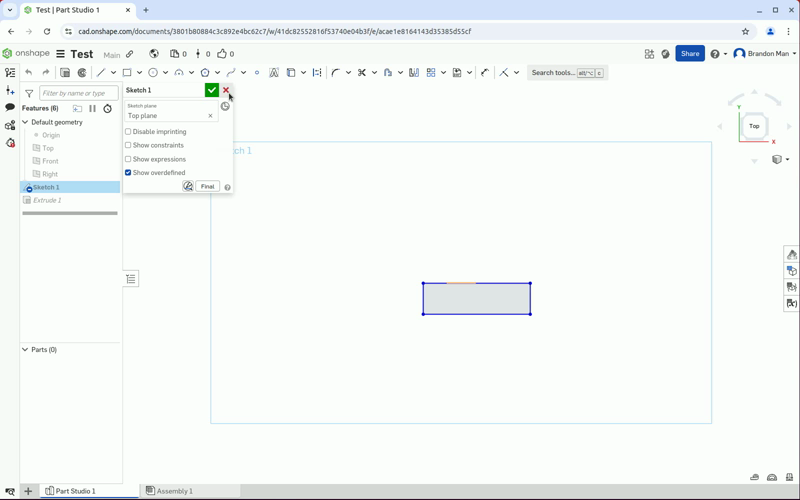
click(229, 92)
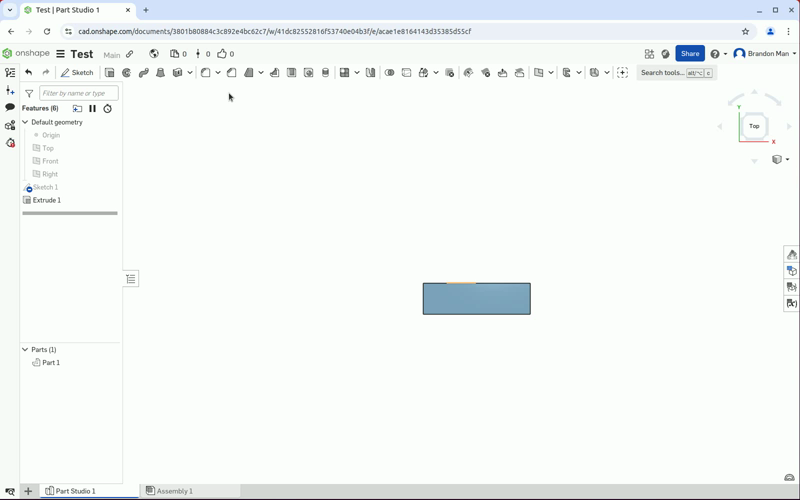
mouse_move(541, 75)
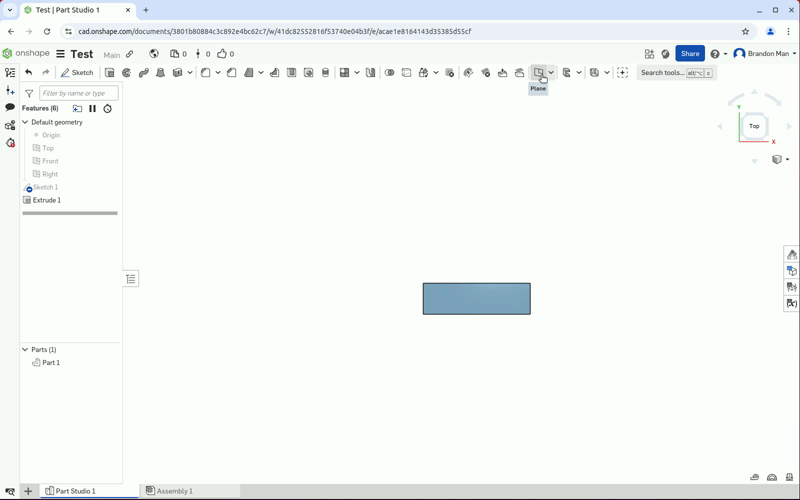
click(541, 75)
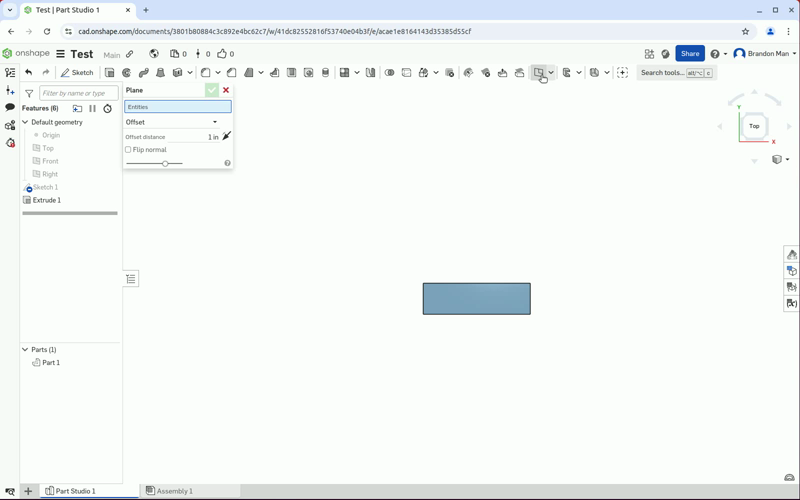
mouse_move(73, 150)
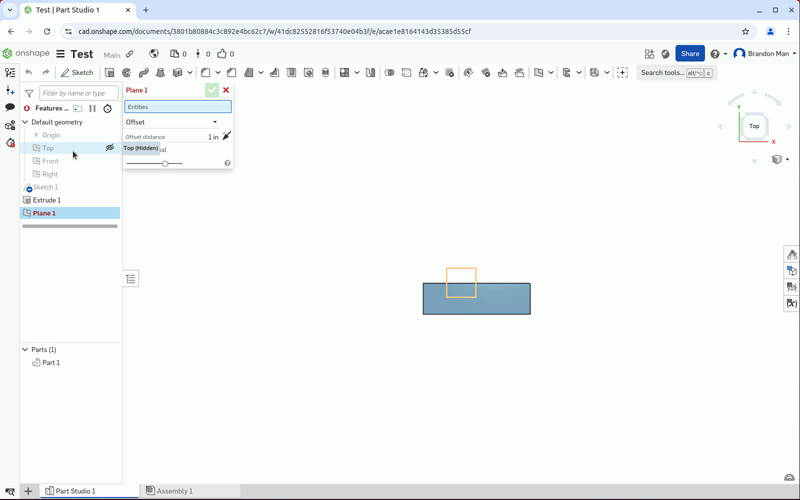
click(73, 150)
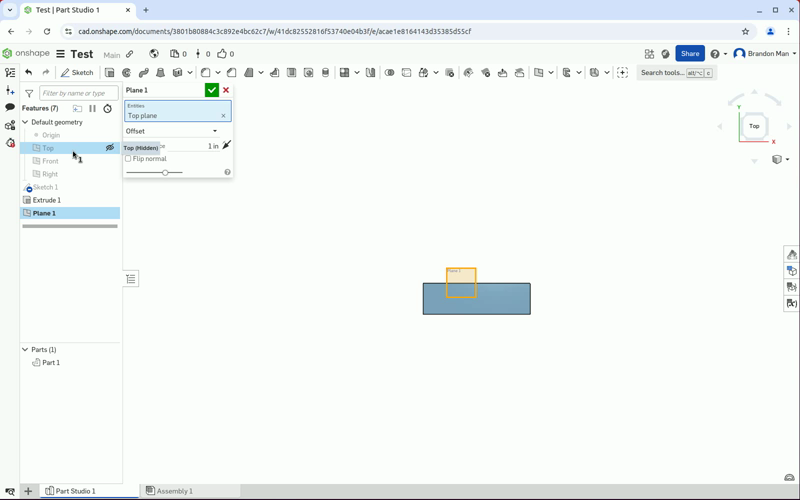
key(tab, 2)
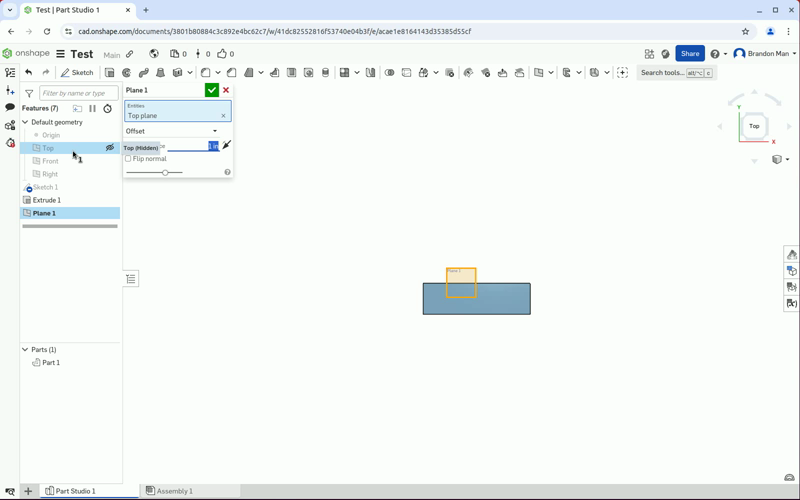
text(1.202)
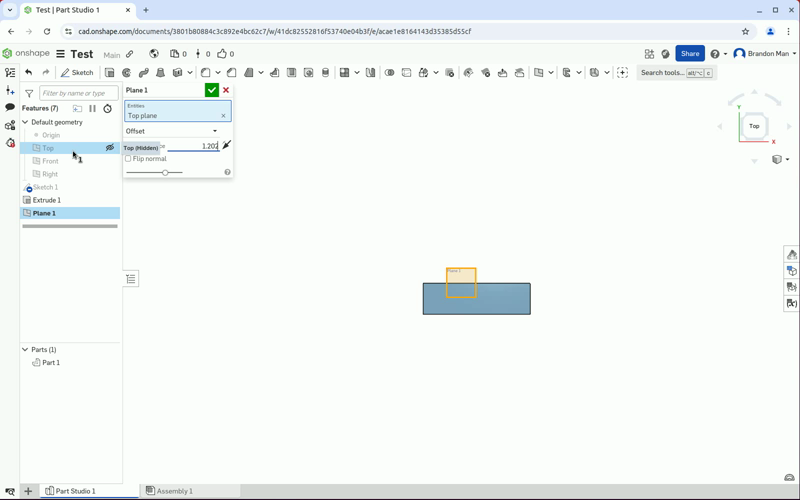
key(enter, 2)
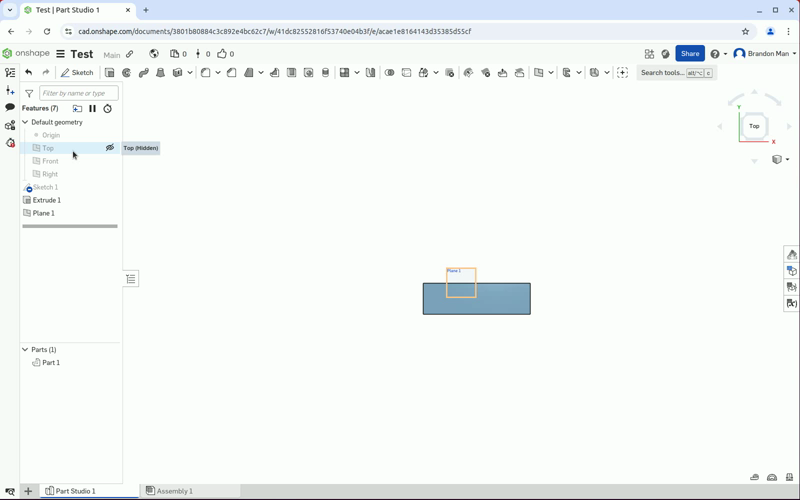
key(shift+s)
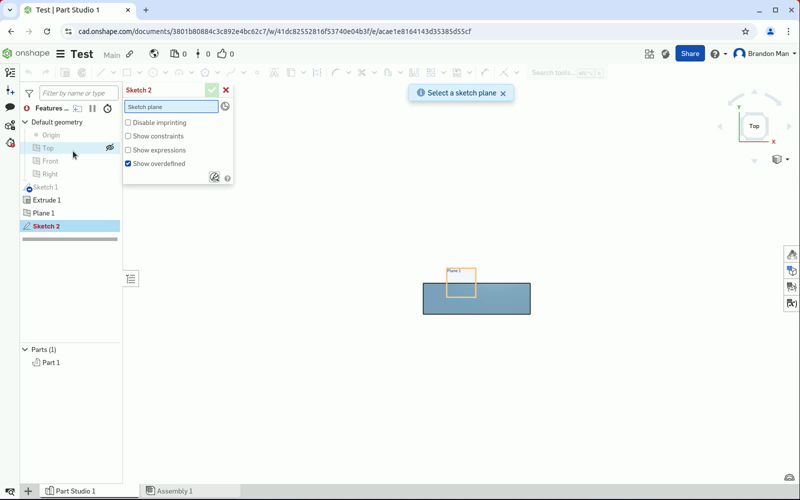
mouse_move(73, 215)
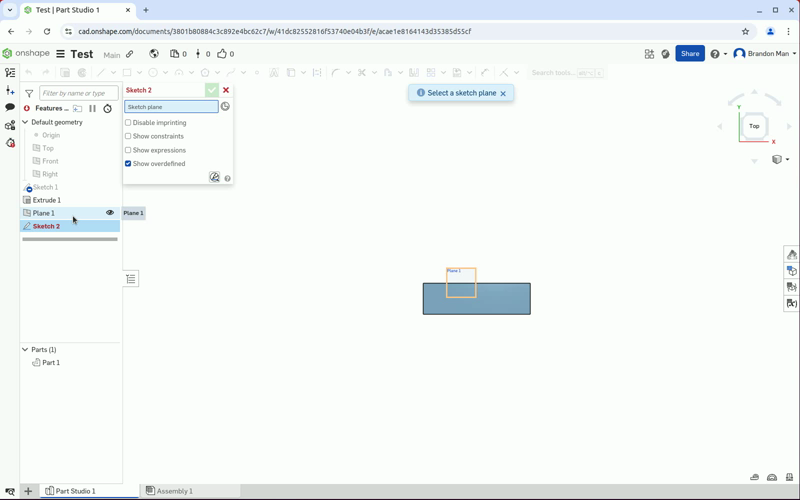
click(73, 215)
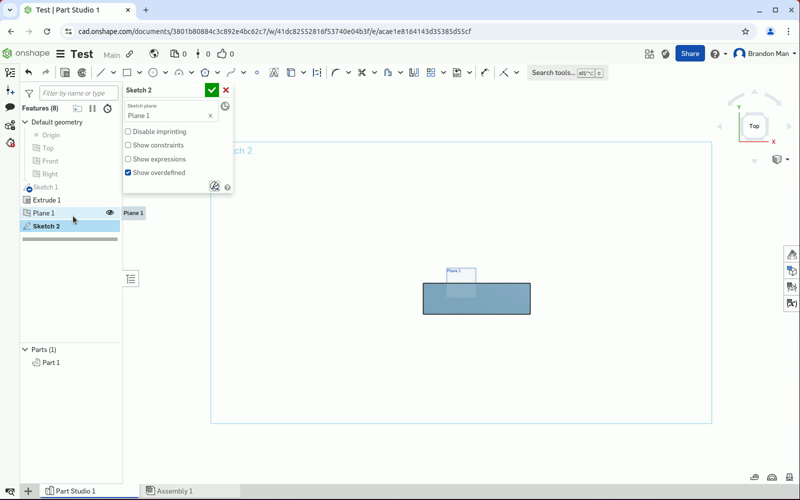
mouse_move(73, 352)
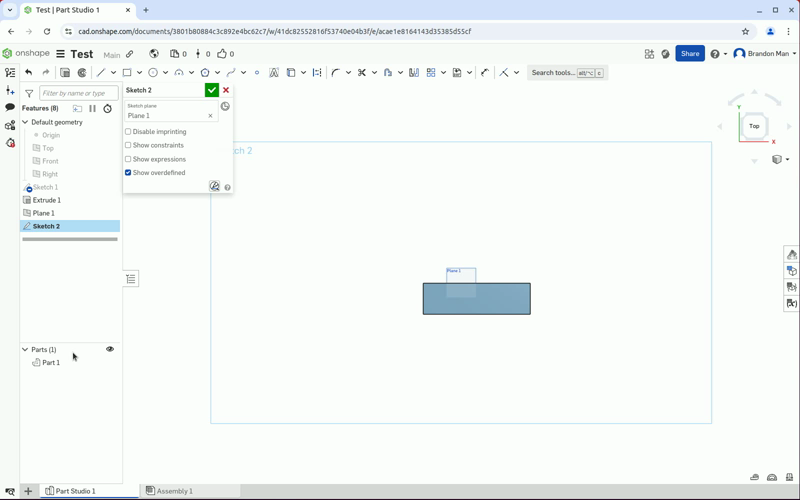
key(y)
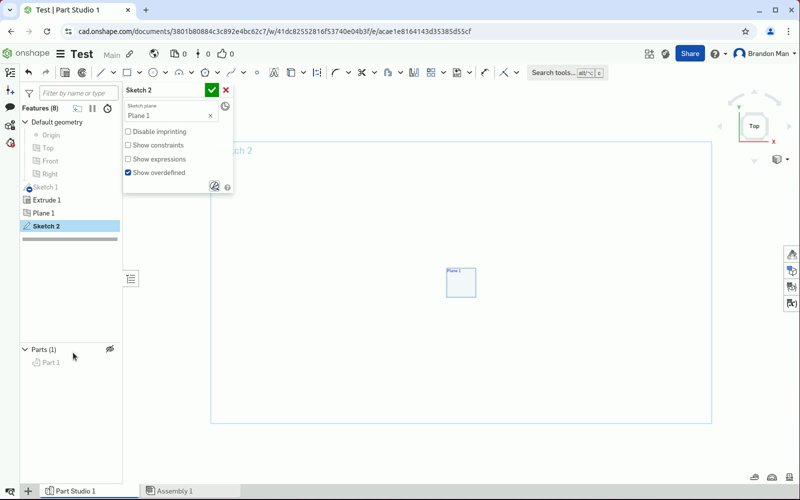
key(l)
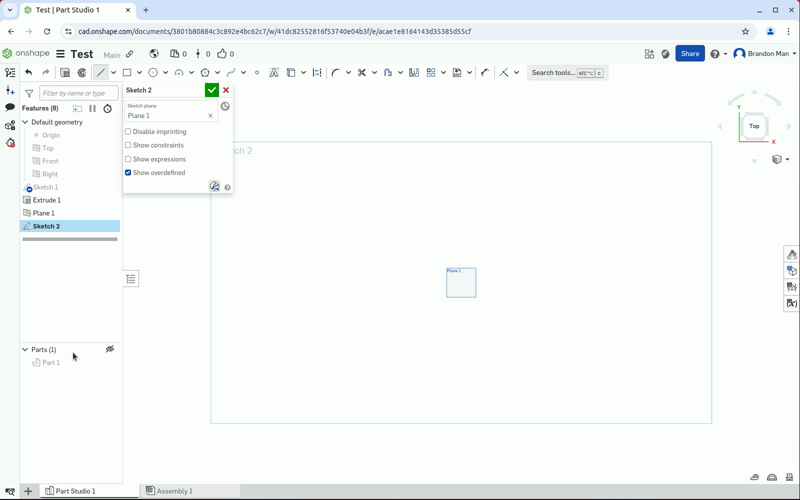
key_down(shift)
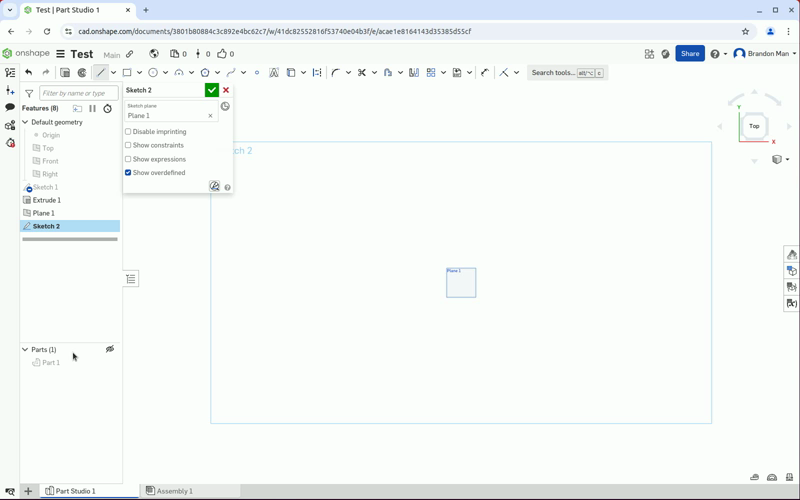
mouse_move(423, 314)
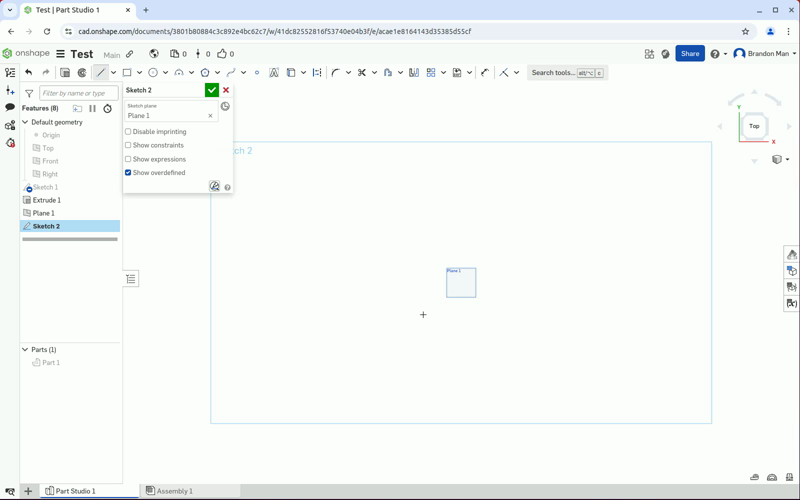
click(423, 314)
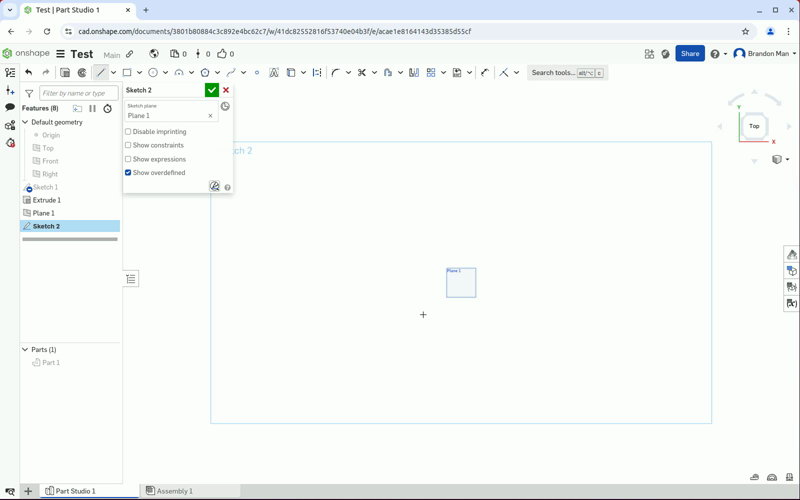
key_up(shift)
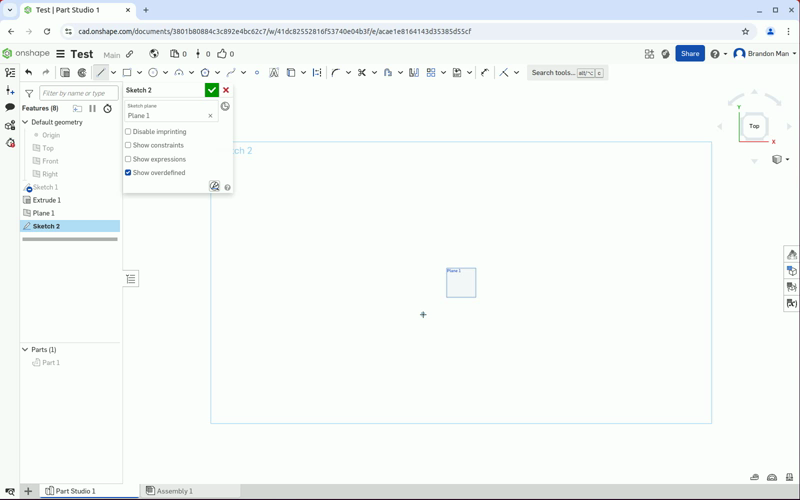
key_down(shift)
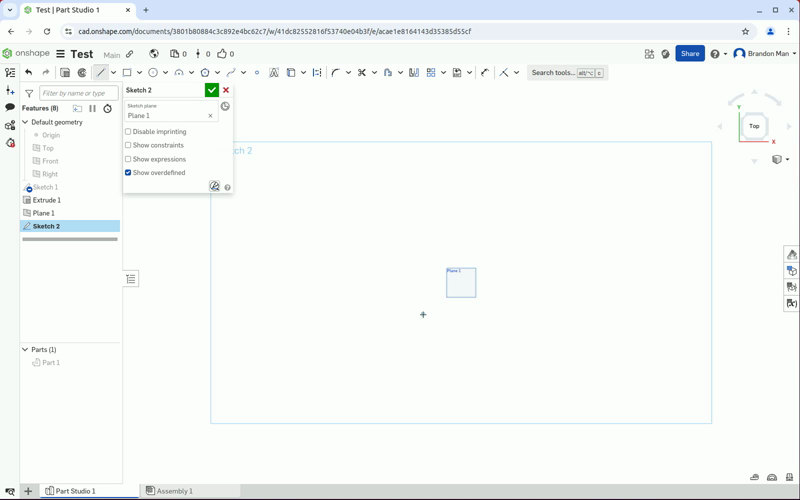
mouse_move(530, 314)
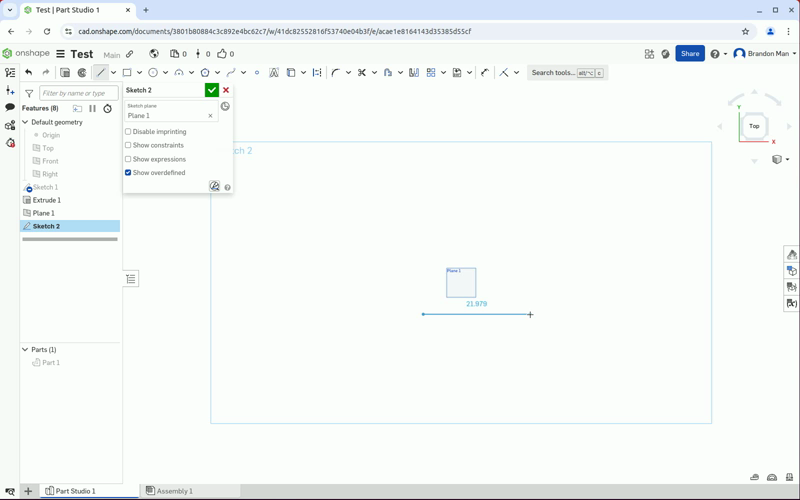
click(530, 314)
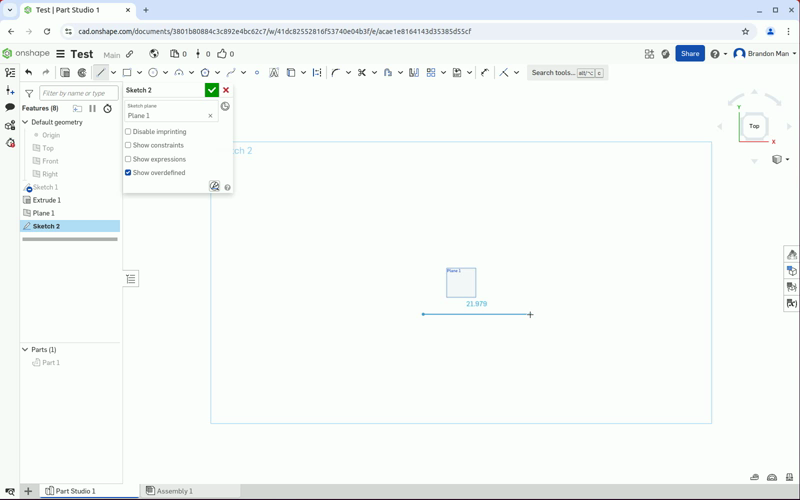
key_up(shift)
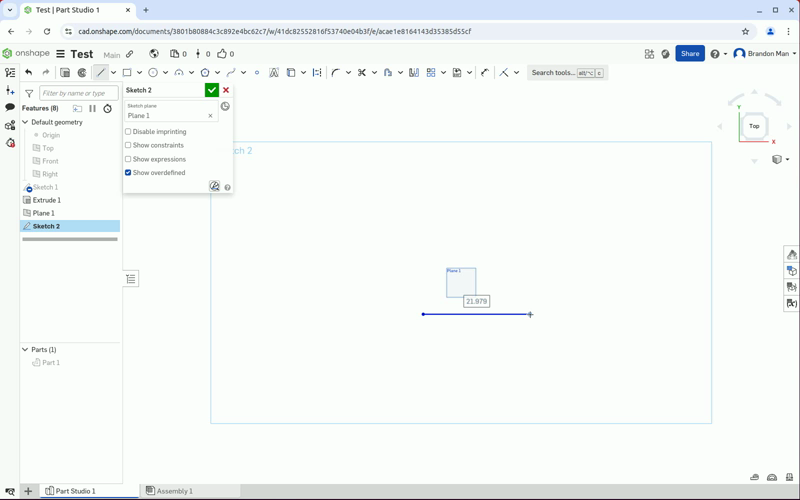
key_down(shift)
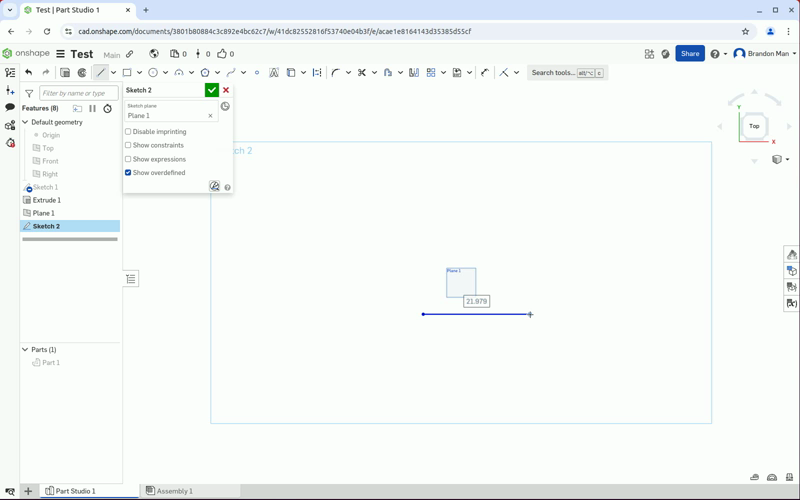
mouse_move(560, 314)
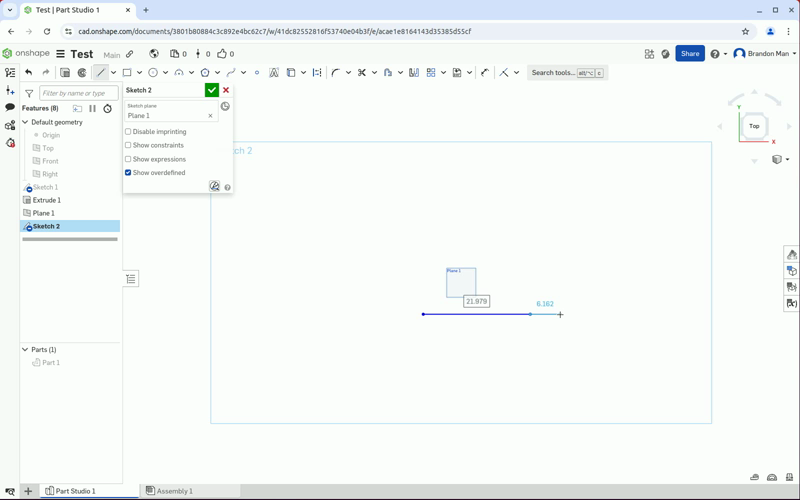
mouse_move(530, 309)
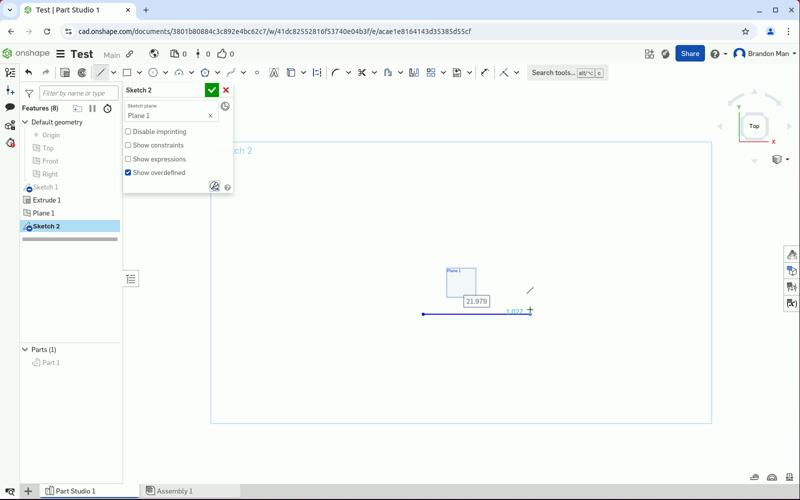
scroll(6)
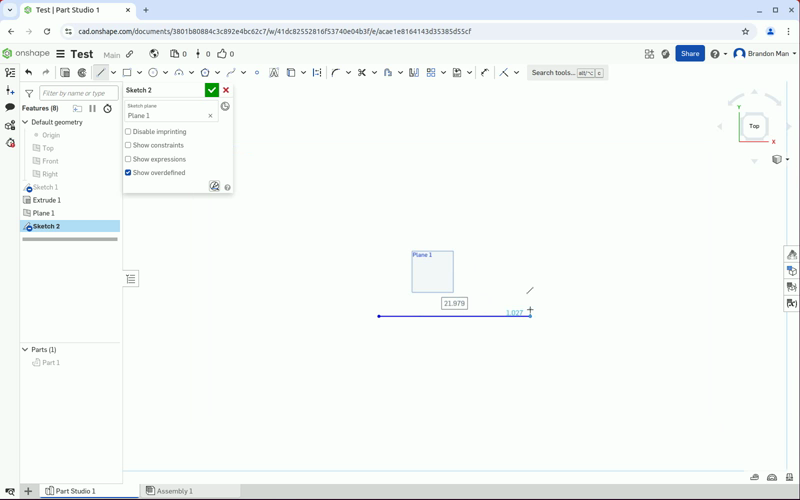
scroll(6)
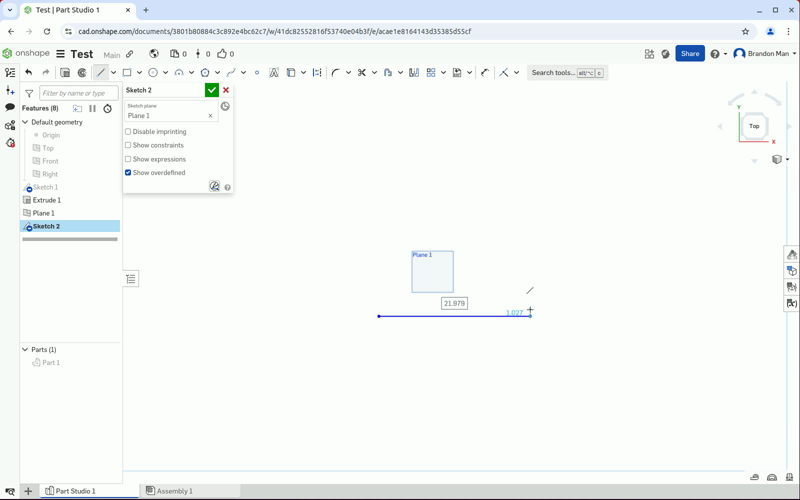
scroll(6)
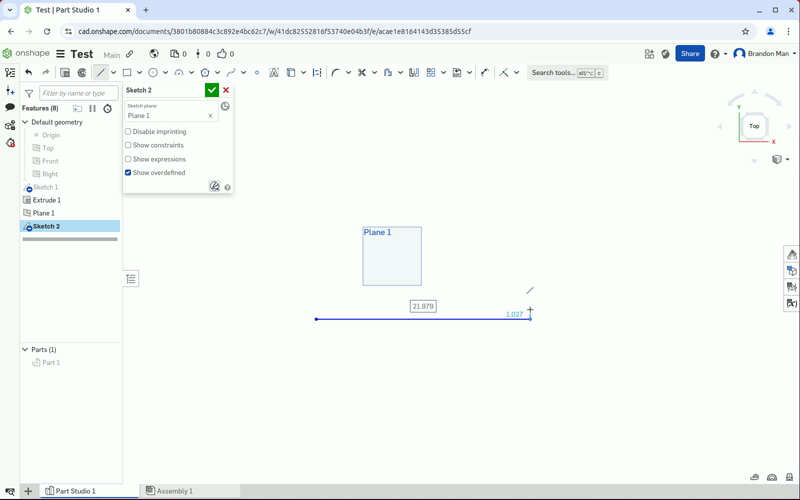
scroll(6)
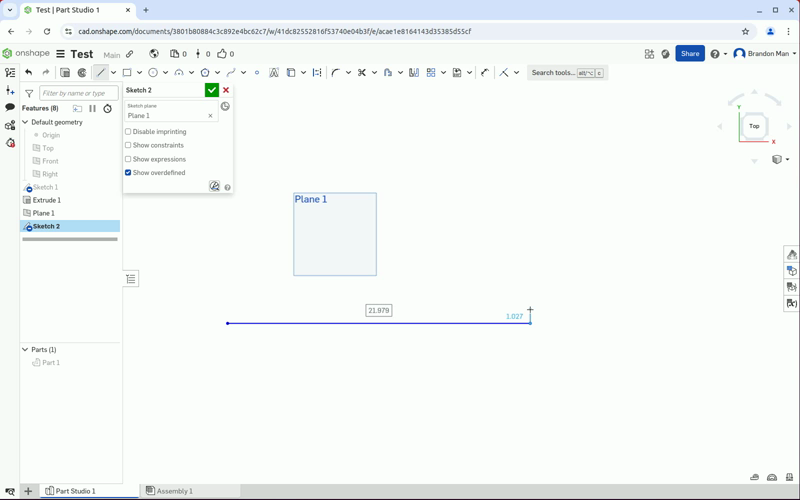
scroll(6)
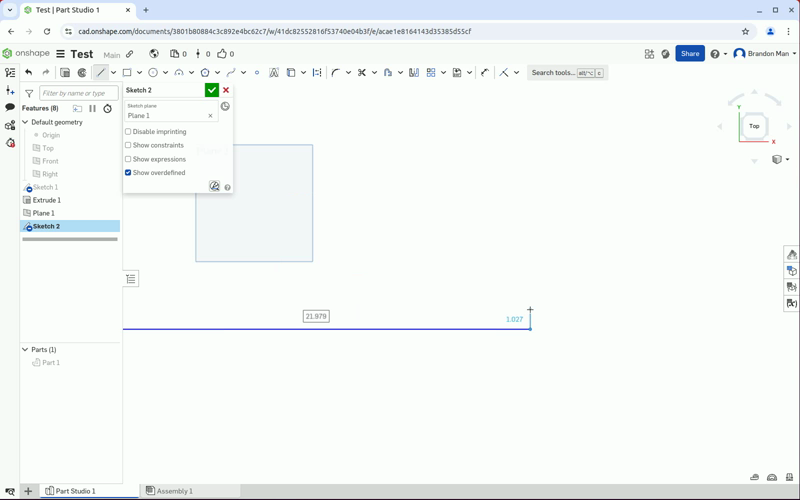
scroll(6)
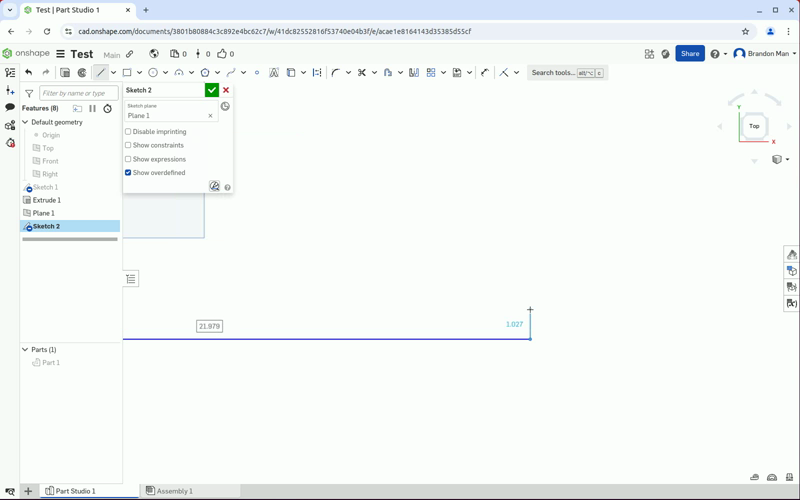
scroll(6)
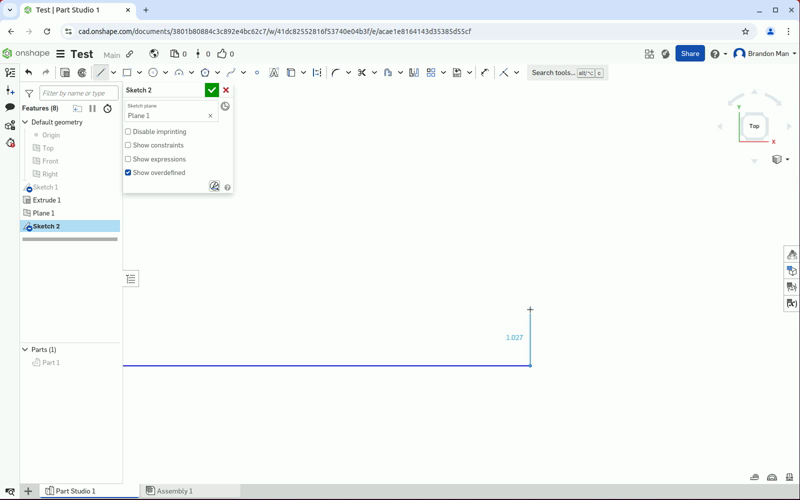
click(530, 309)
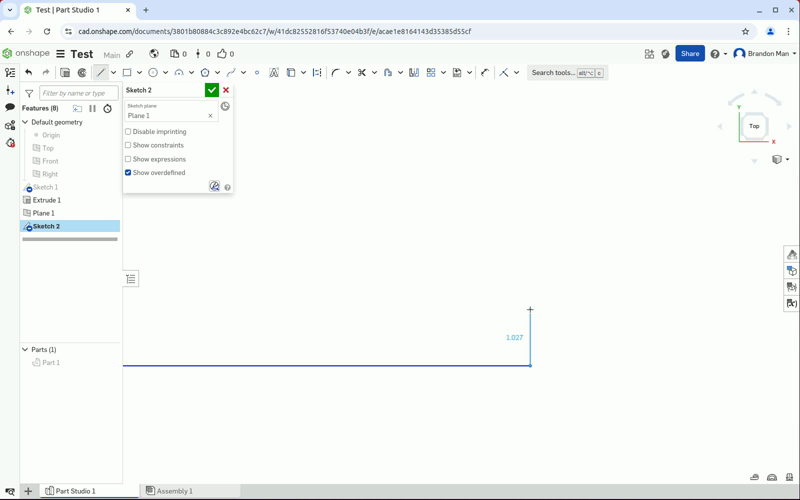
scroll(-6)
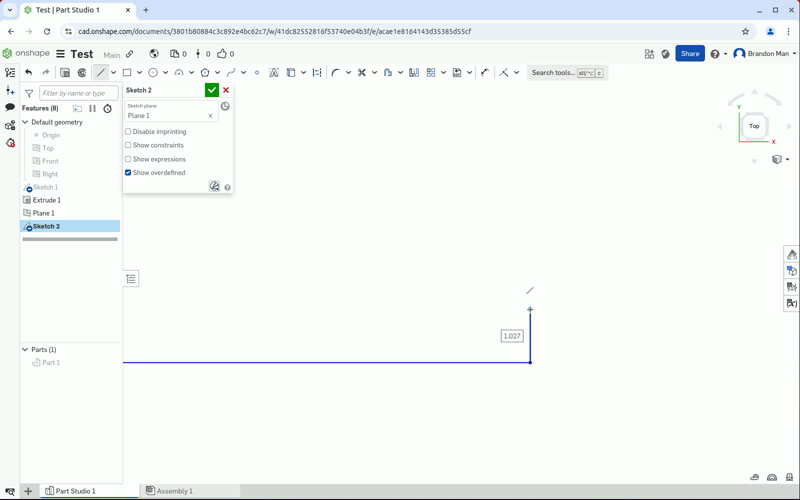
scroll(-6)
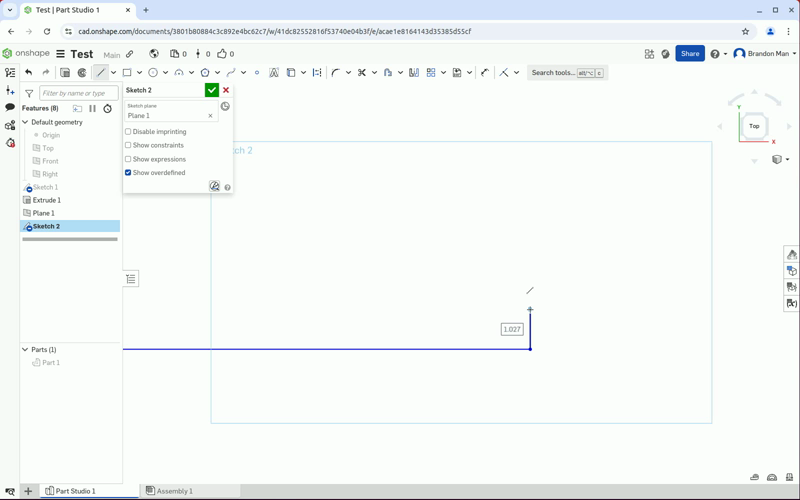
scroll(-6)
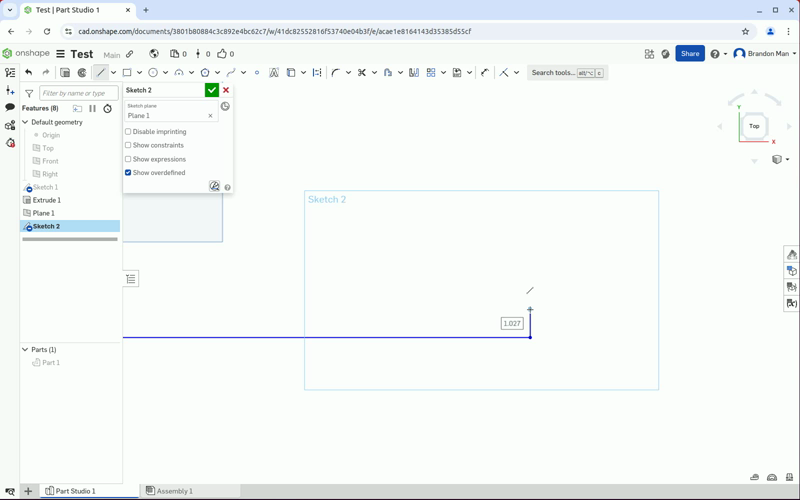
scroll(-6)
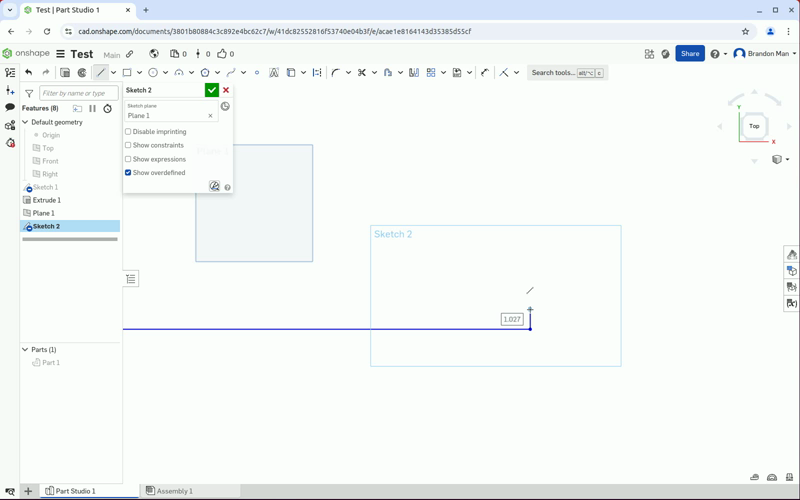
scroll(-6)
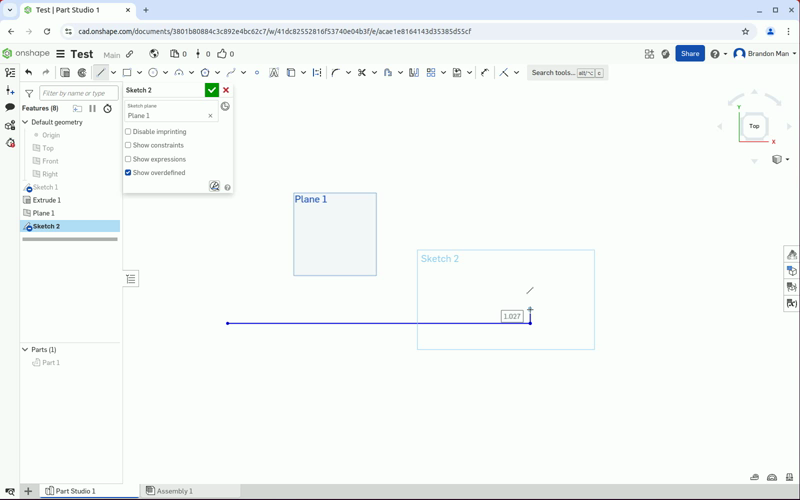
scroll(-6)
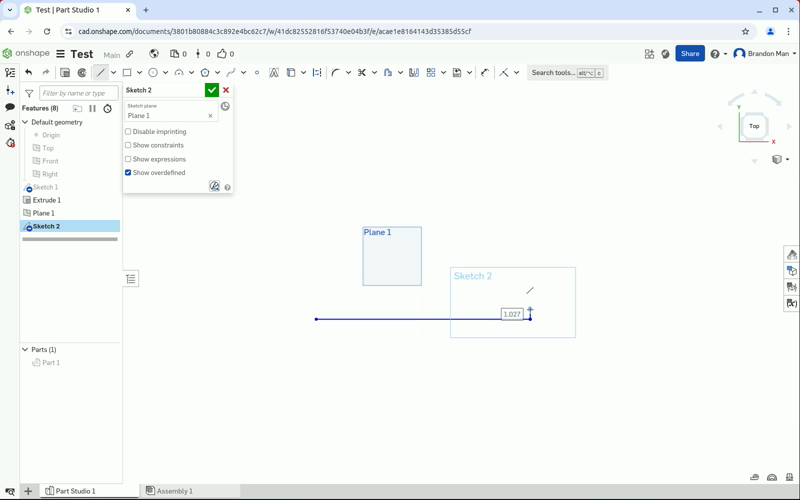
scroll(-6)
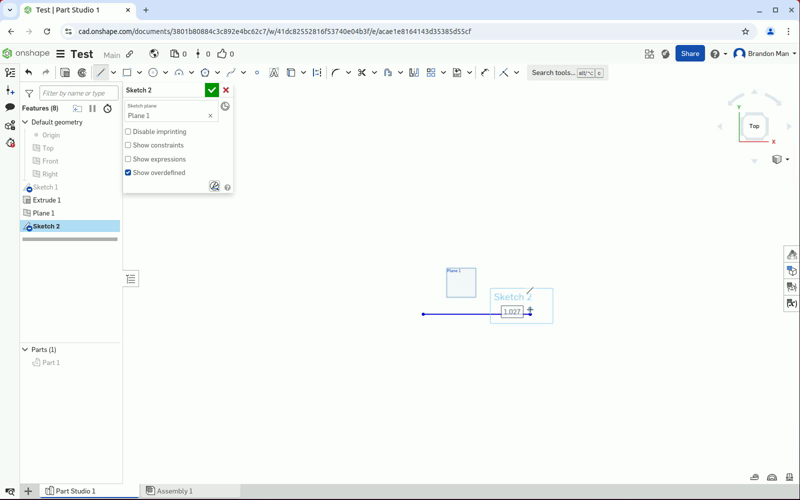
key_up(shift)
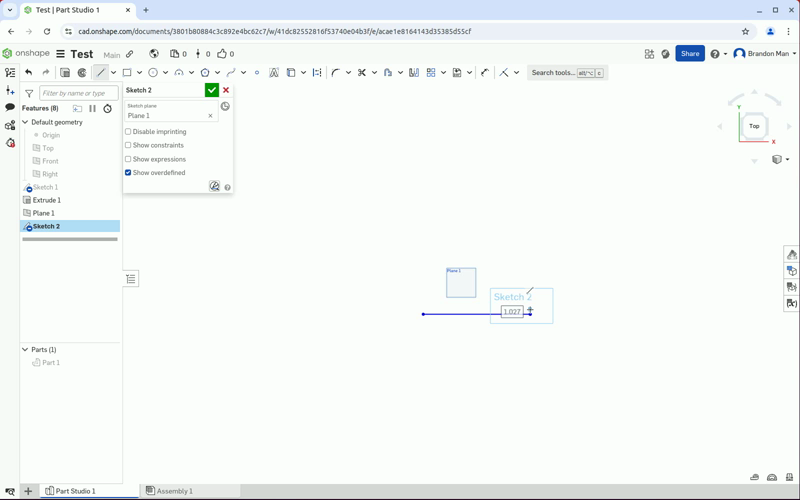
key_down(shift)
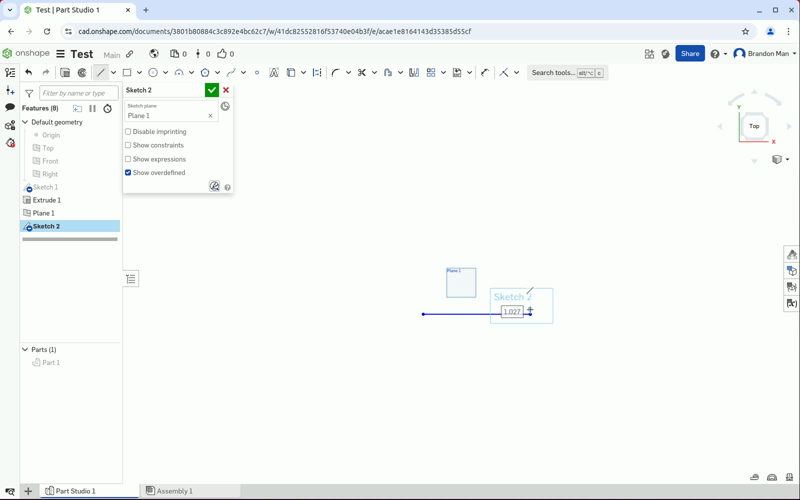
mouse_move(423, 309)
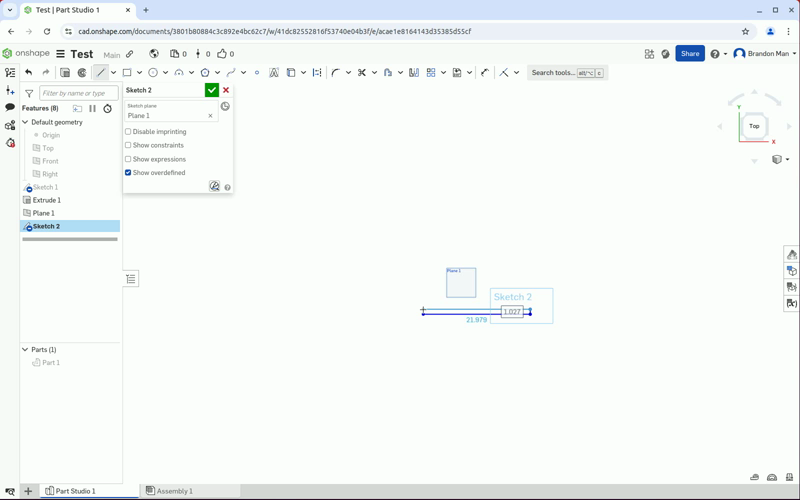
click(423, 309)
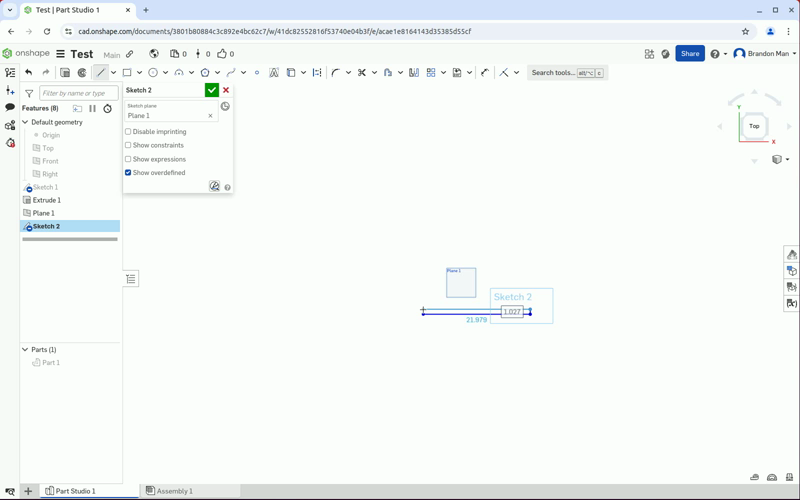
key_up(shift)
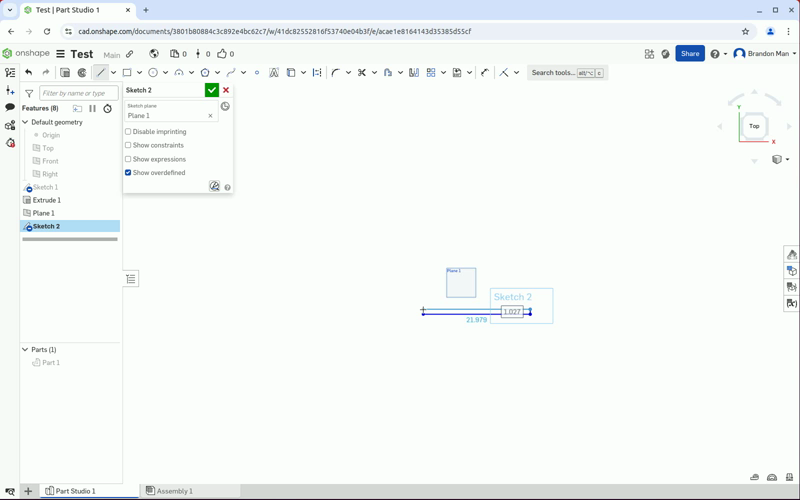
mouse_move(453, 309)
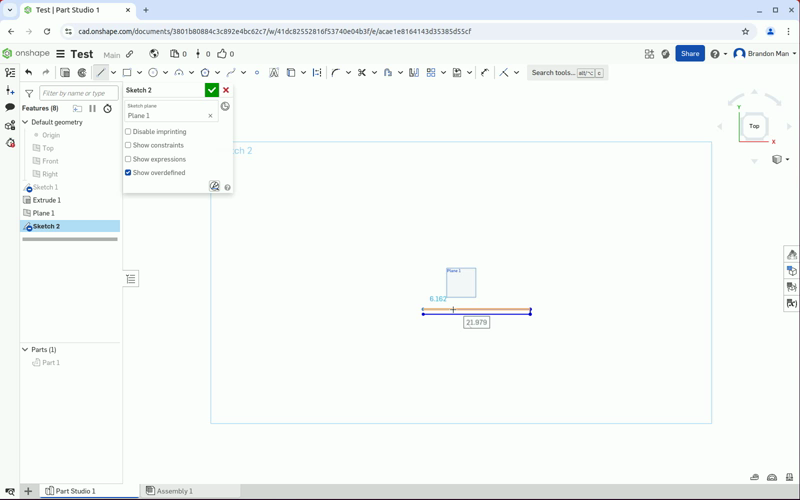
key_down(shift)
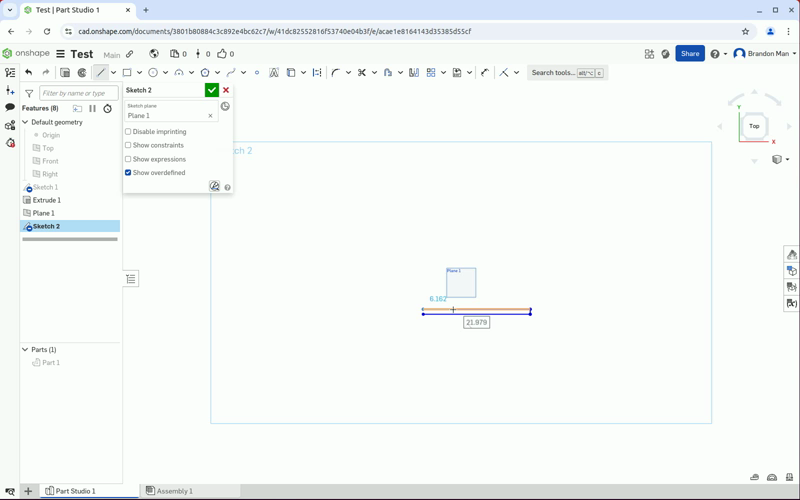
mouse_move(423, 314)
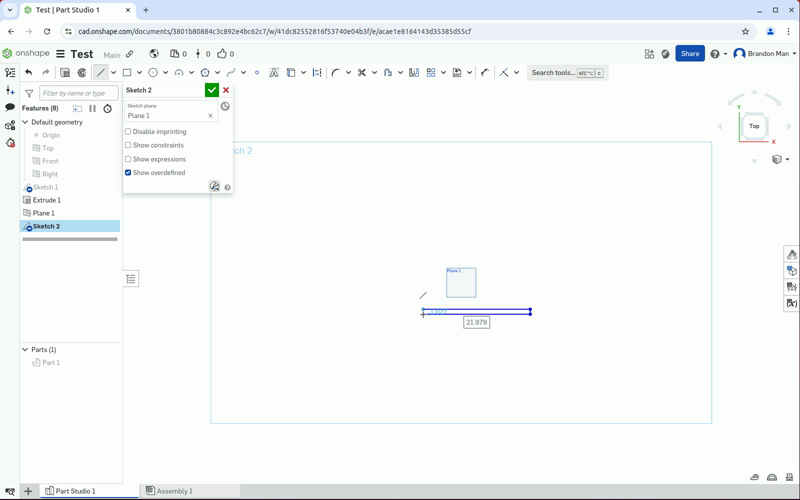
scroll(6)
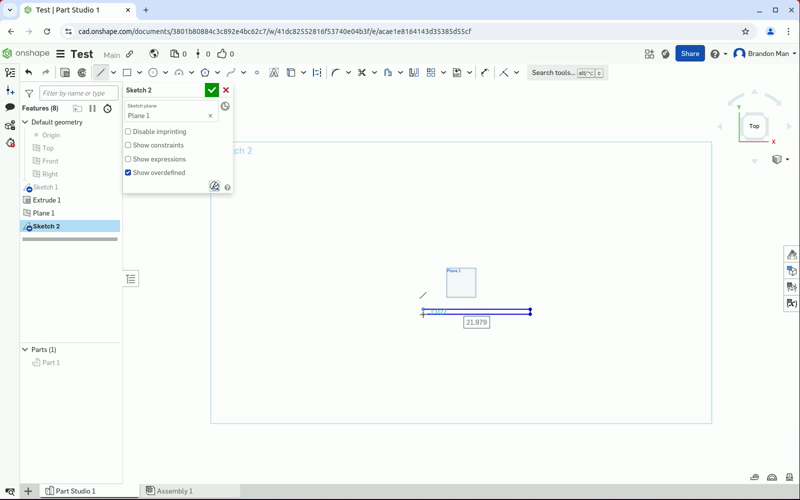
scroll(6)
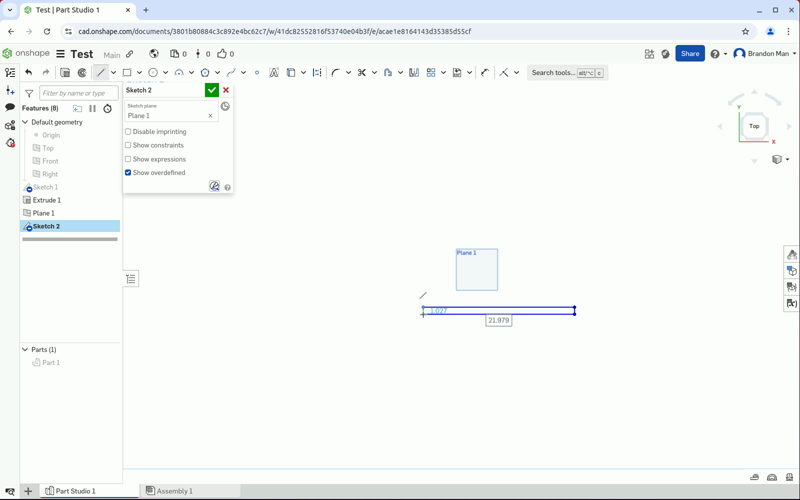
scroll(6)
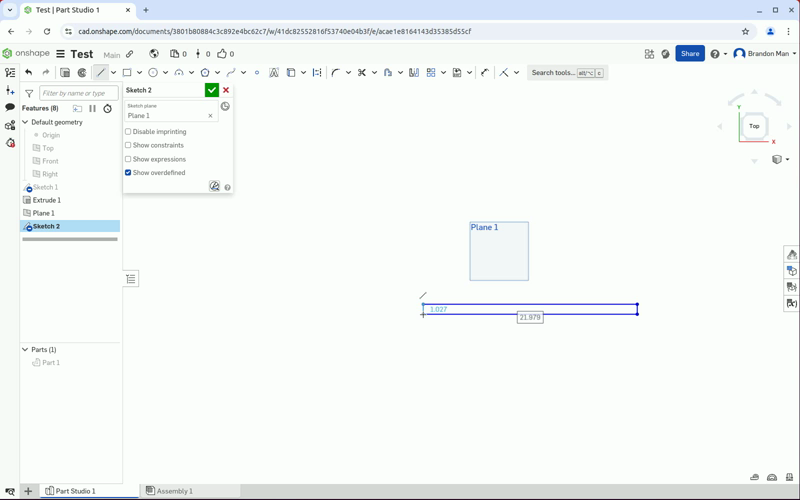
scroll(6)
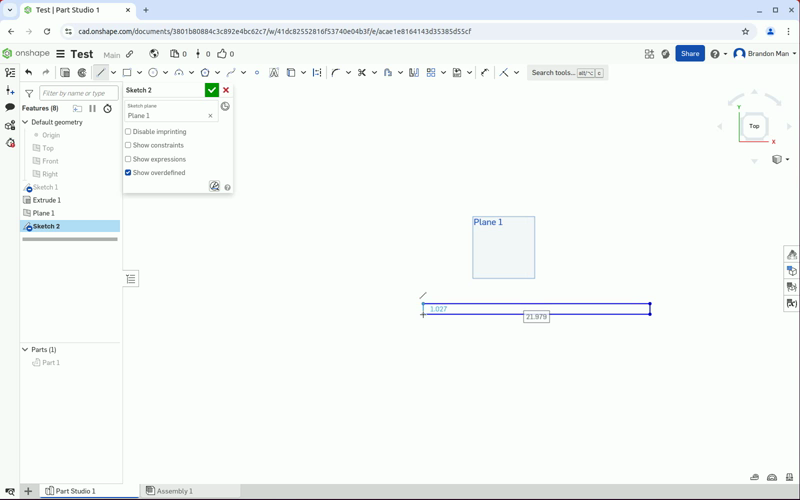
scroll(6)
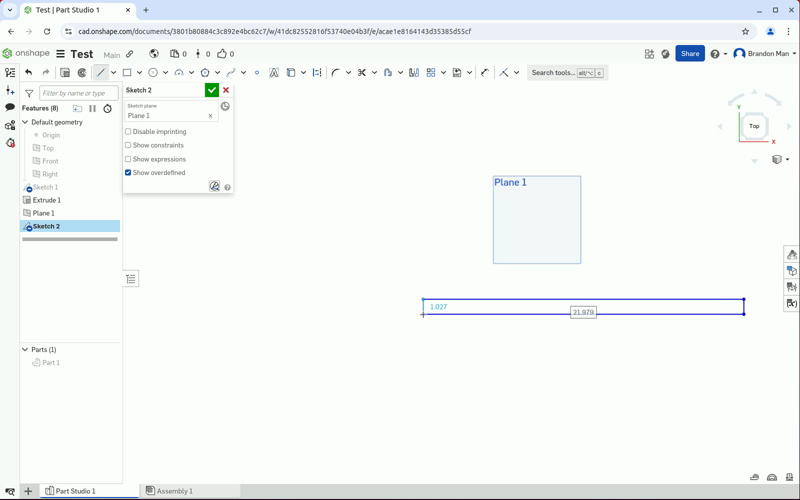
scroll(6)
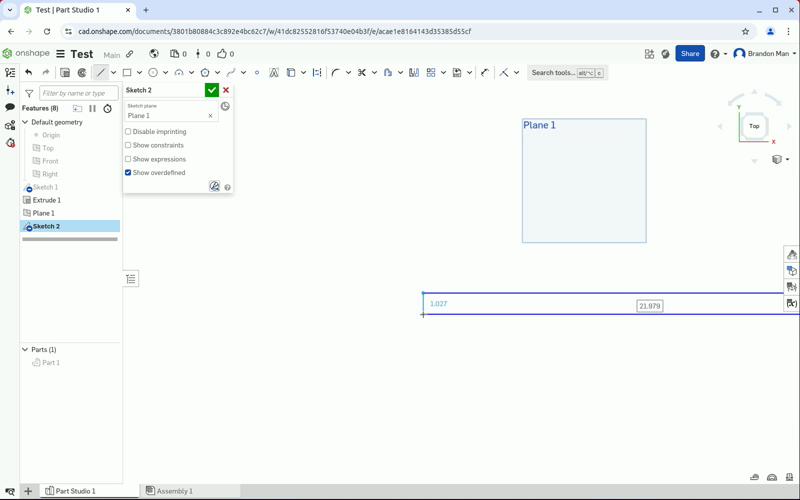
scroll(6)
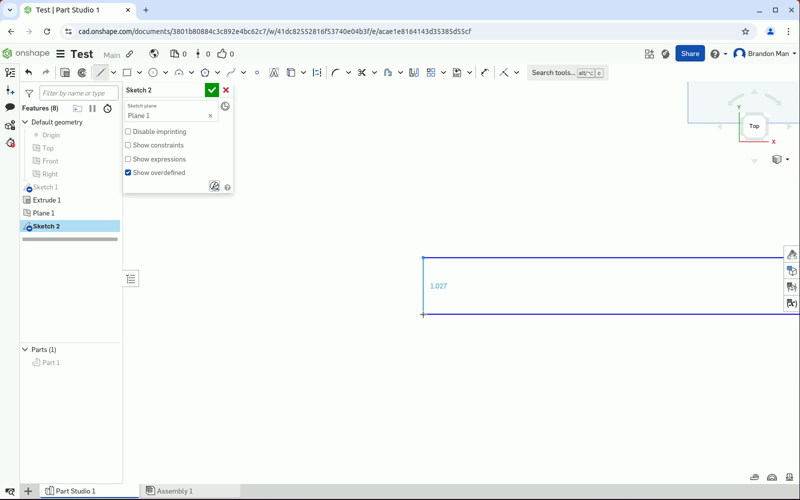
key_up(shift)
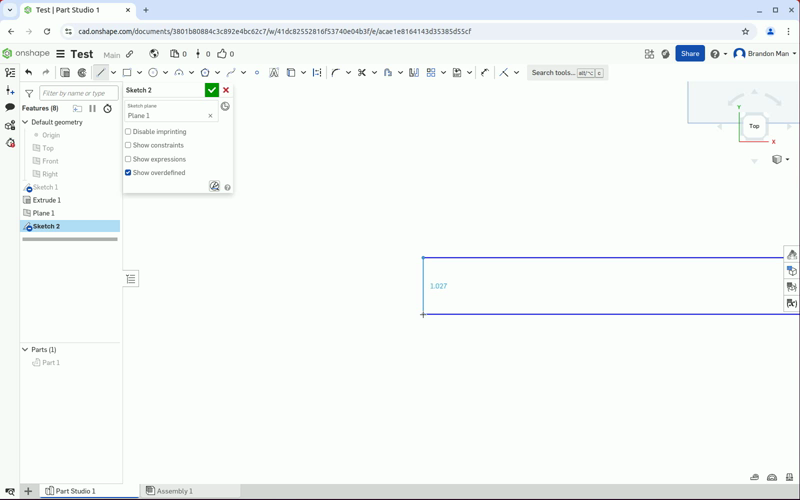
click(423, 314)
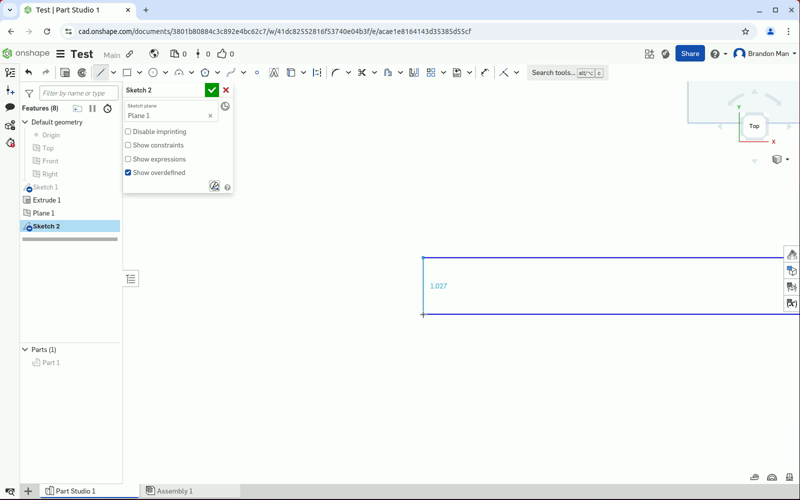
scroll(-6)
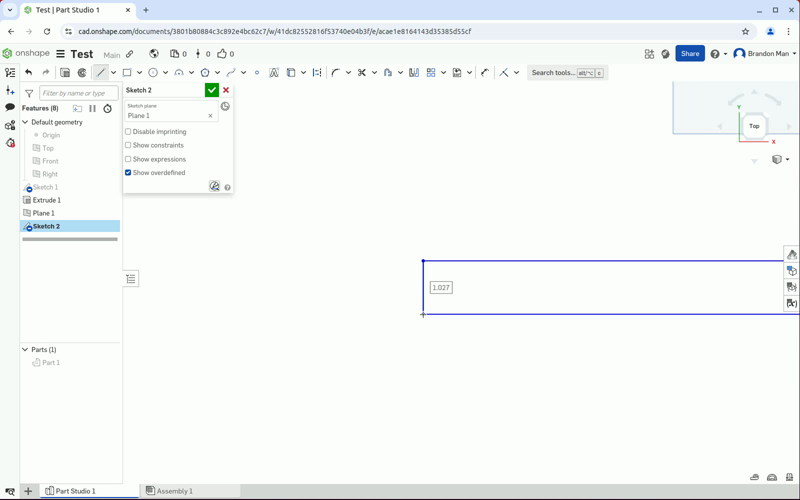
scroll(-6)
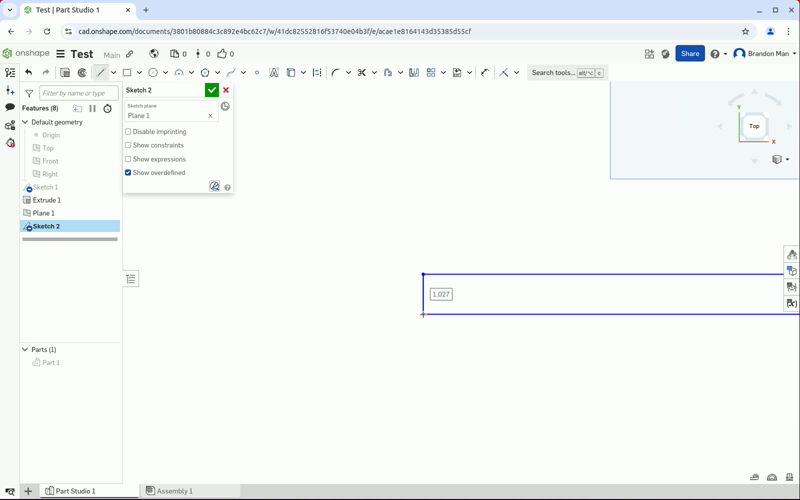
scroll(-6)
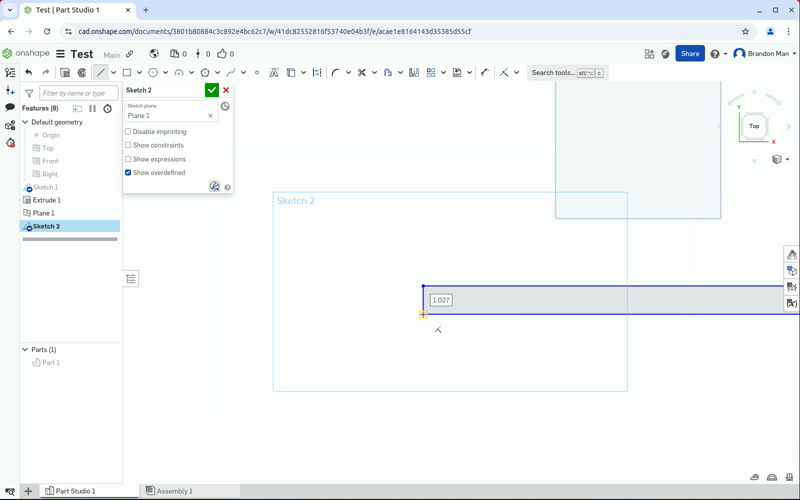
scroll(-6)
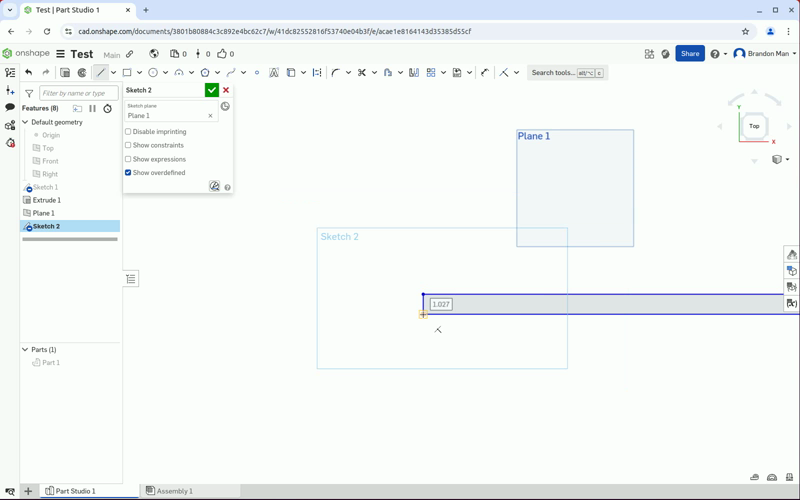
scroll(-6)
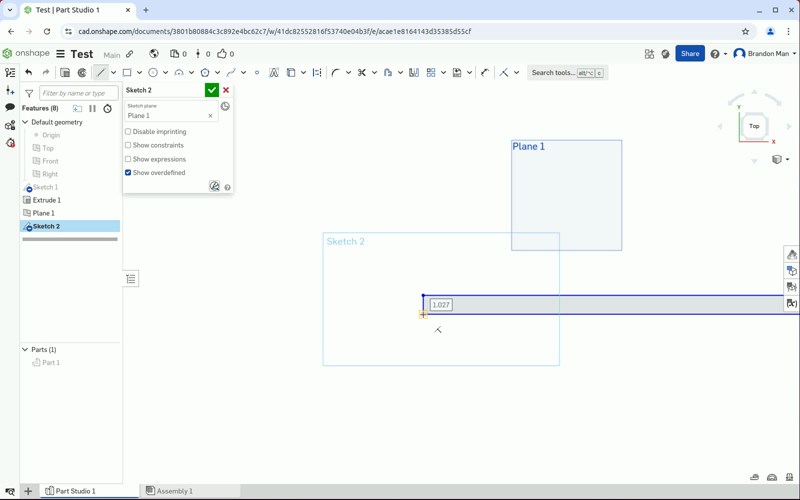
scroll(-6)
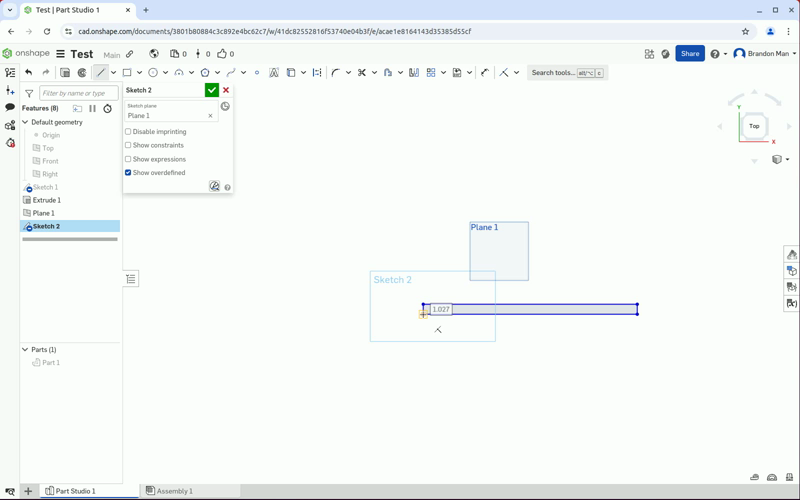
scroll(-6)
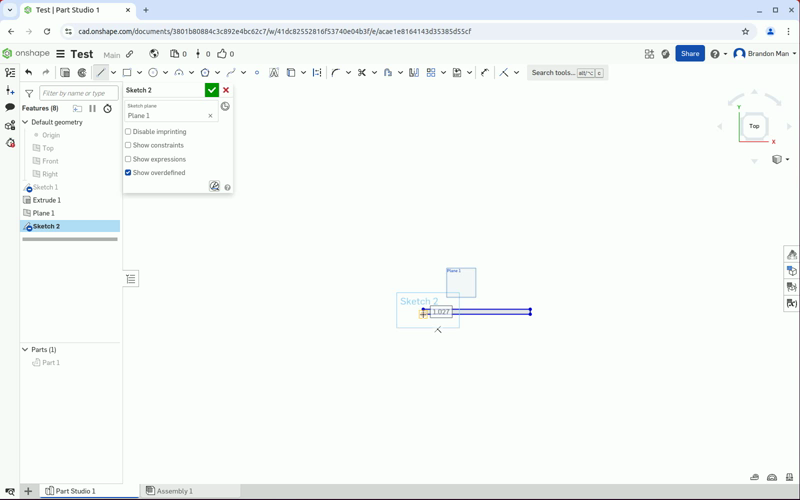
key(esc)
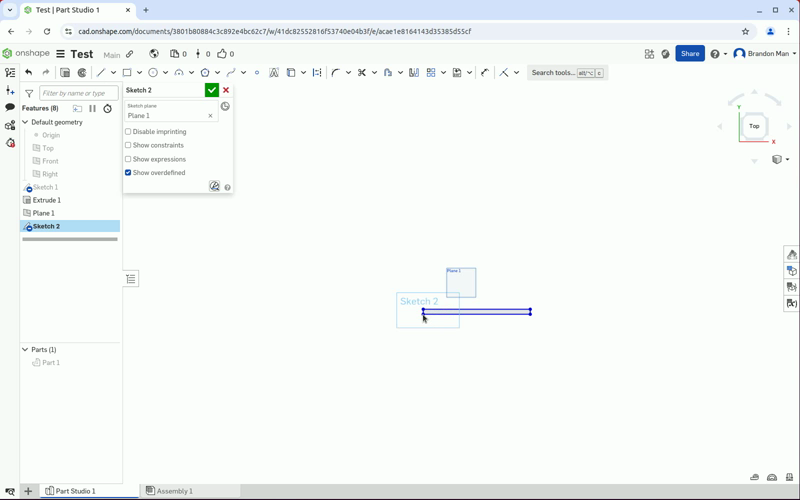
mouse_move(526, 309)
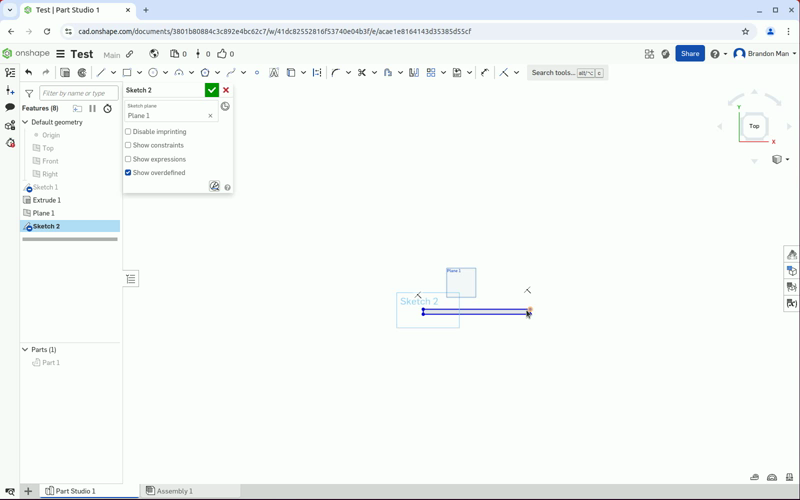
scroll(6)
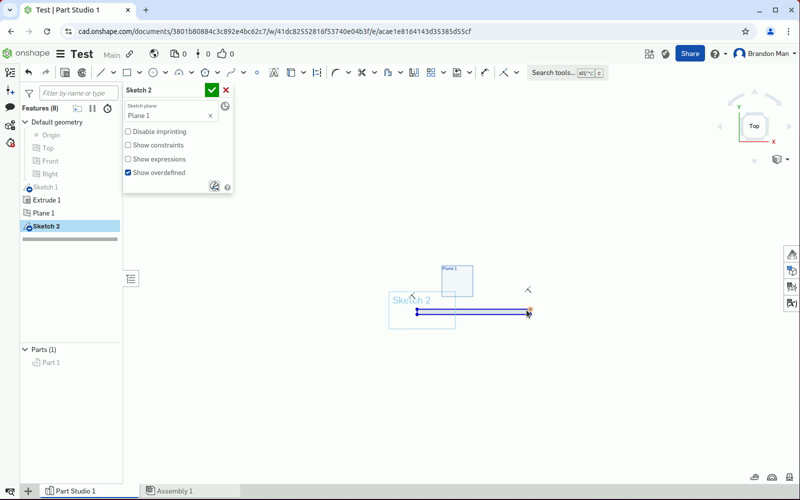
scroll(6)
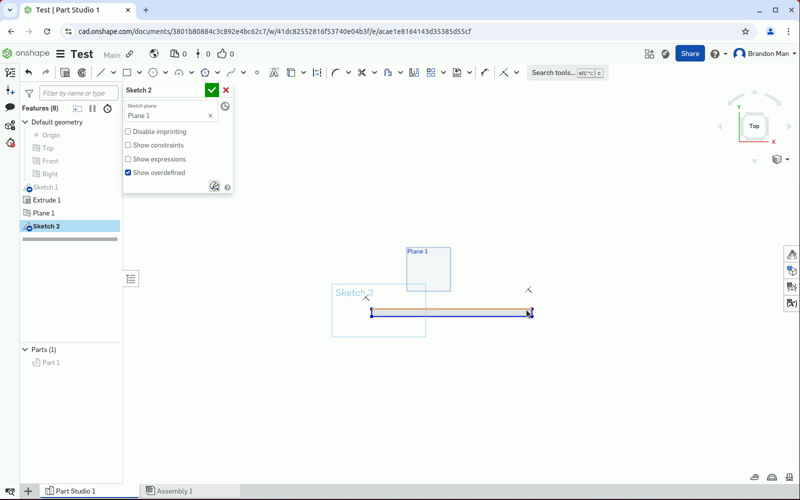
scroll(6)
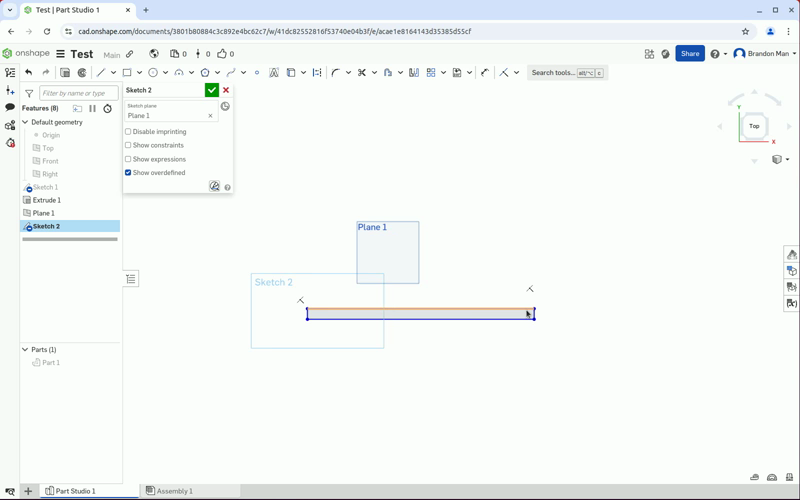
scroll(6)
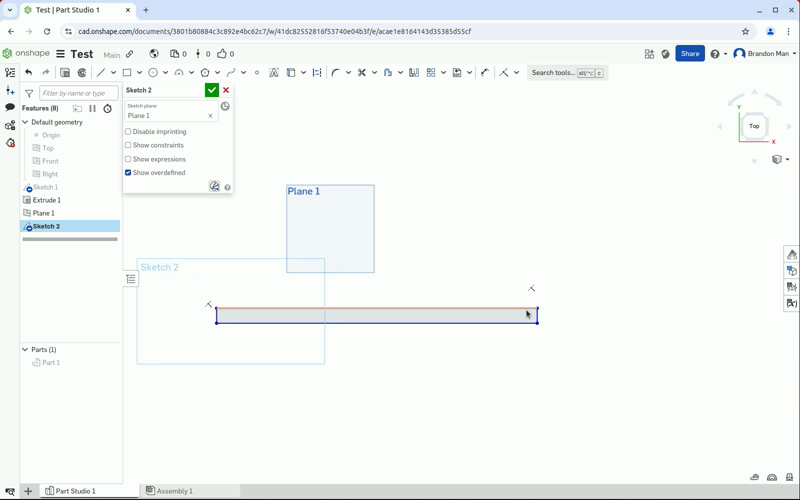
scroll(6)
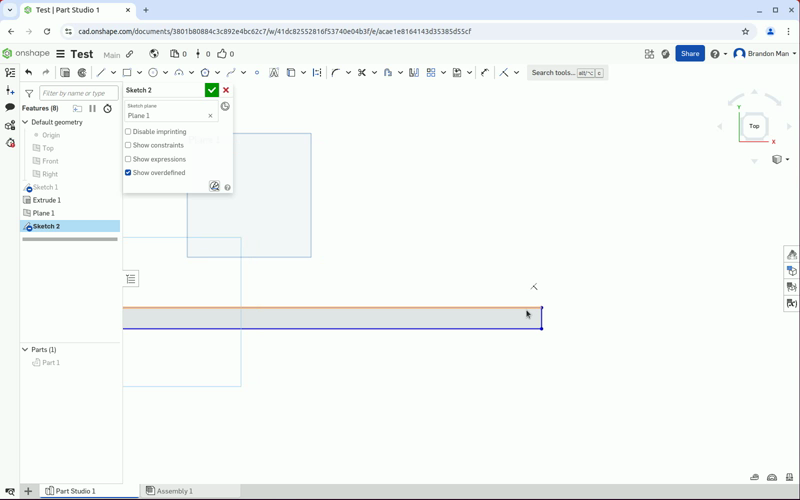
scroll(6)
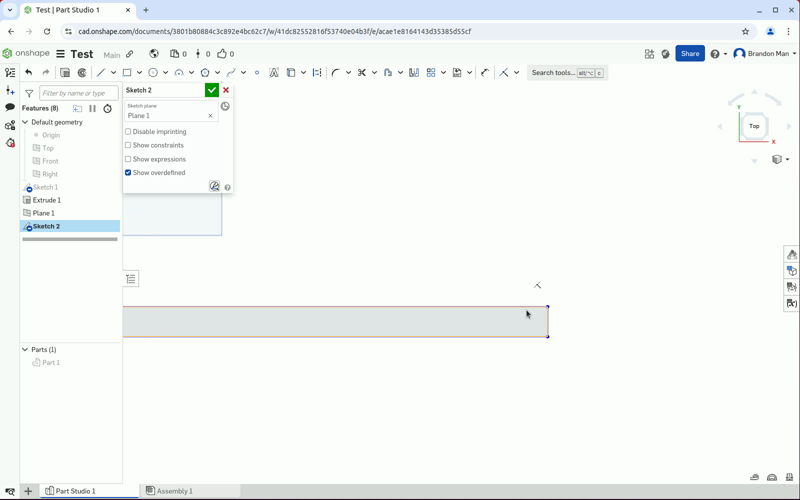
scroll(6)
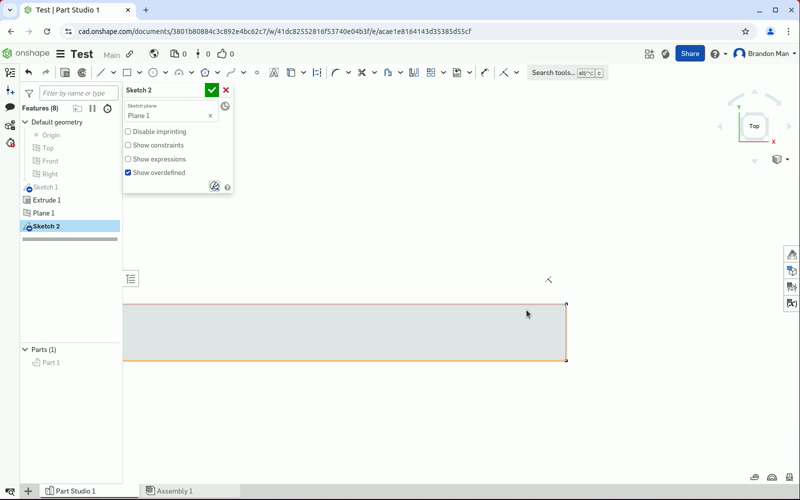
click(526, 309)
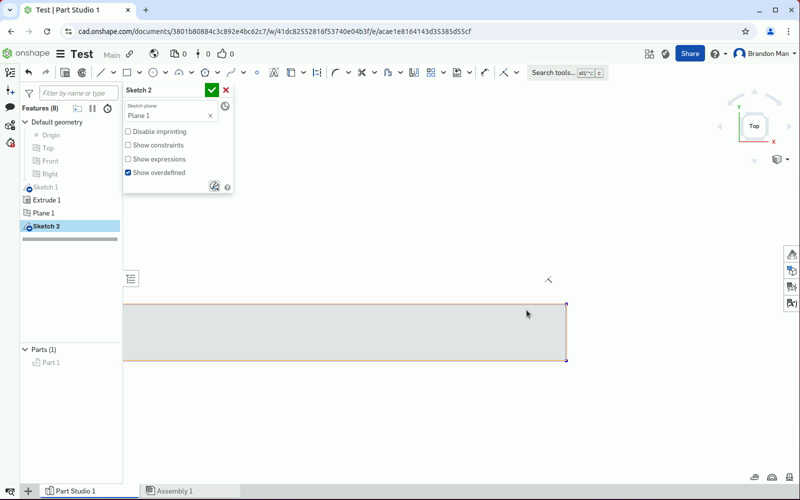
scroll(-6)
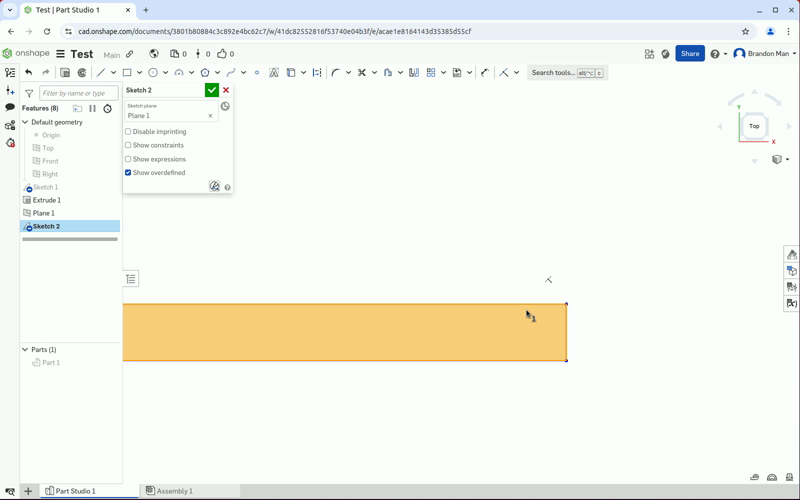
scroll(-6)
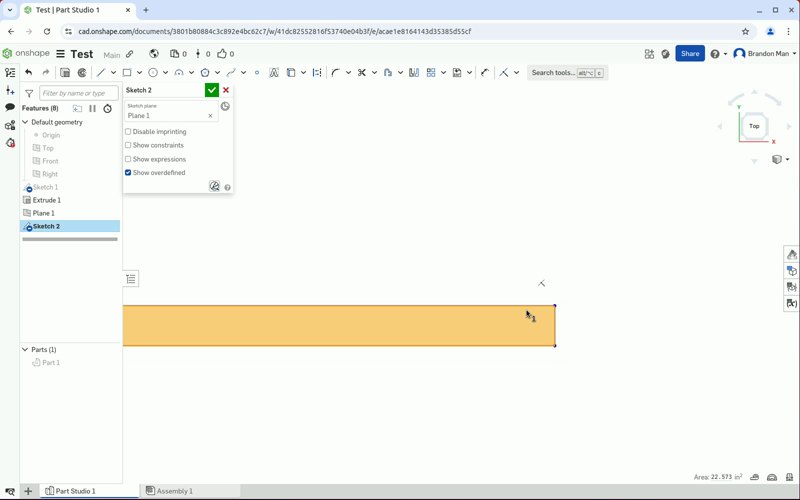
scroll(-6)
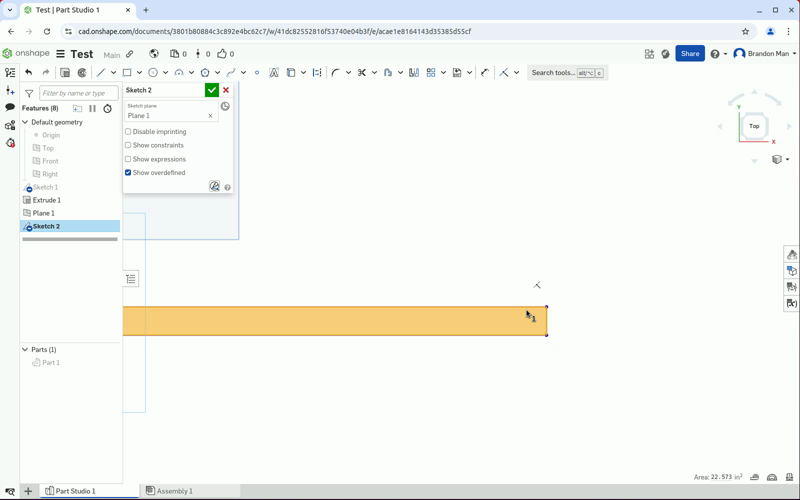
scroll(-6)
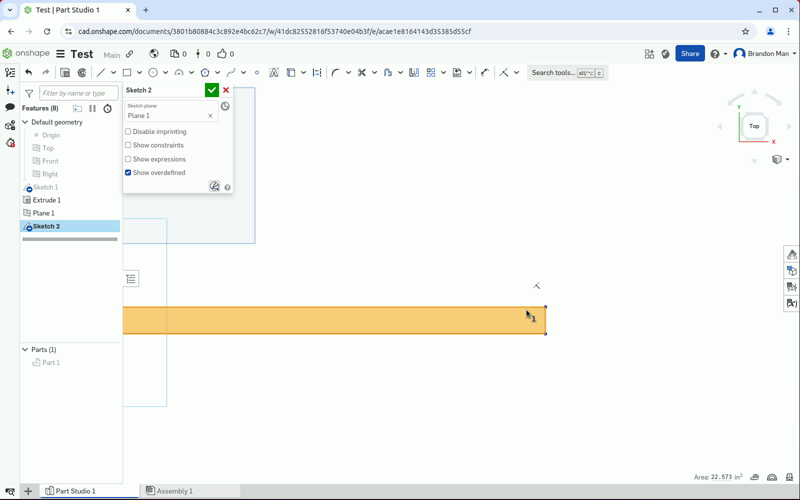
scroll(-6)
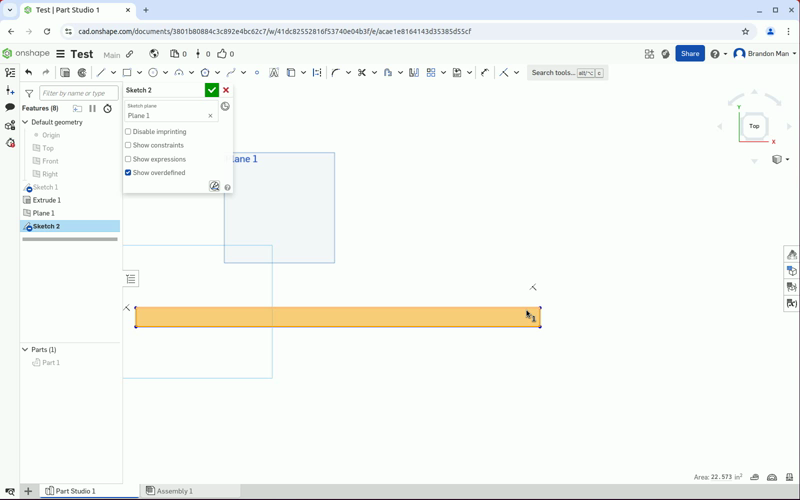
scroll(-6)
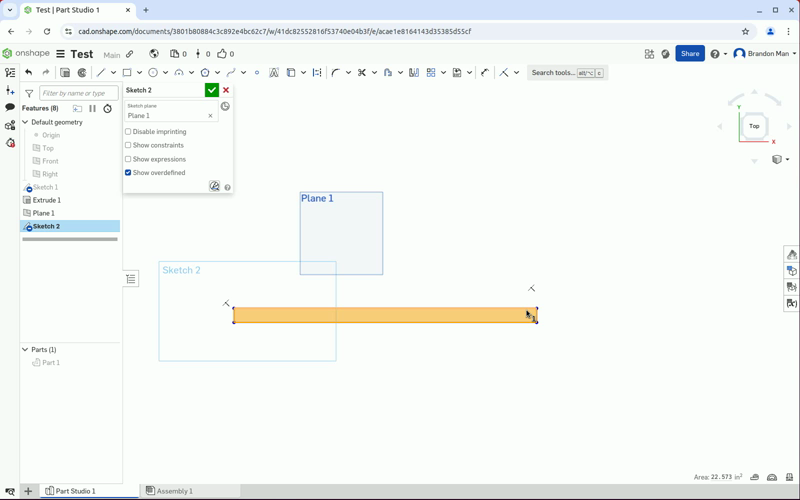
scroll(-6)
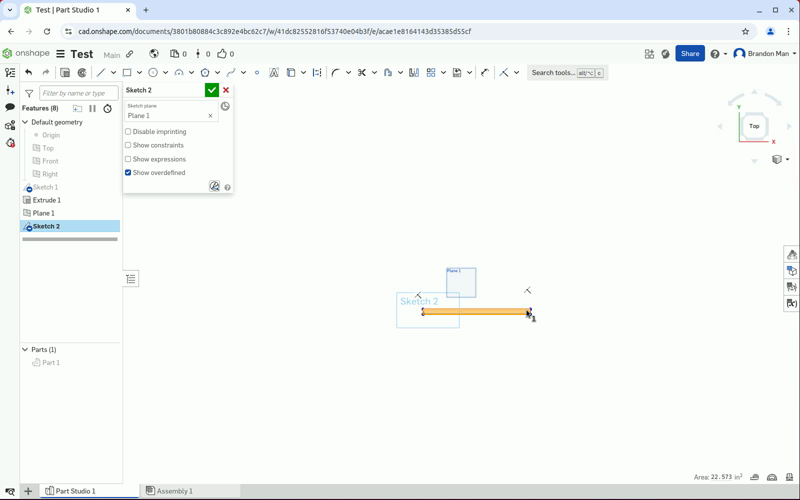
mouse_move(73, 352)
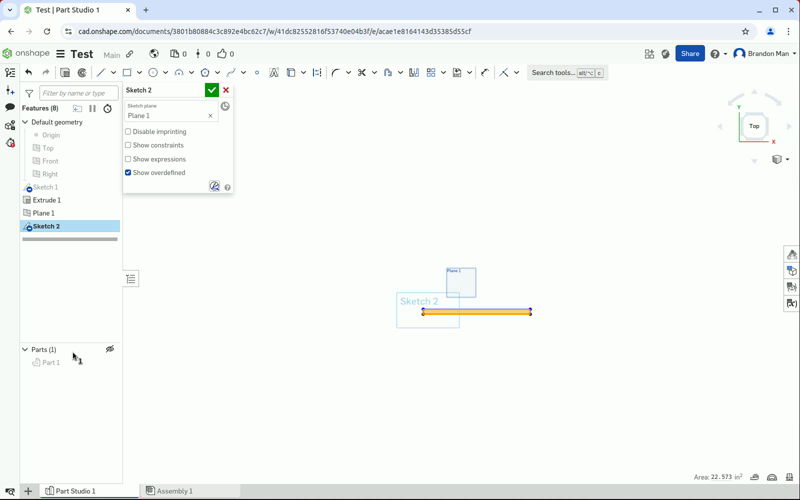
key(shift+y)
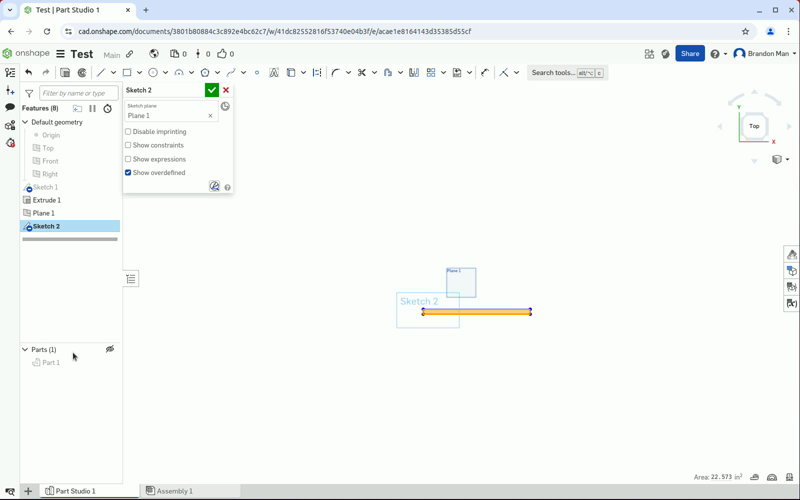
key(shift+e)
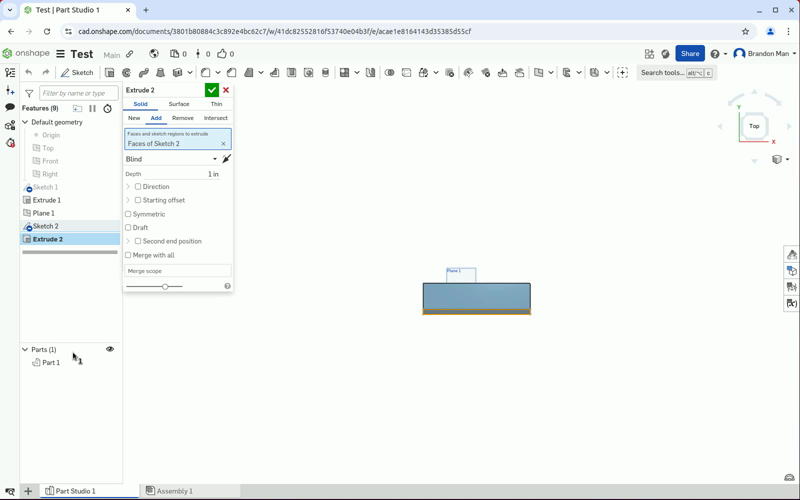
mouse_move(143, 106)
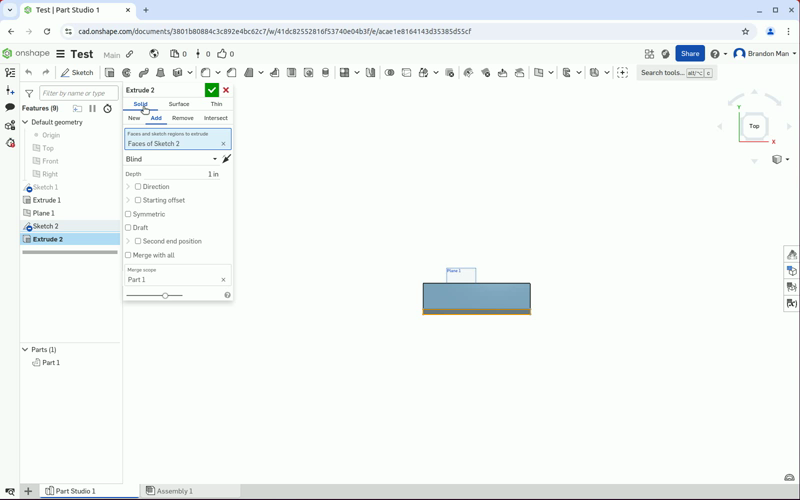
click(143, 106)
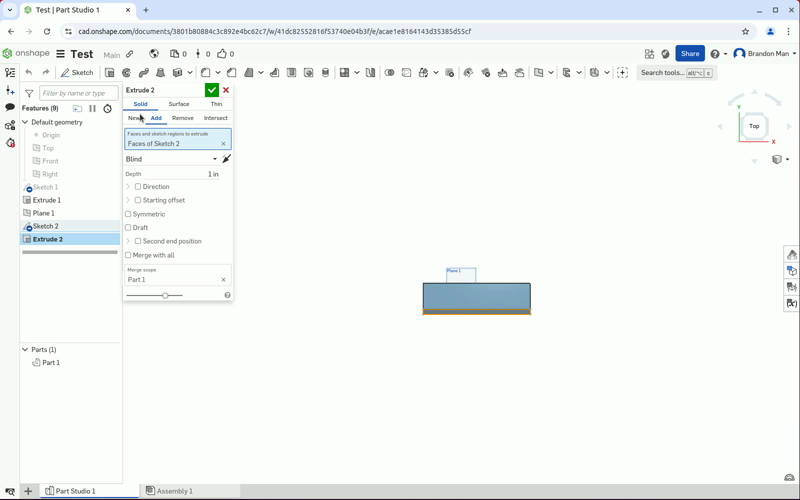
mouse_move(137, 120)
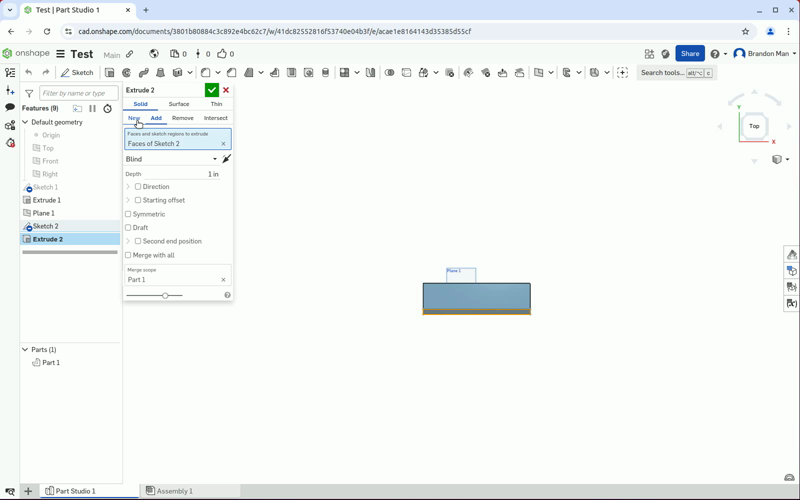
click(137, 120)
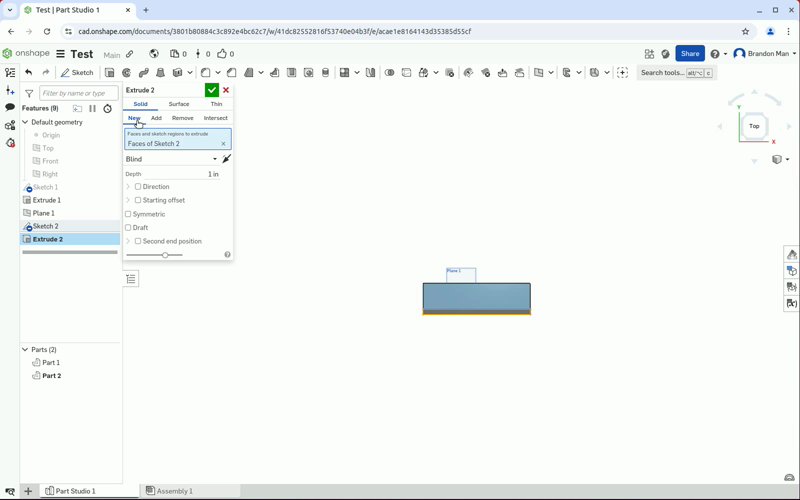
key(tab, 4)
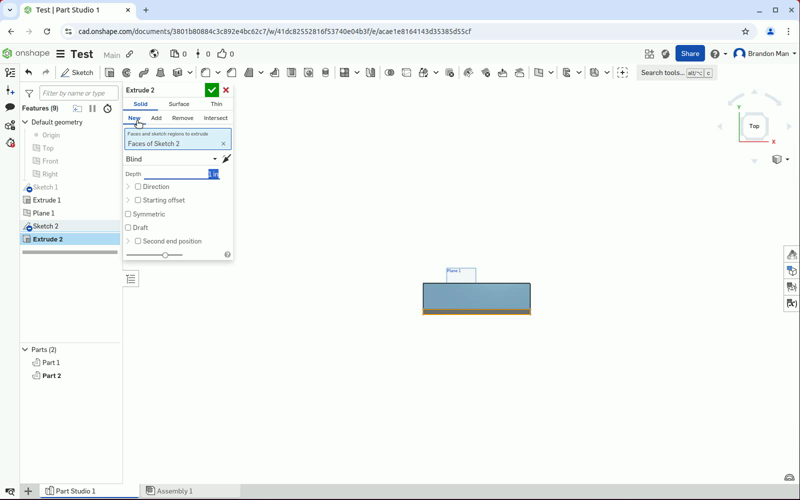
text(21.905)
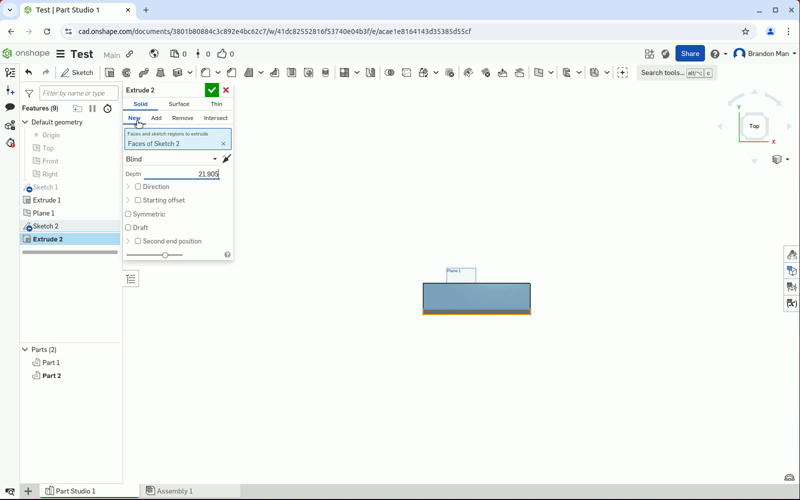
key(enter)
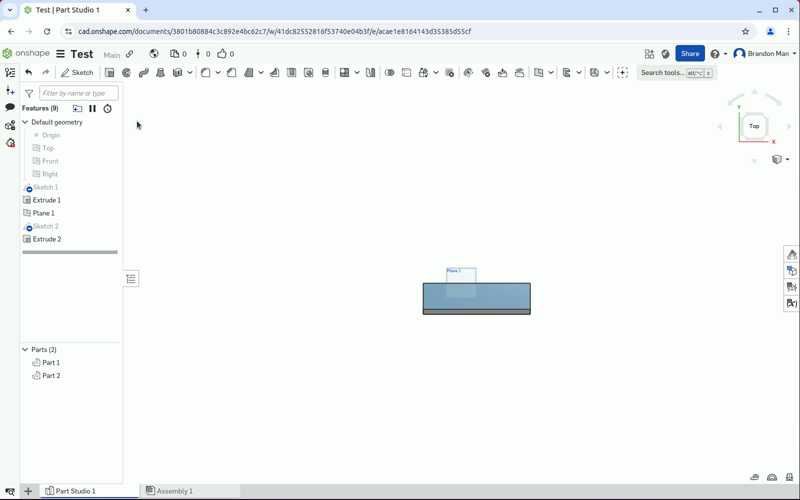
key(shift+h)
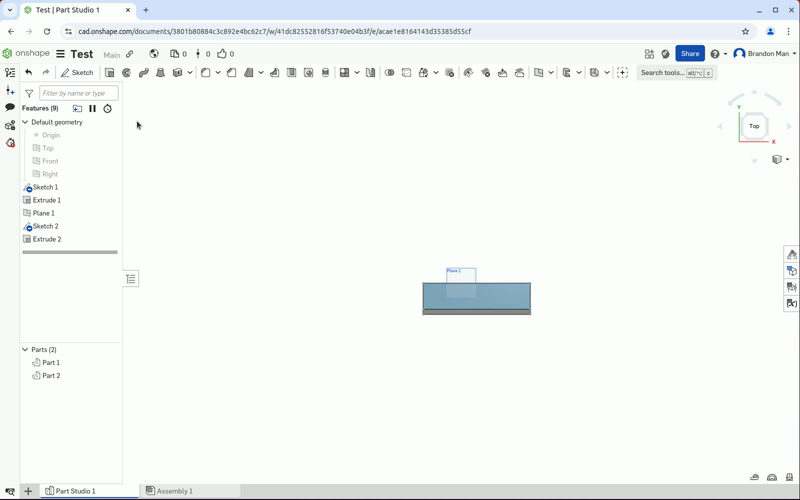
key(shift+h)
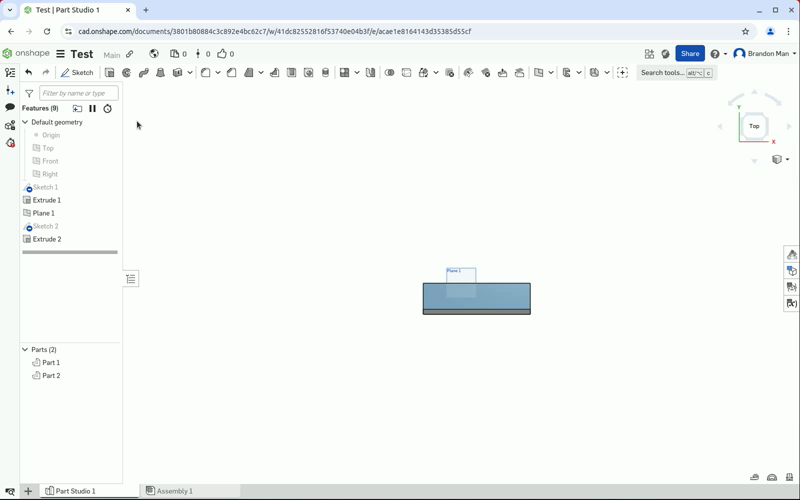
mouse_move(73, 189)
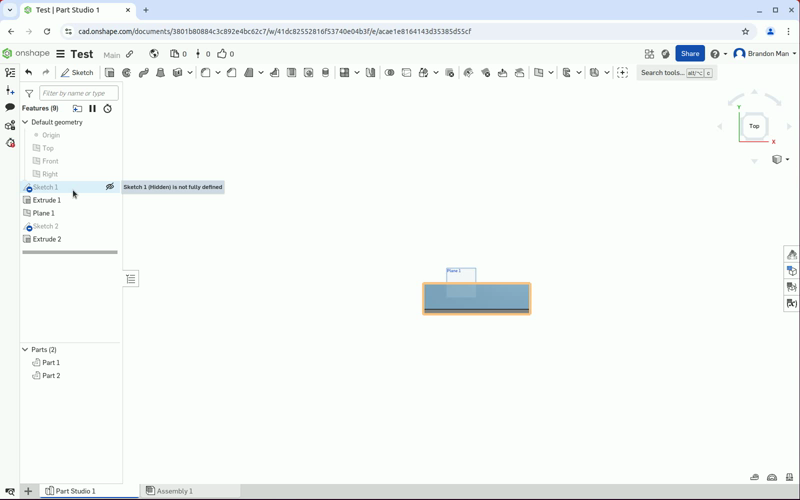
click(73, 189)
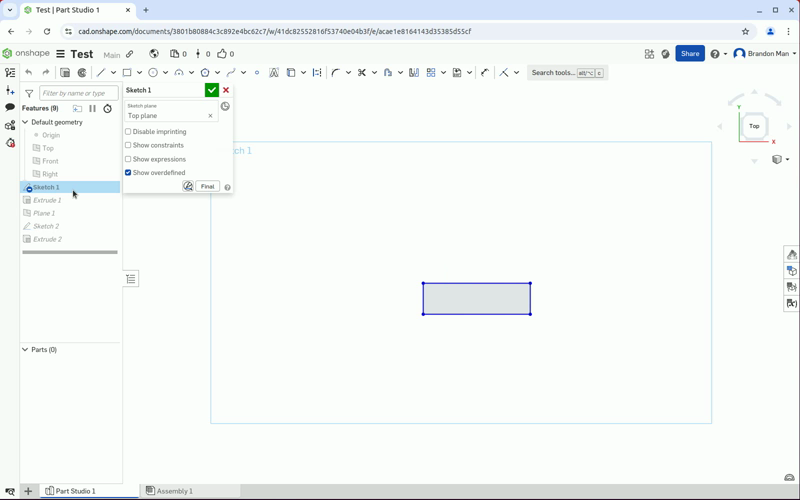
mouse_move(229, 92)
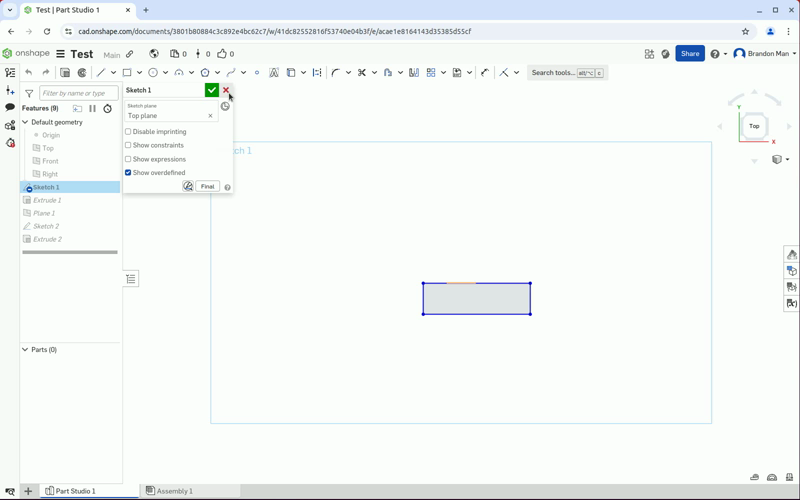
click(229, 92)
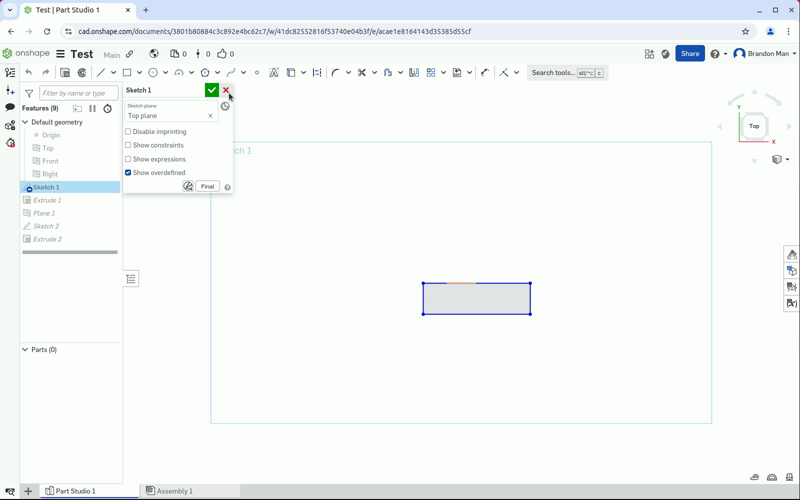
key(shift+s)
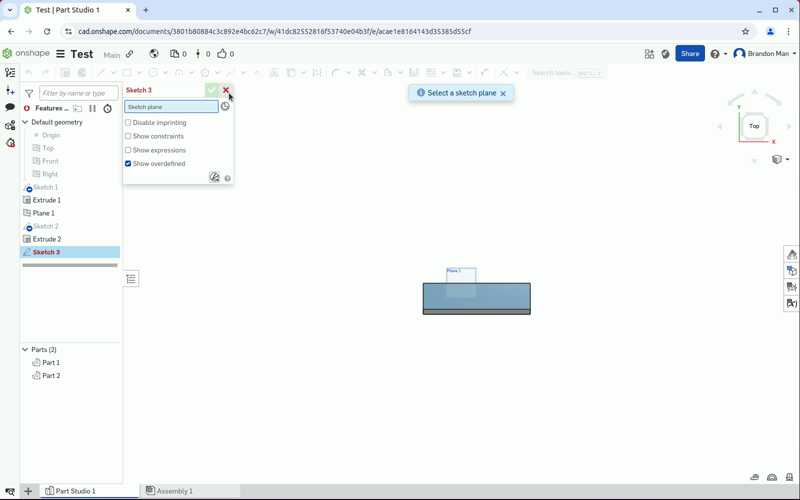
mouse_move(73, 215)
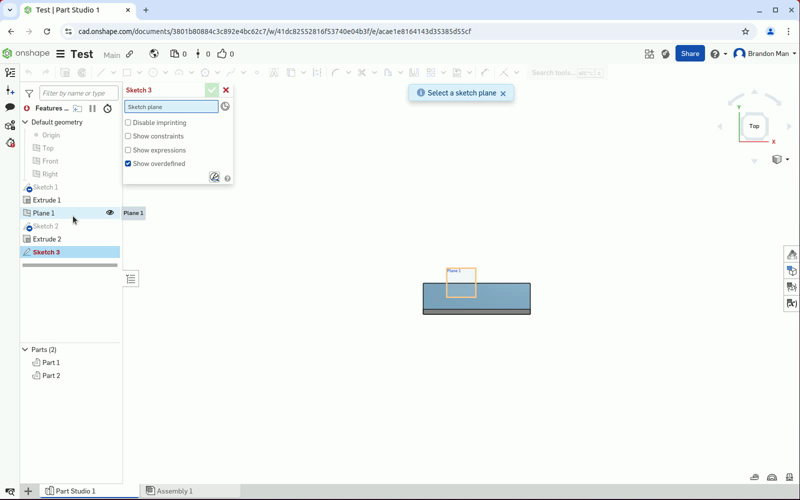
click(73, 215)
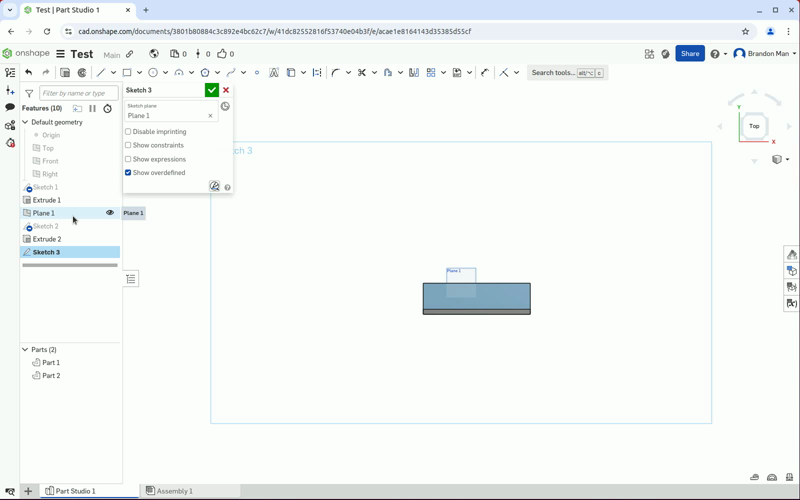
mouse_move(73, 352)
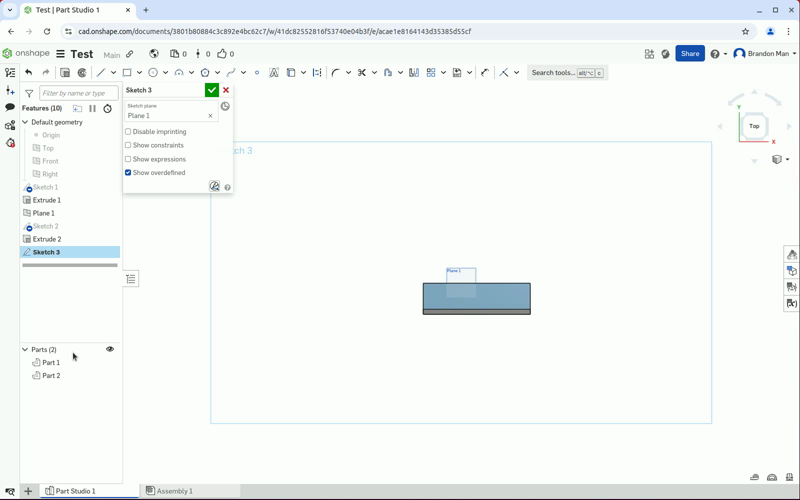
key(y)
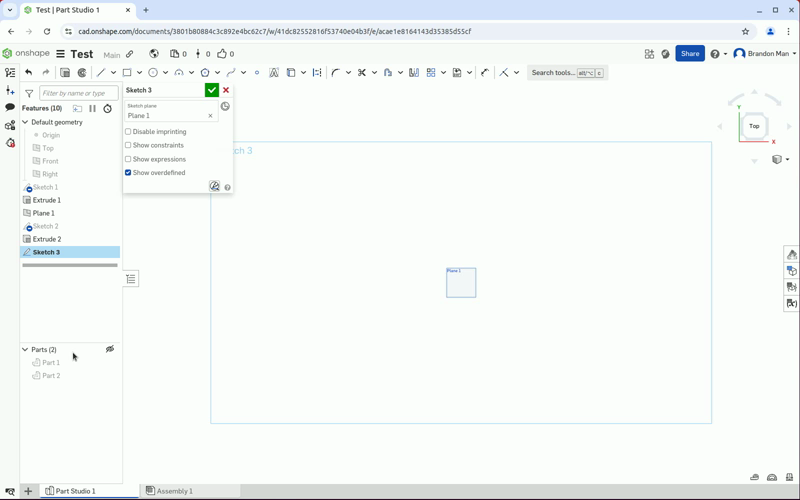
key(l)
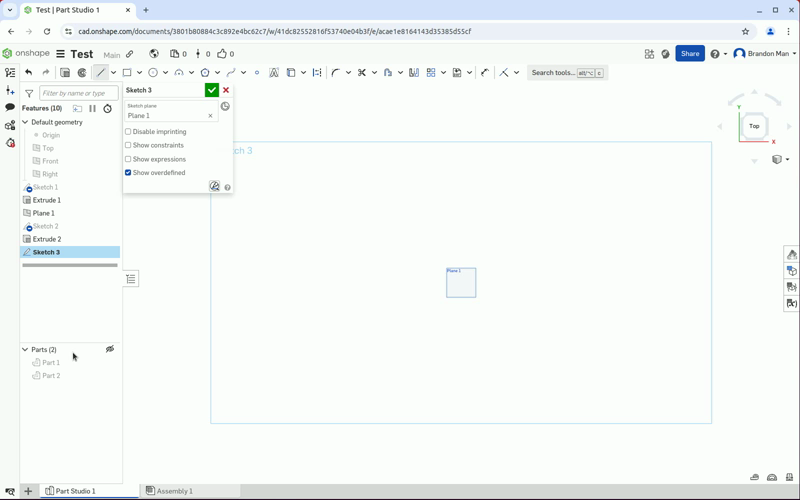
key_down(shift)
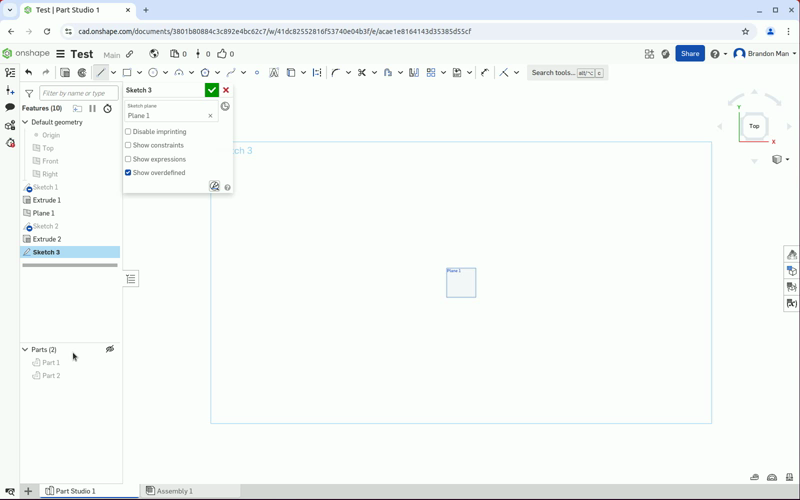
mouse_move(423, 287)
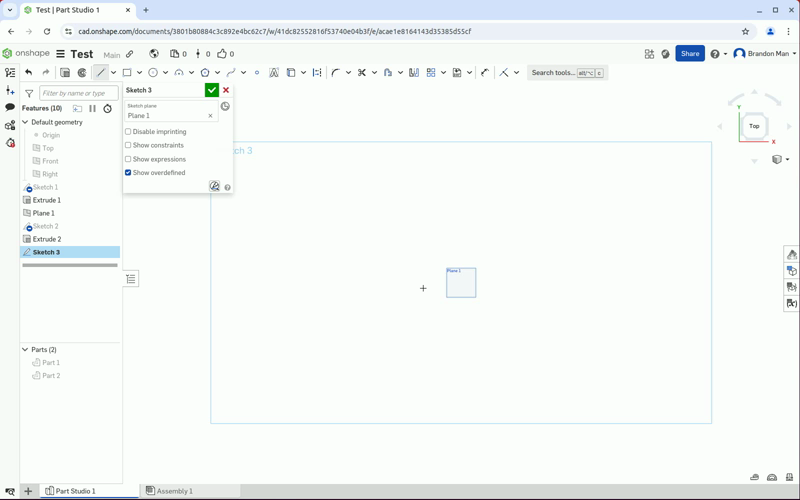
click(423, 287)
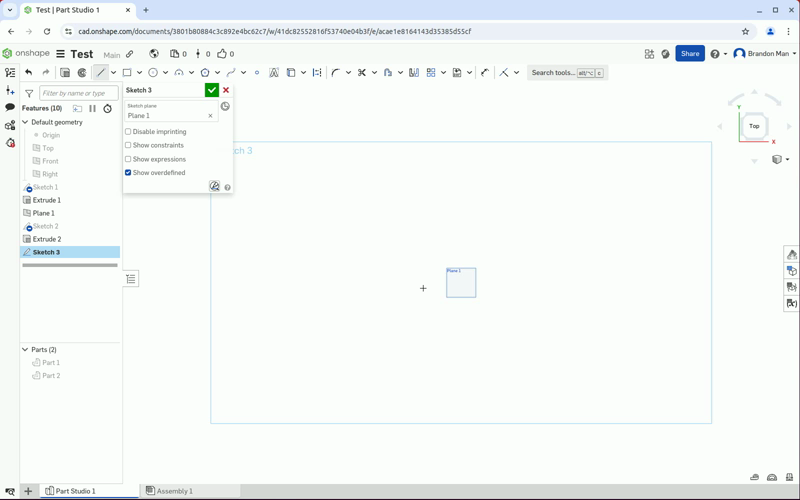
key_up(shift)
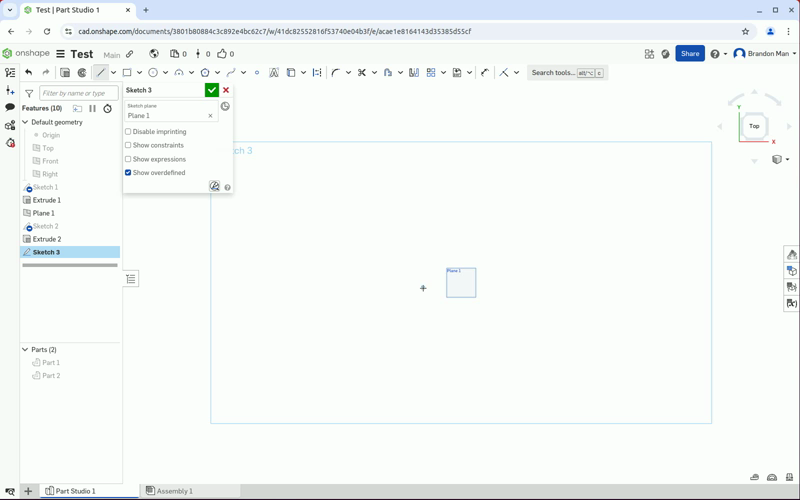
key_down(shift)
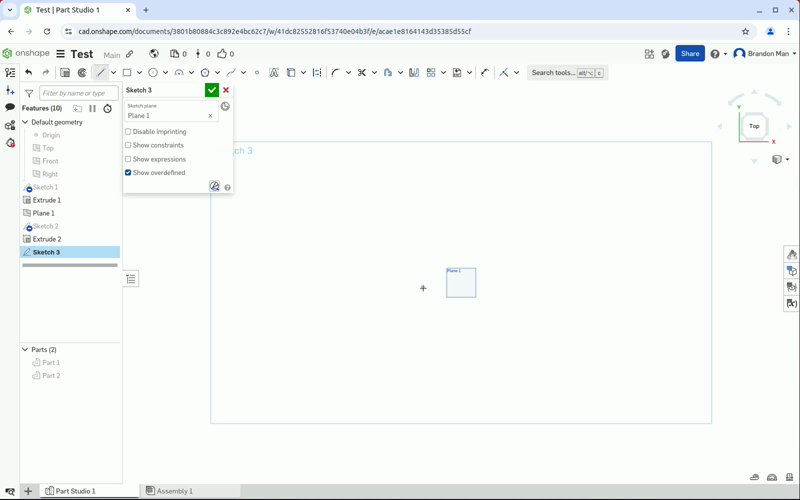
mouse_move(530, 287)
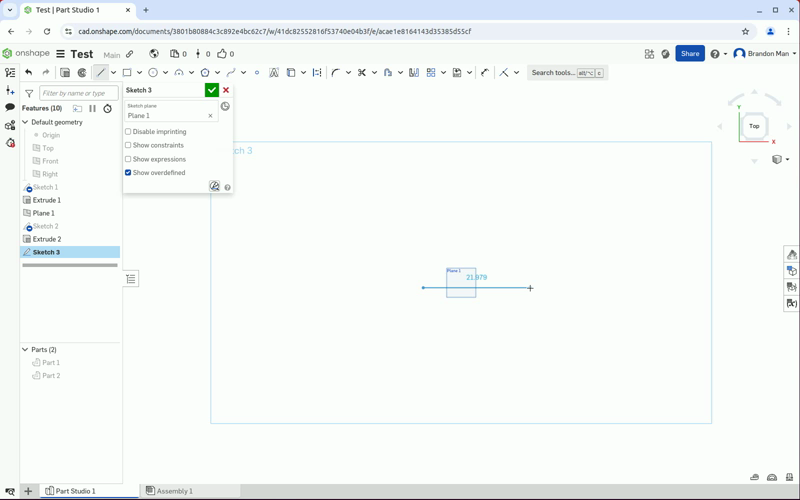
click(530, 287)
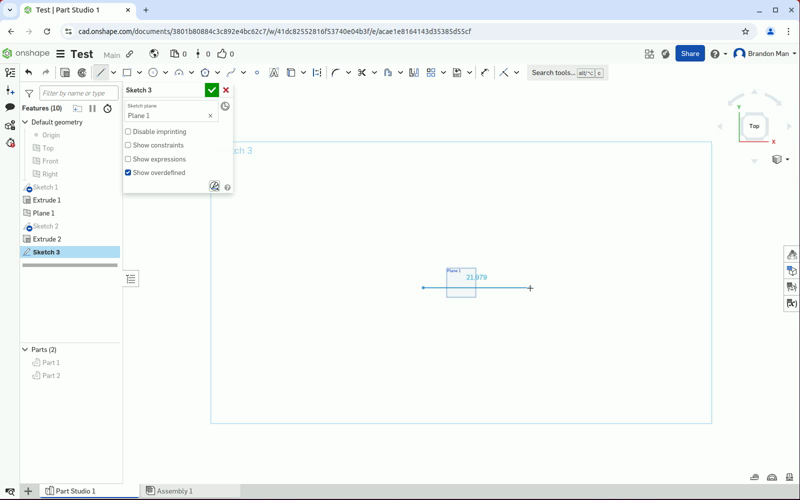
key_up(shift)
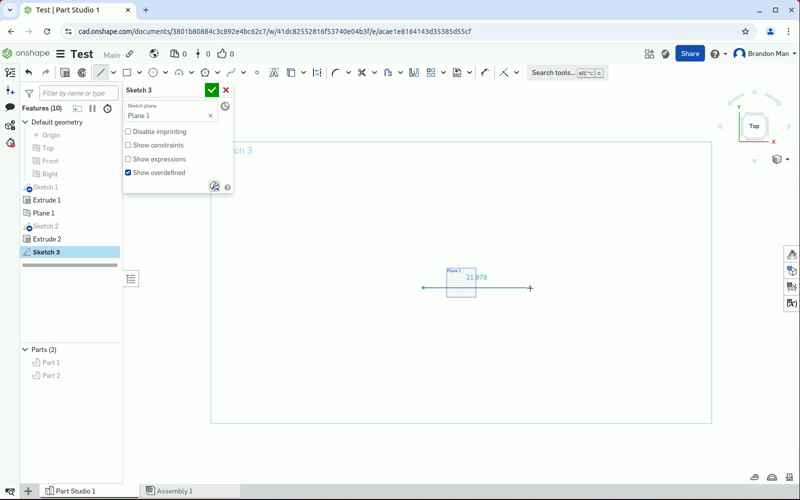
key_down(shift)
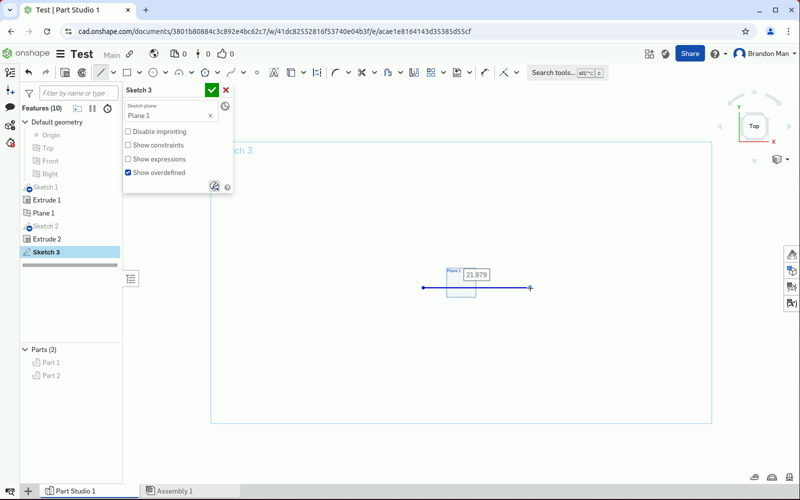
mouse_move(560, 287)
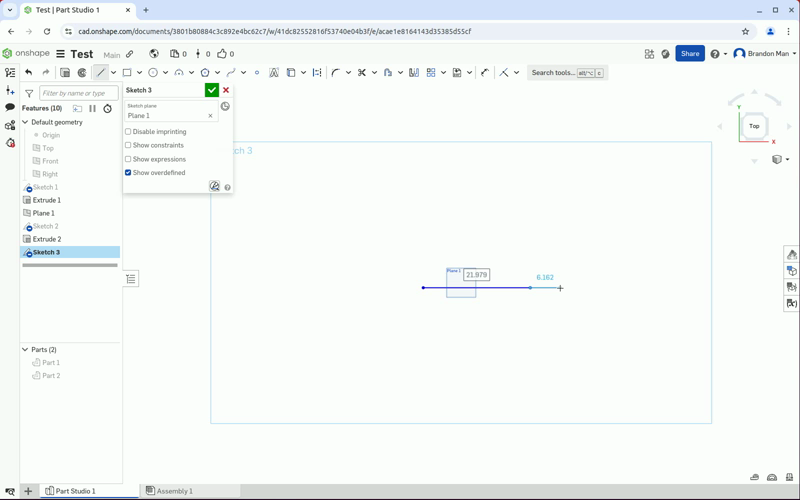
mouse_move(530, 282)
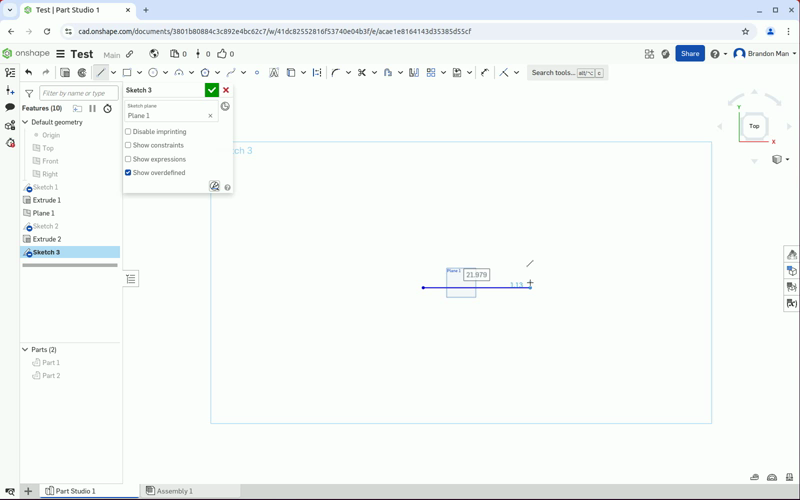
scroll(6)
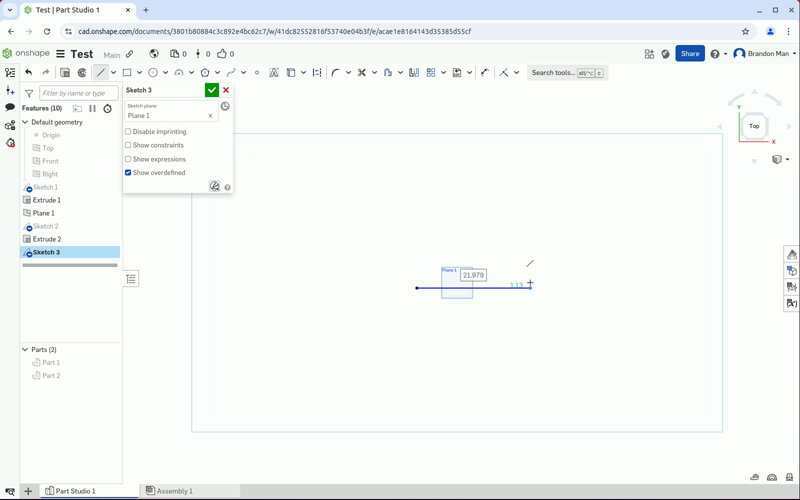
scroll(6)
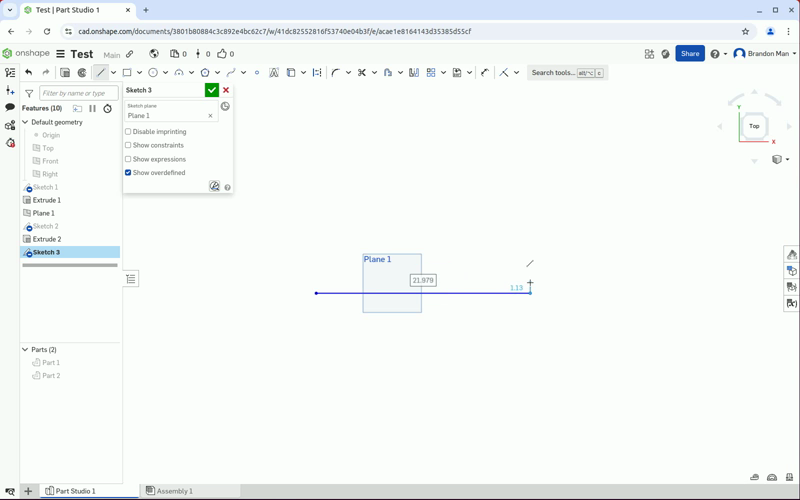
scroll(6)
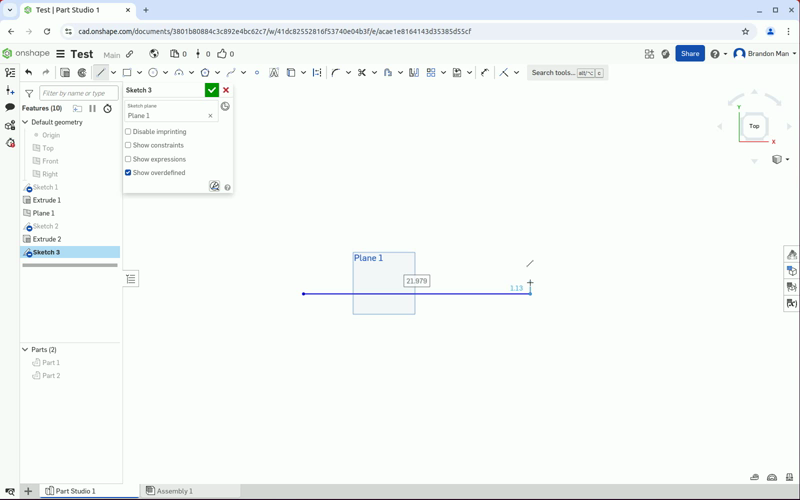
scroll(6)
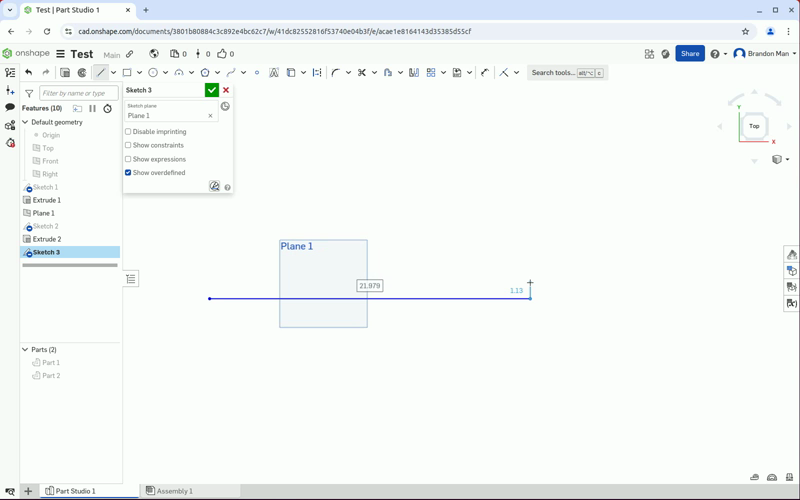
scroll(6)
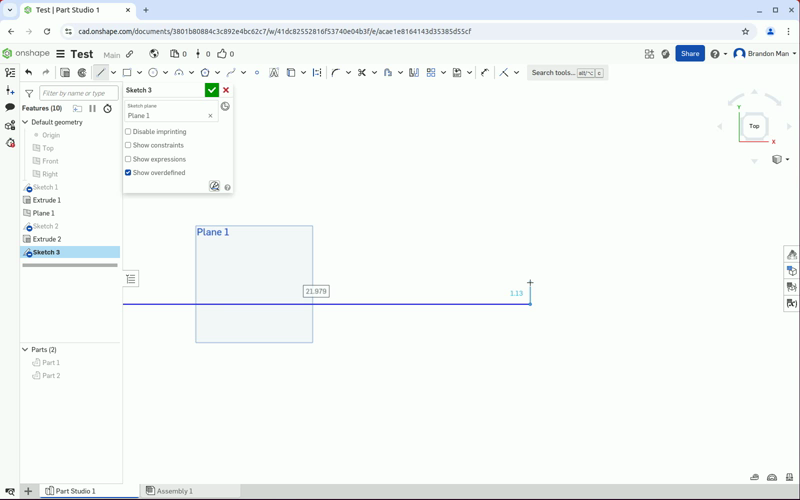
scroll(6)
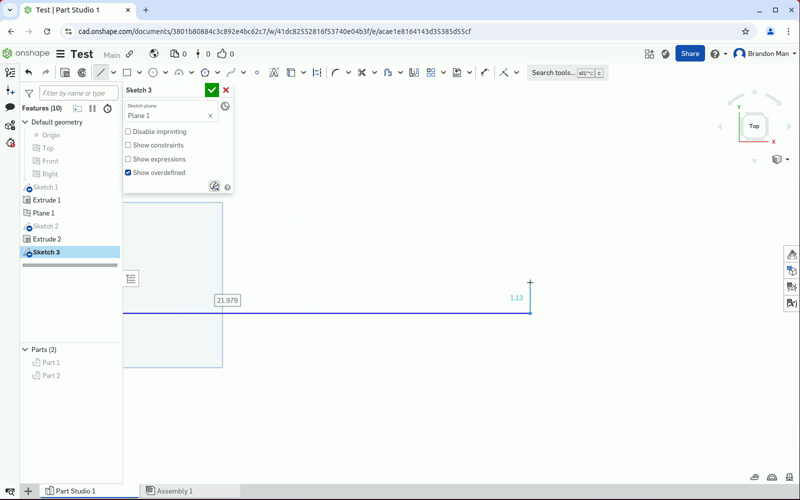
scroll(6)
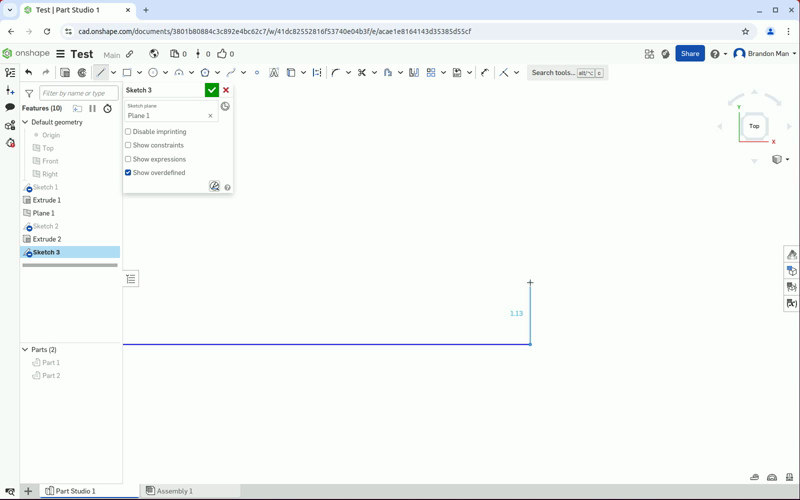
click(530, 282)
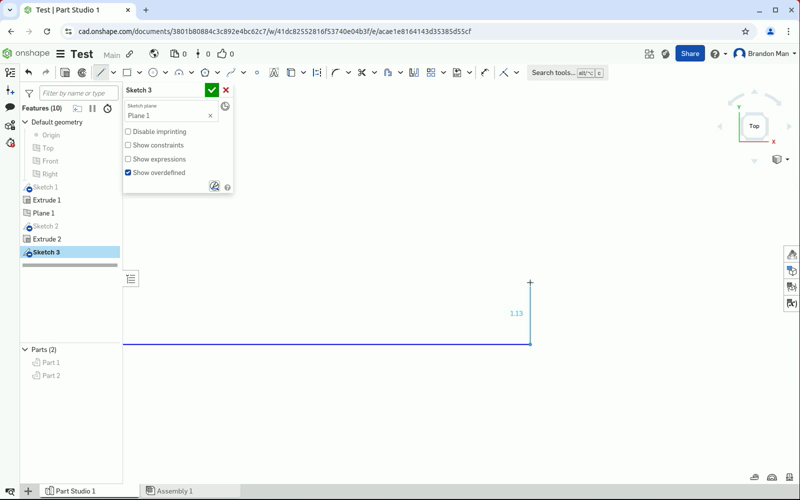
scroll(-6)
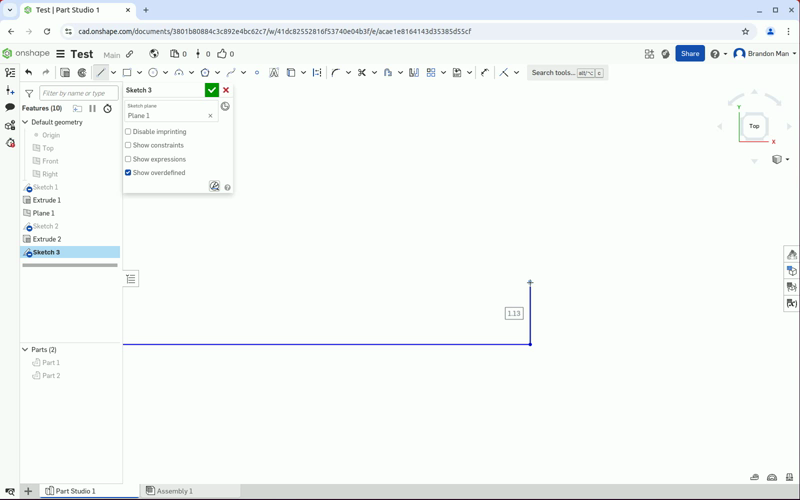
scroll(-6)
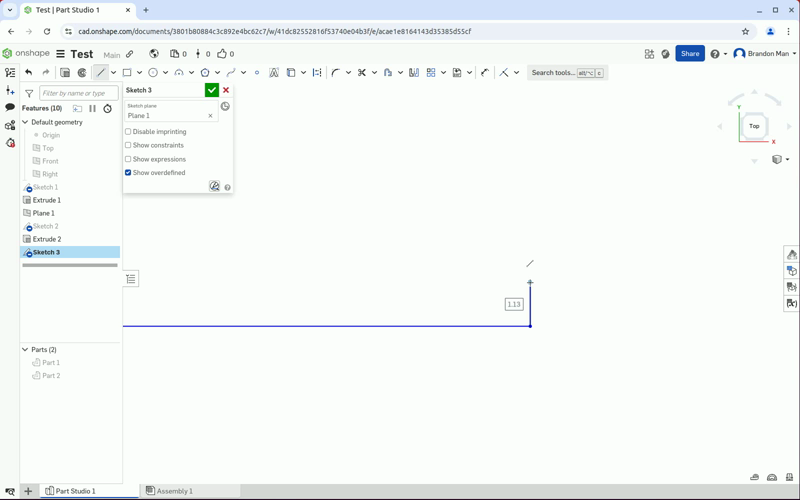
scroll(-6)
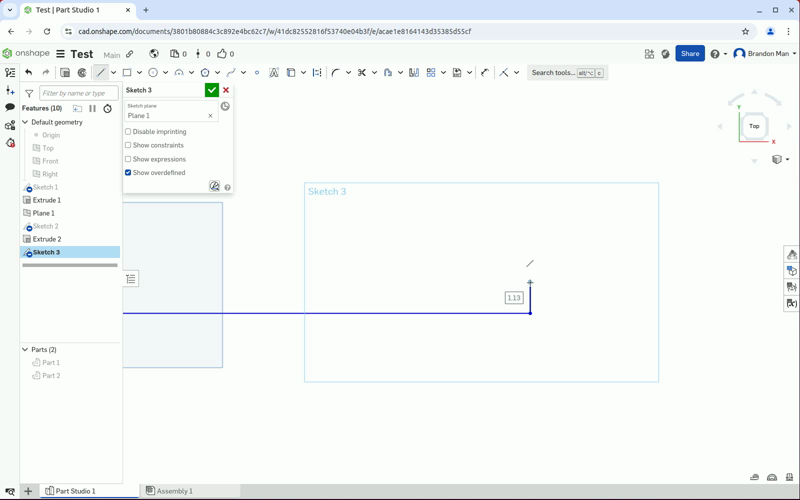
scroll(-6)
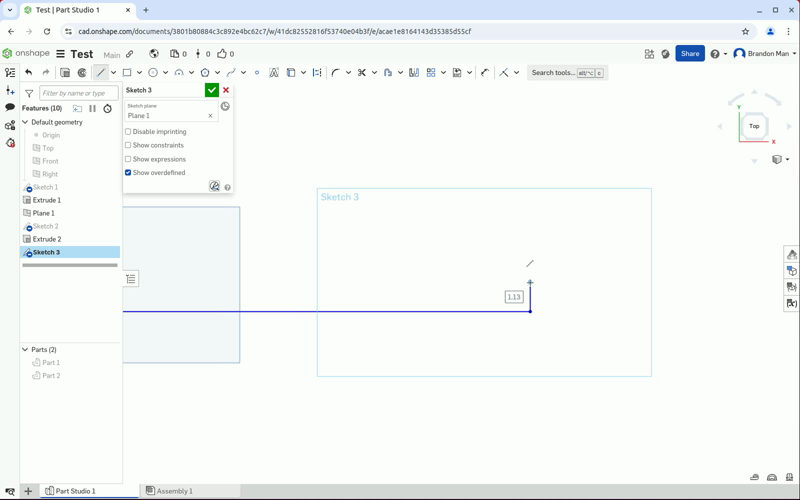
scroll(-6)
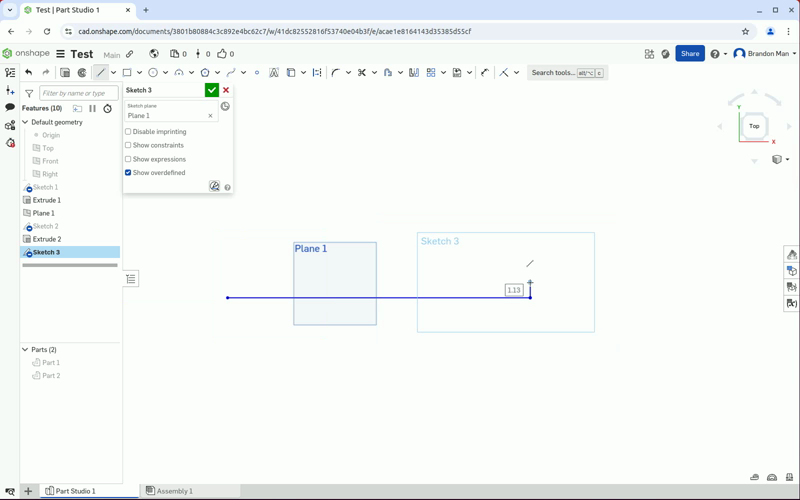
scroll(-6)
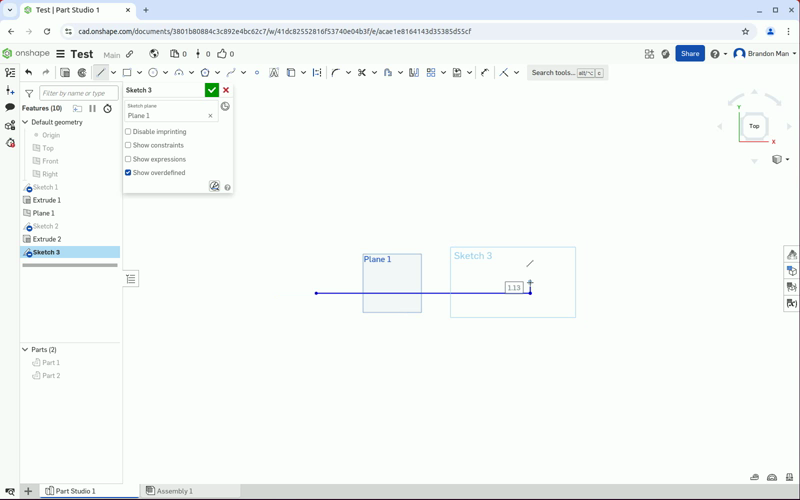
scroll(-6)
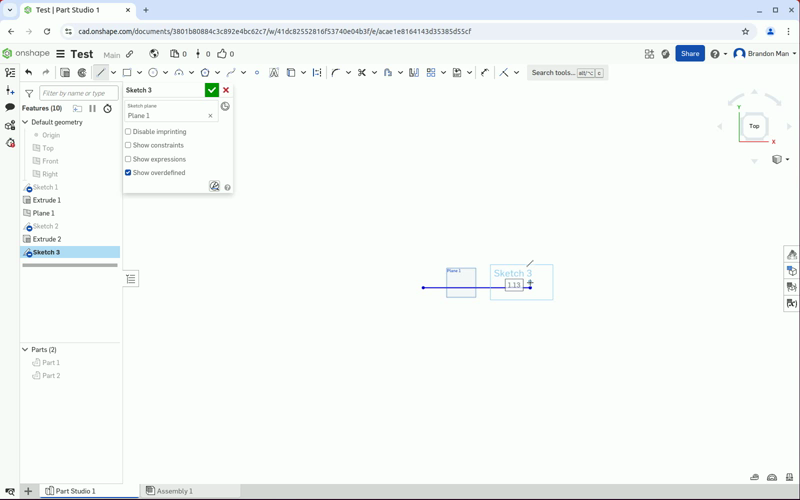
key_up(shift)
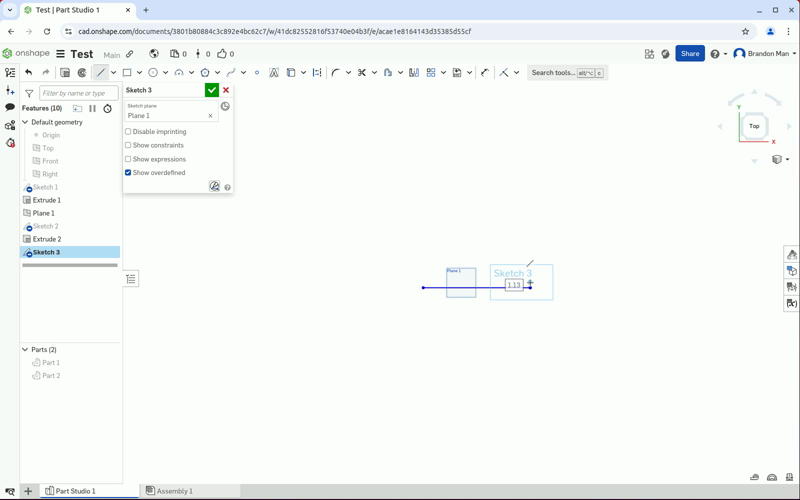
key_down(shift)
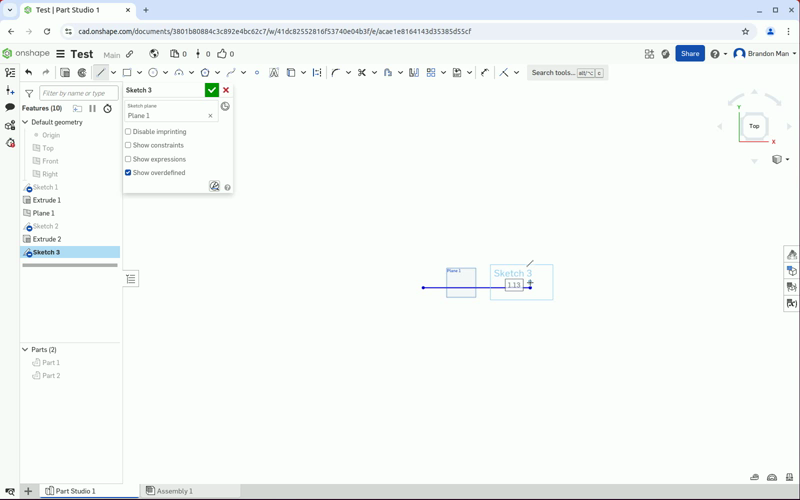
mouse_move(423, 282)
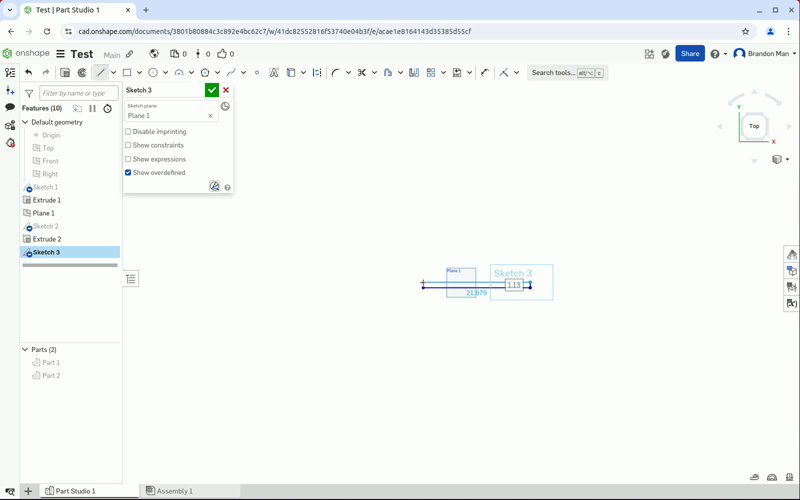
click(423, 282)
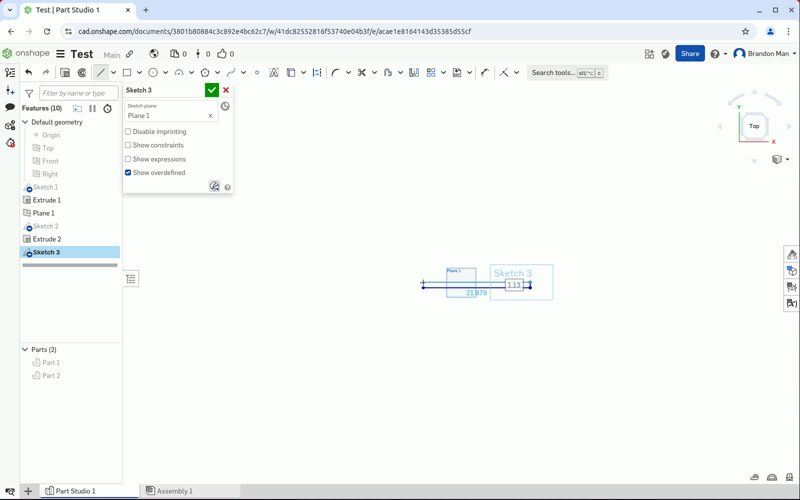
key_up(shift)
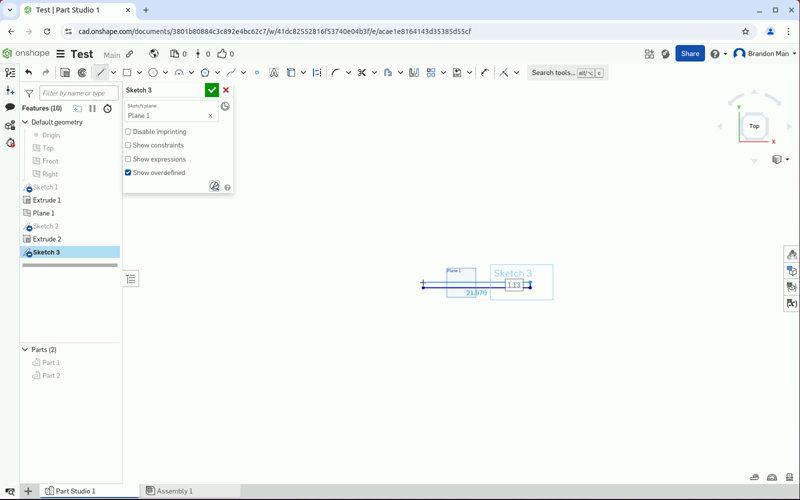
mouse_move(453, 282)
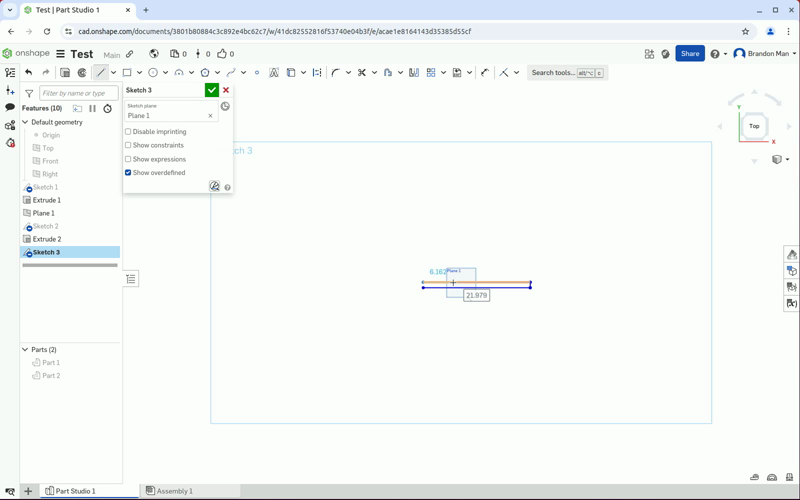
key_down(shift)
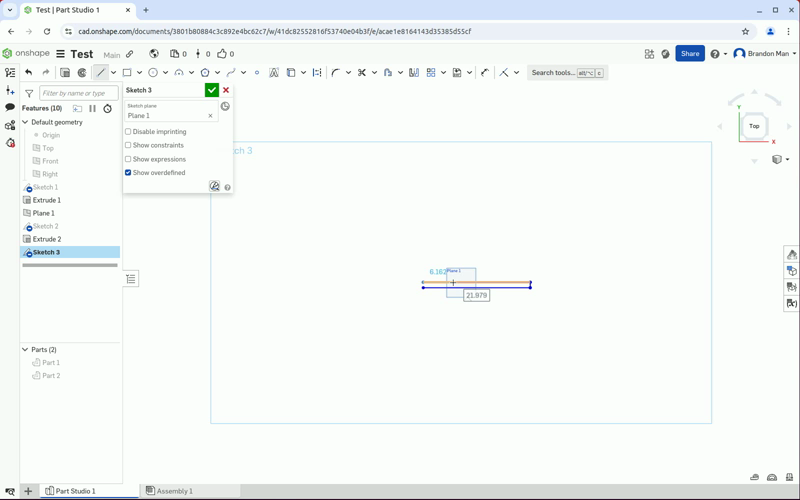
mouse_move(423, 287)
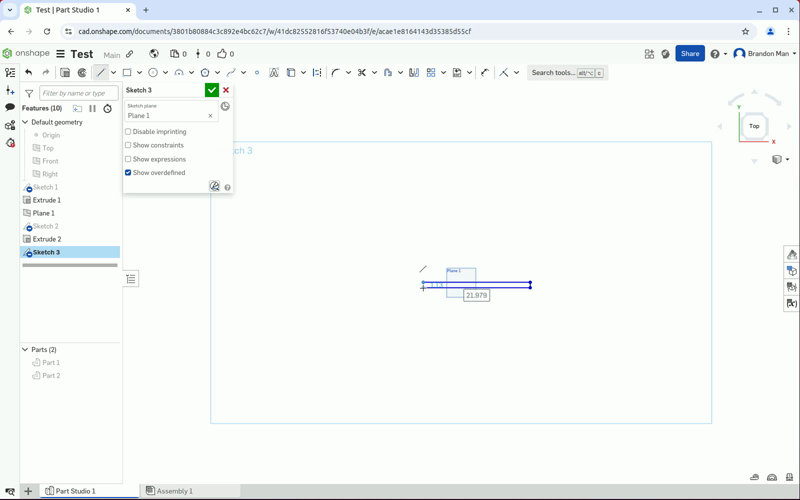
scroll(6)
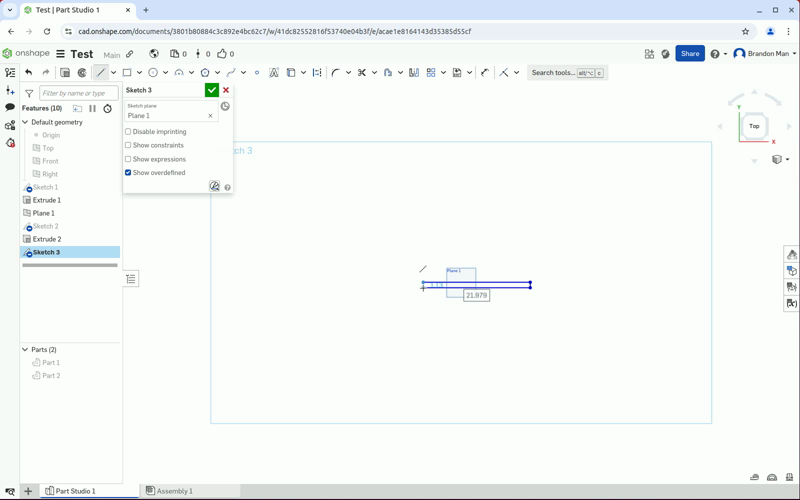
scroll(6)
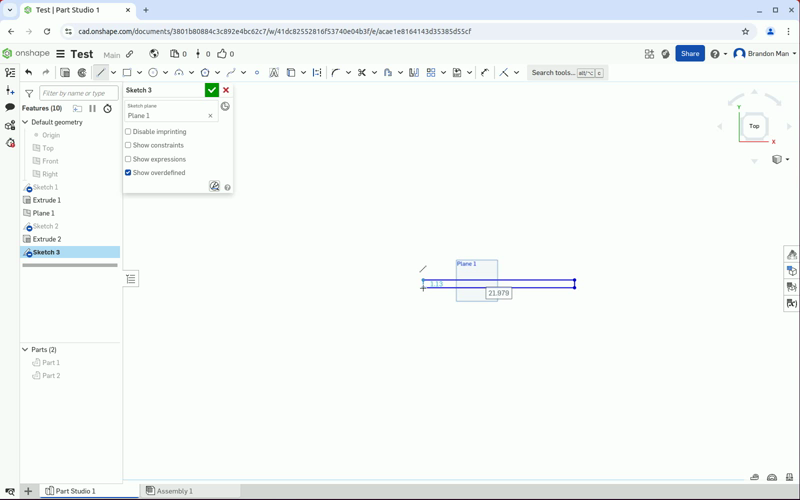
scroll(6)
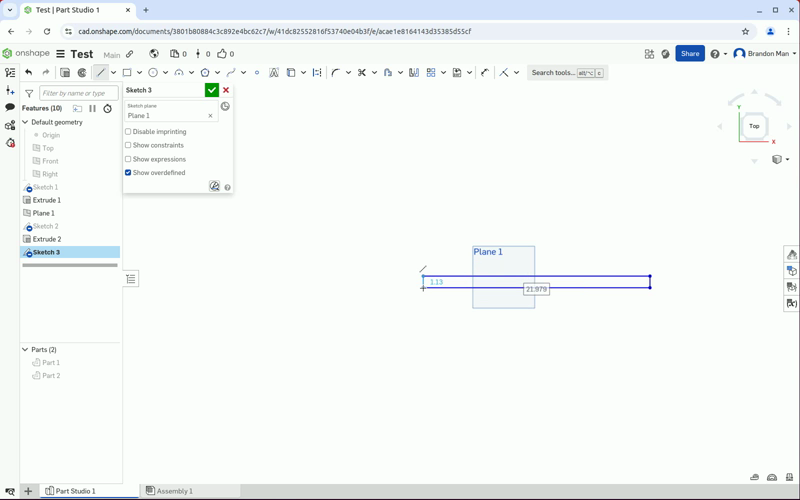
scroll(6)
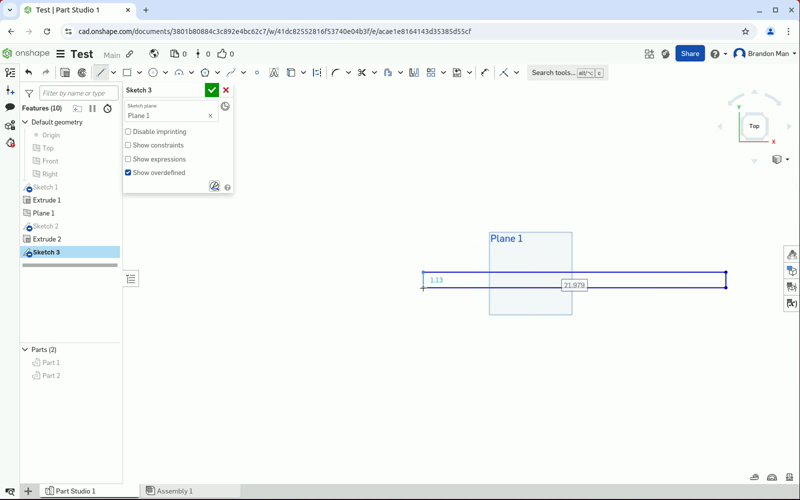
scroll(6)
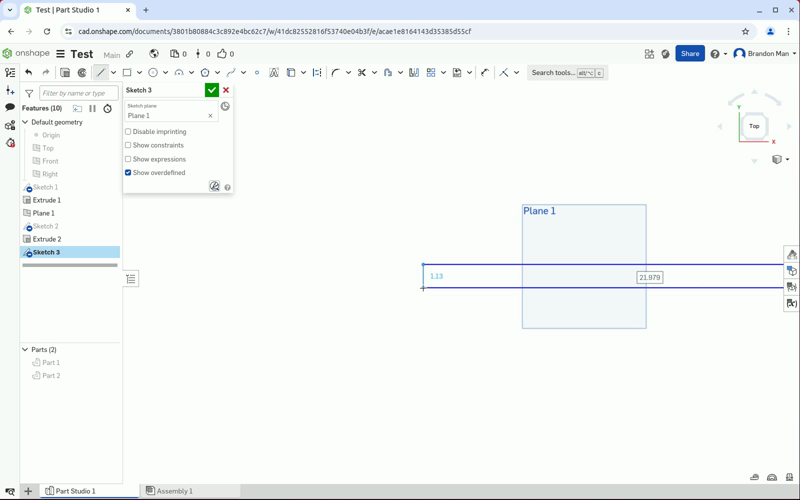
scroll(6)
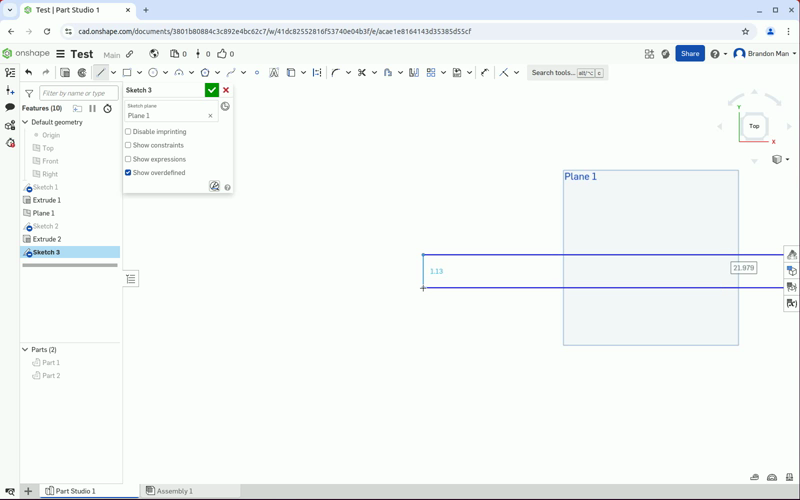
scroll(6)
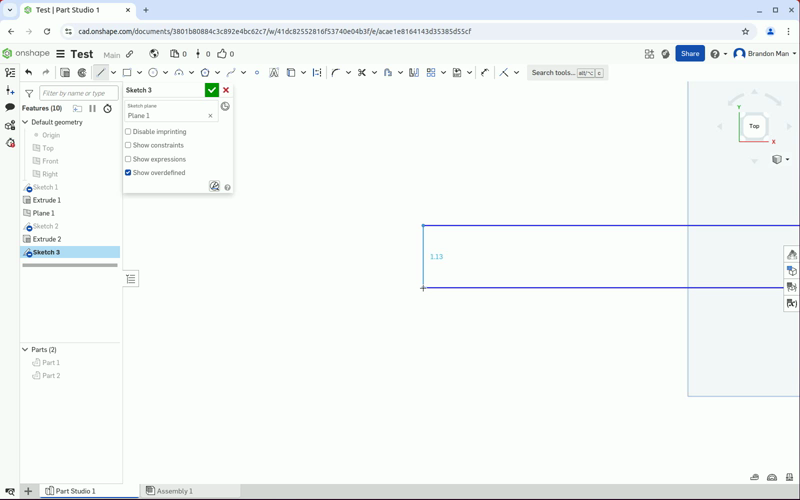
key_up(shift)
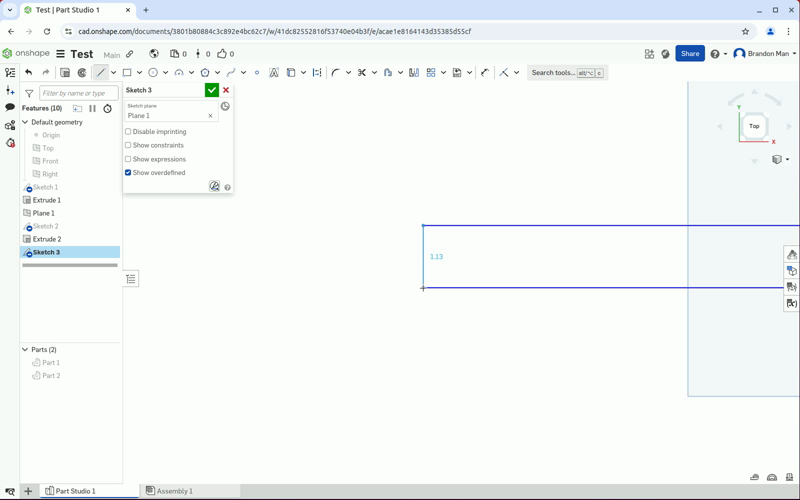
click(423, 287)
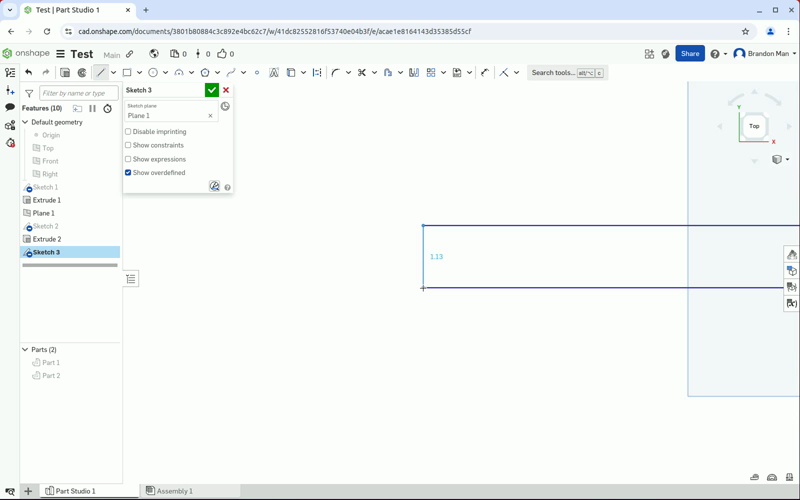
scroll(-6)
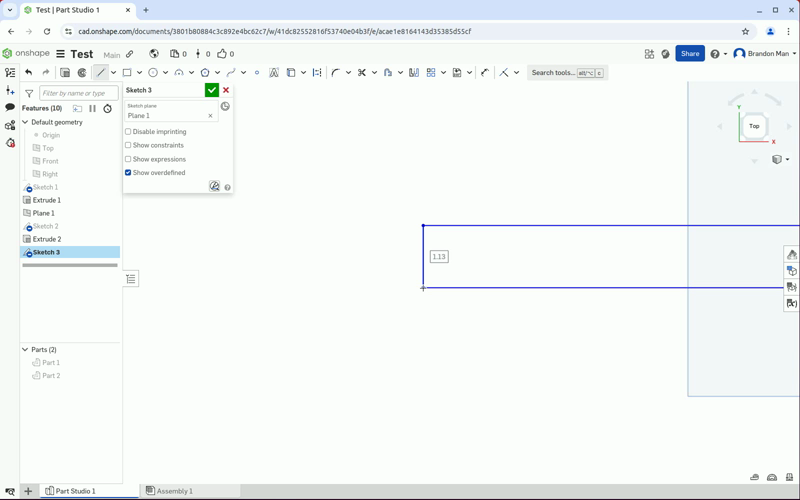
scroll(-6)
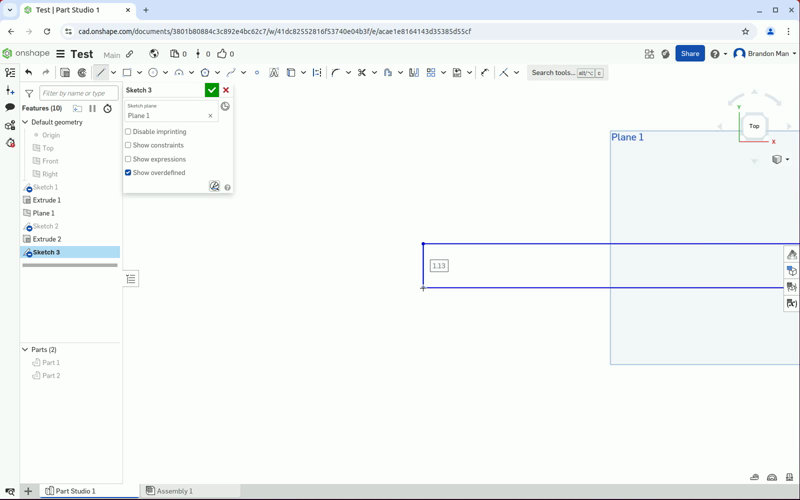
scroll(-6)
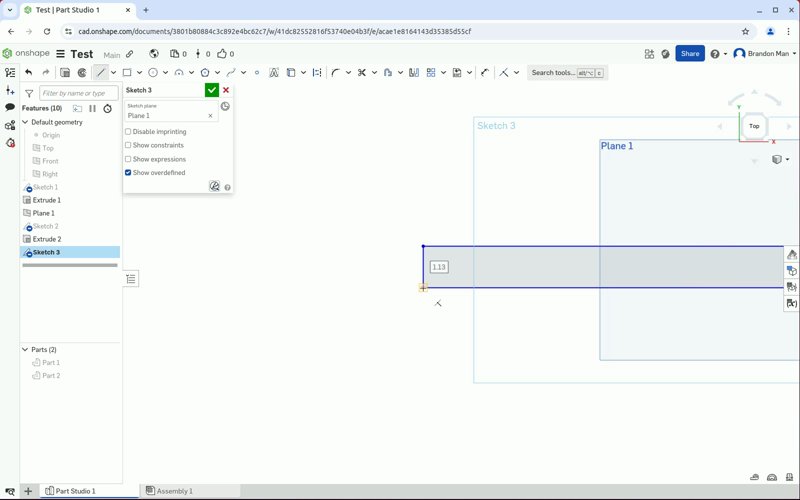
scroll(-6)
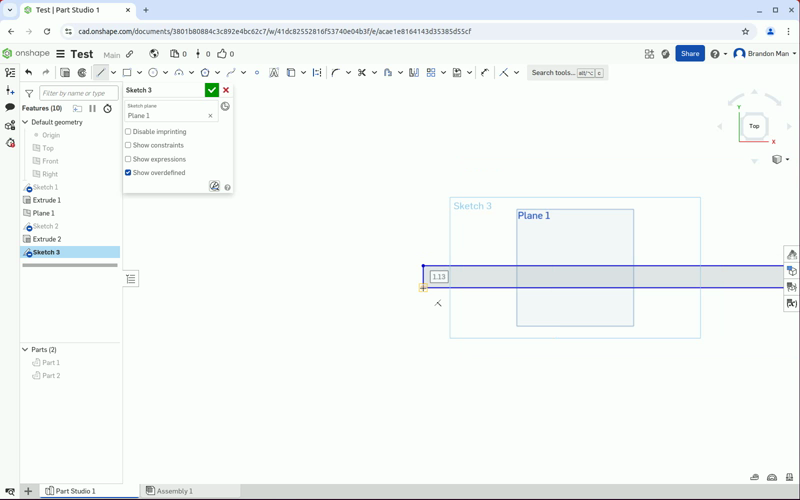
scroll(-6)
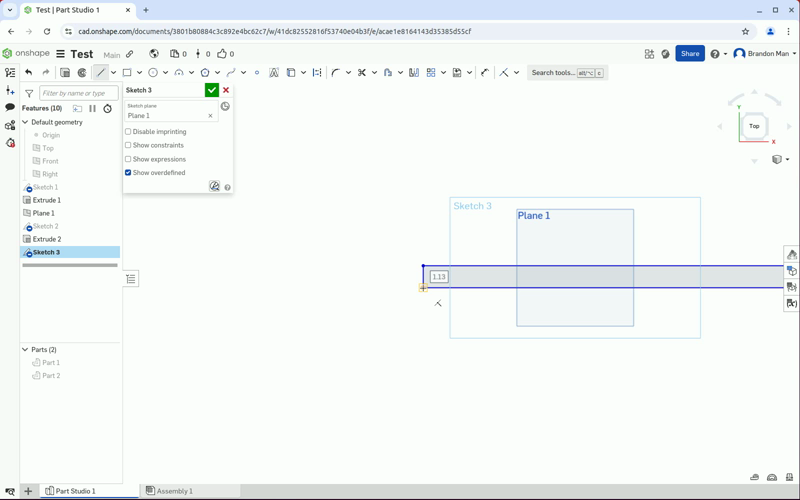
scroll(-6)
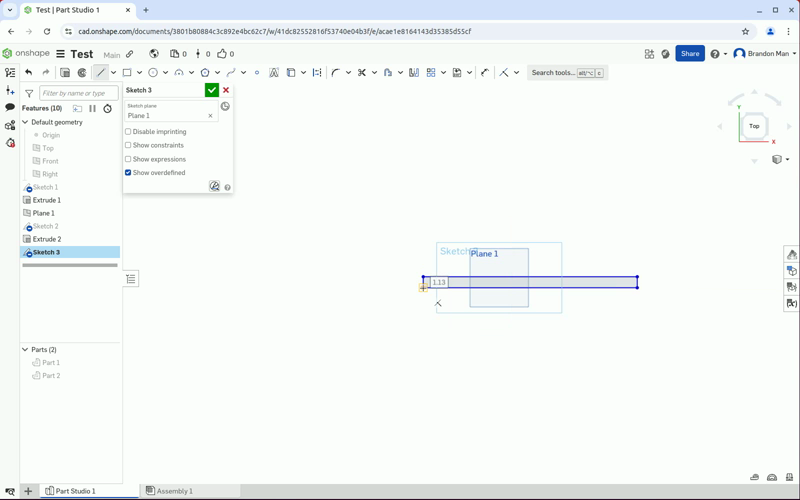
scroll(-6)
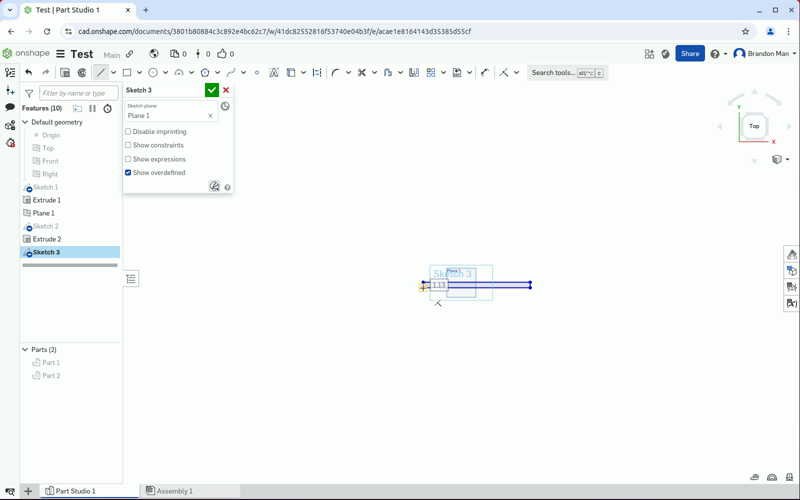
key(esc)
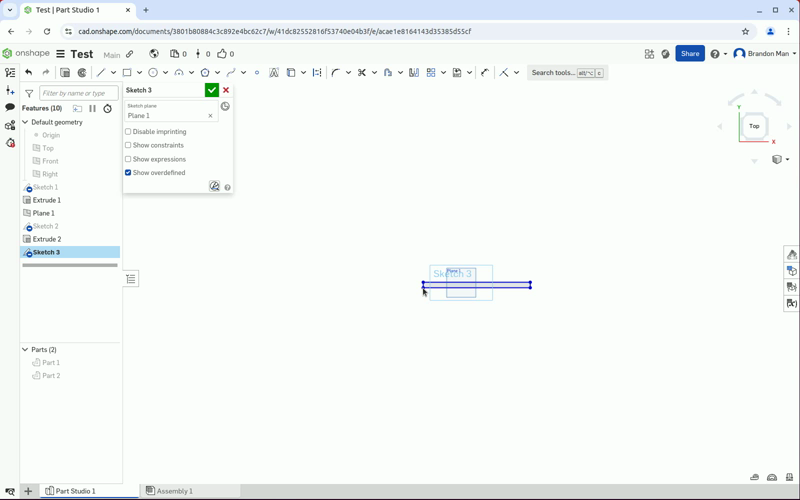
mouse_move(519, 283)
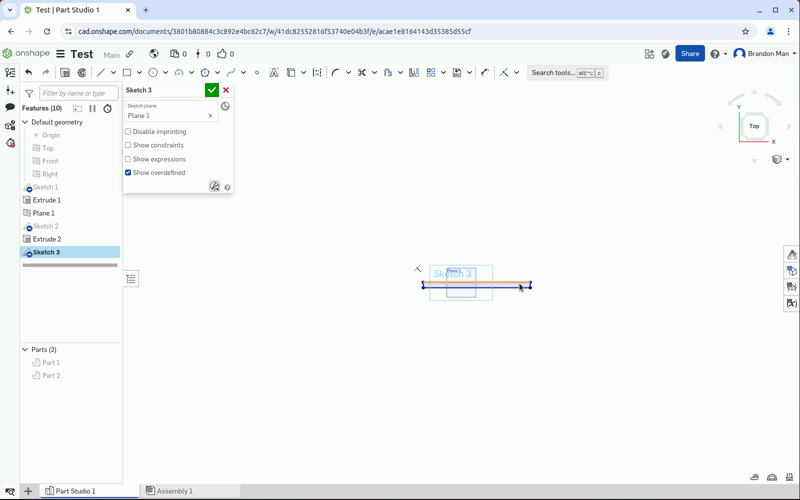
scroll(6)
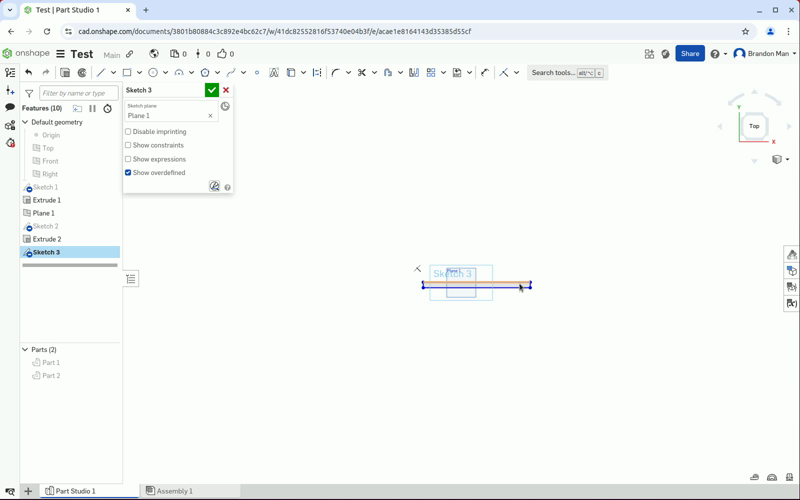
scroll(6)
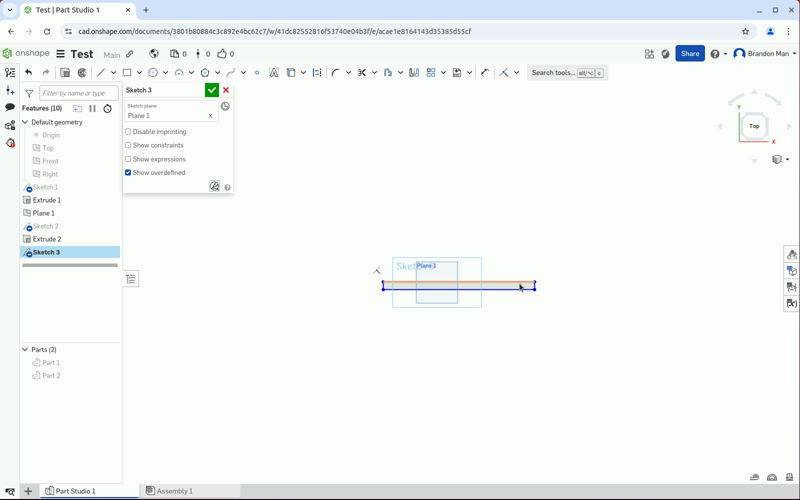
scroll(6)
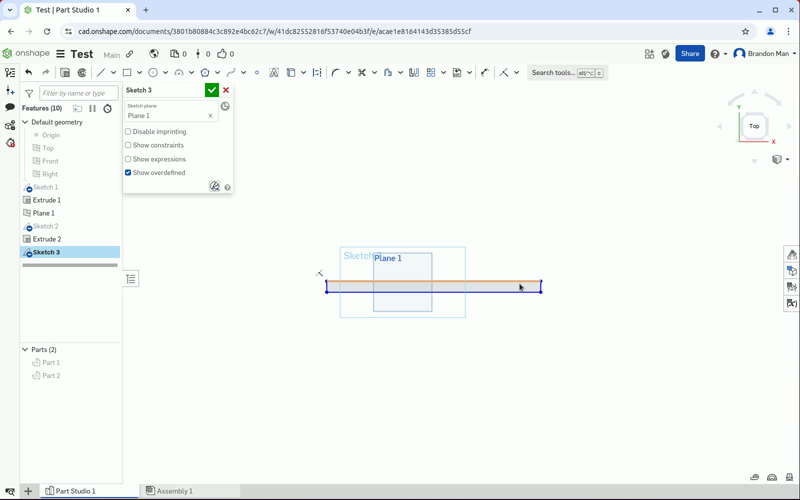
scroll(6)
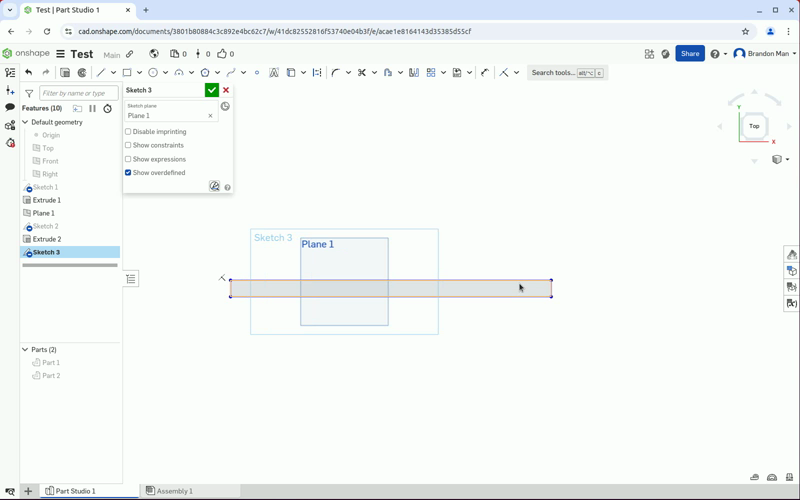
scroll(6)
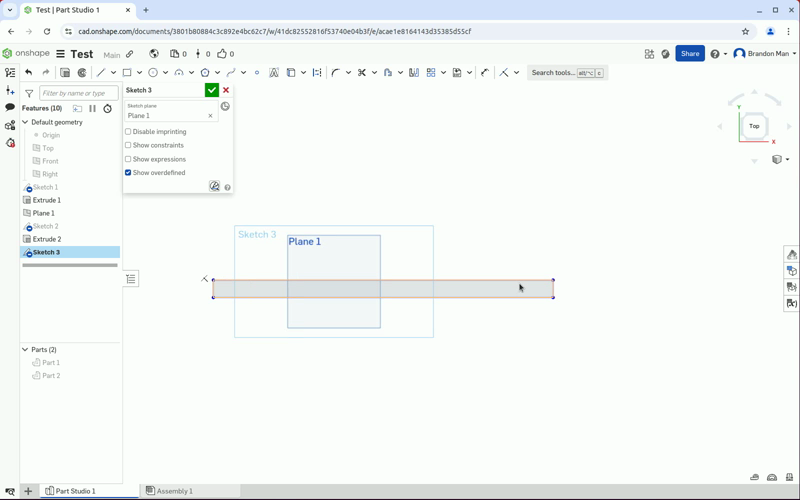
scroll(6)
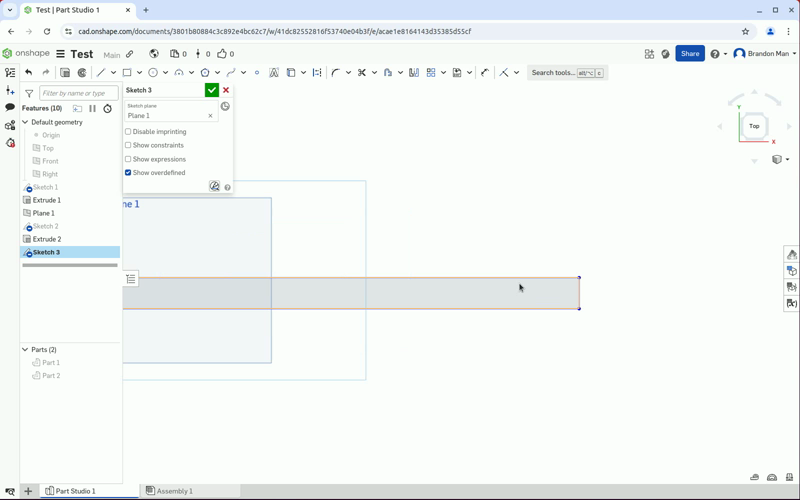
scroll(6)
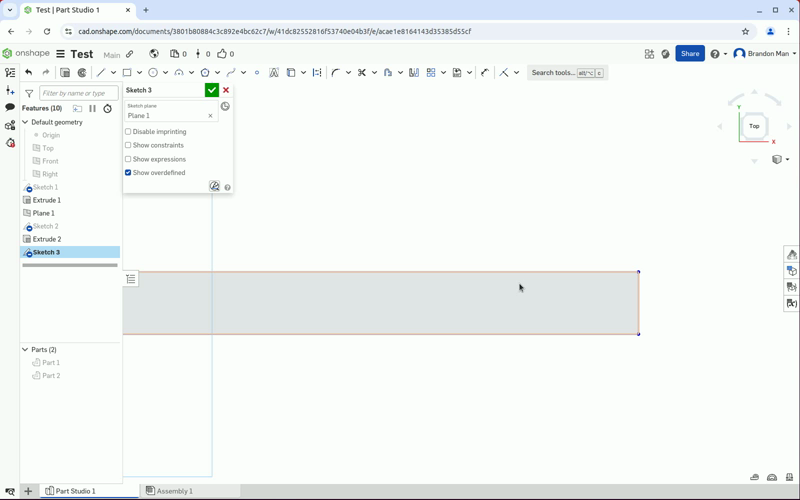
click(519, 283)
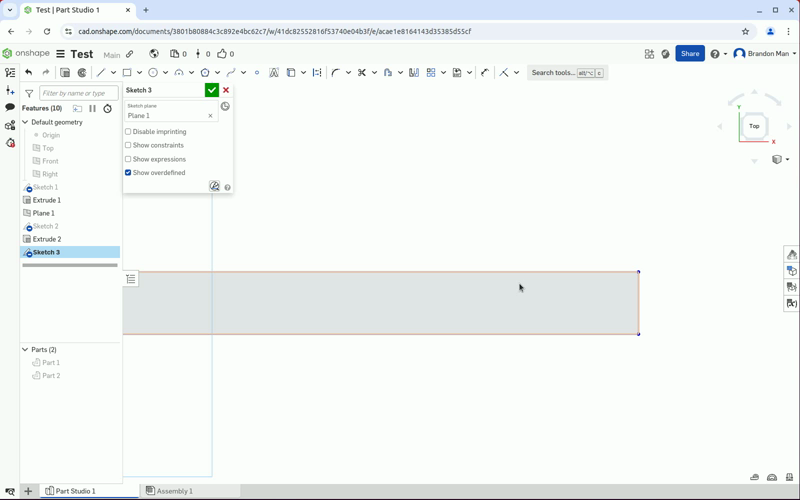
scroll(-6)
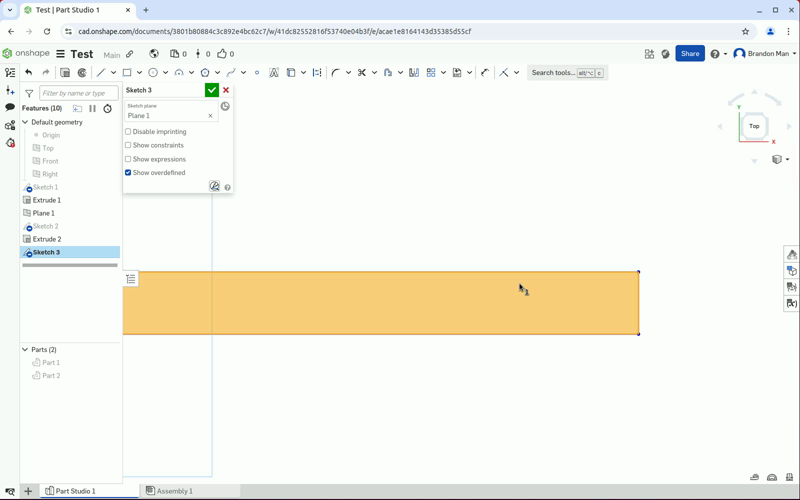
scroll(-6)
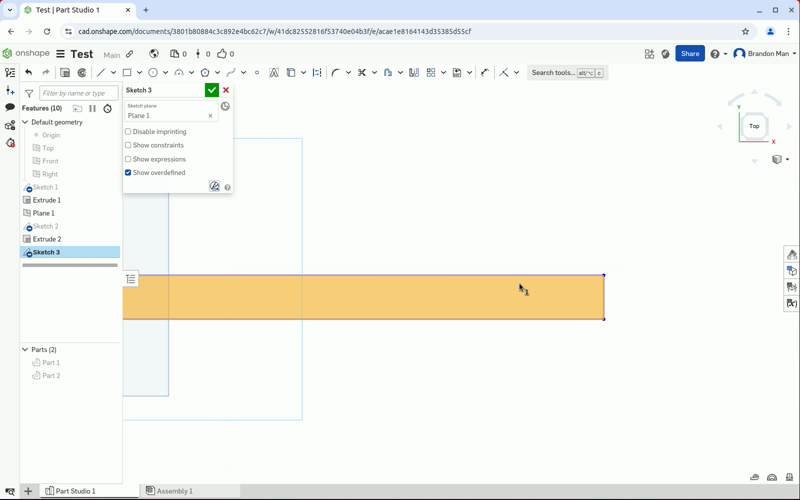
scroll(-6)
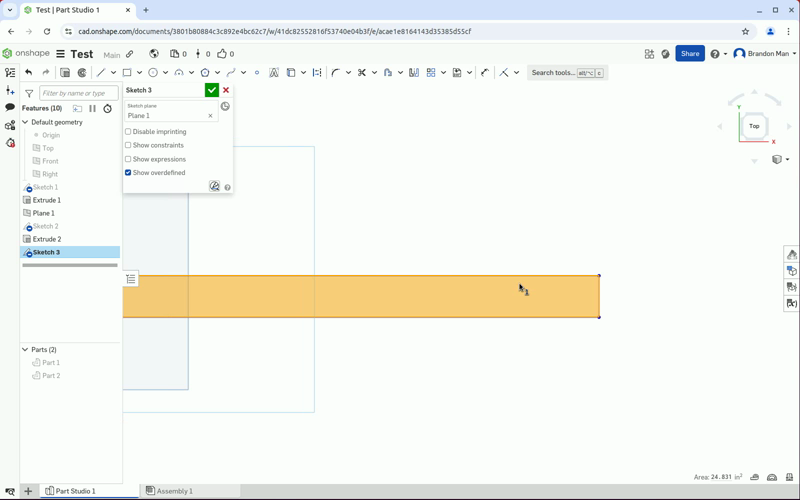
scroll(-6)
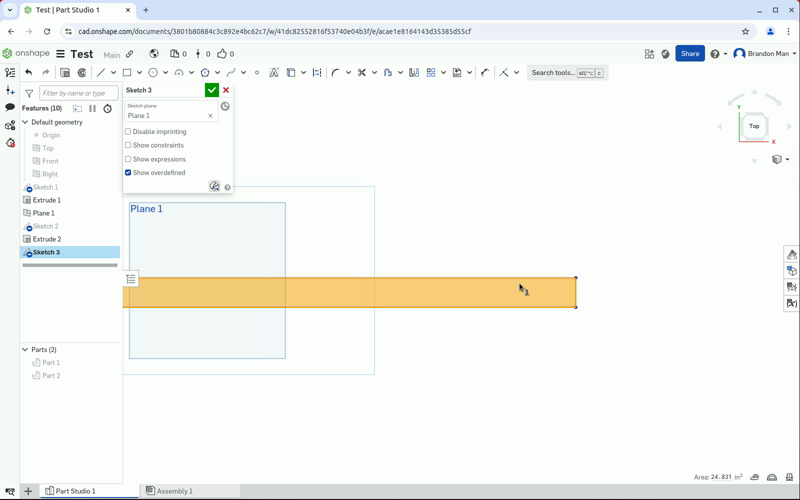
scroll(-6)
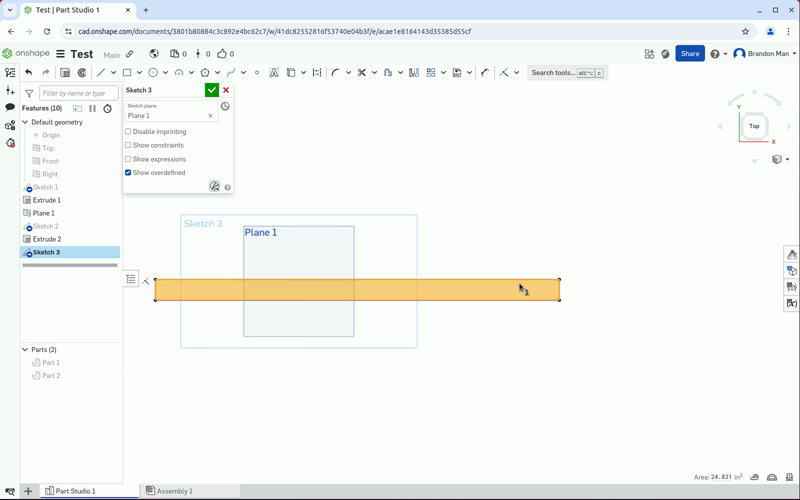
scroll(-6)
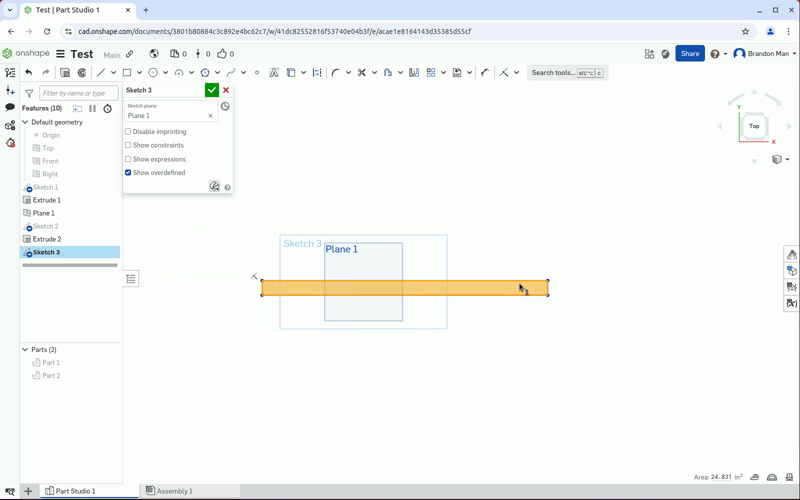
scroll(-6)
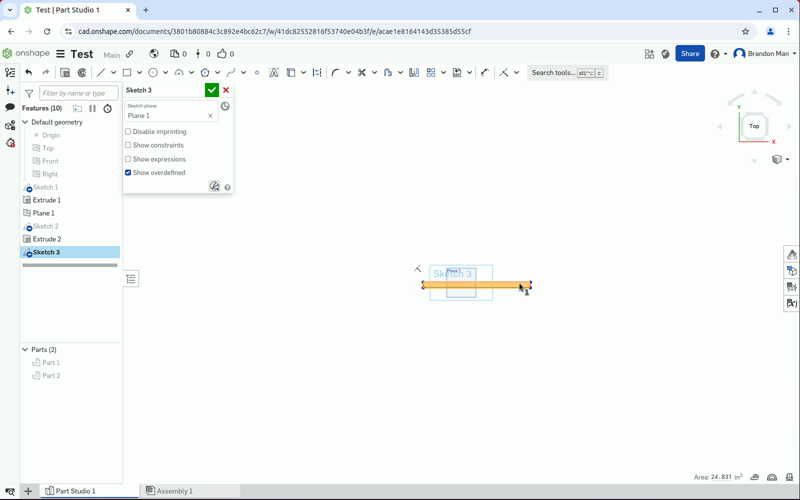
mouse_move(73, 352)
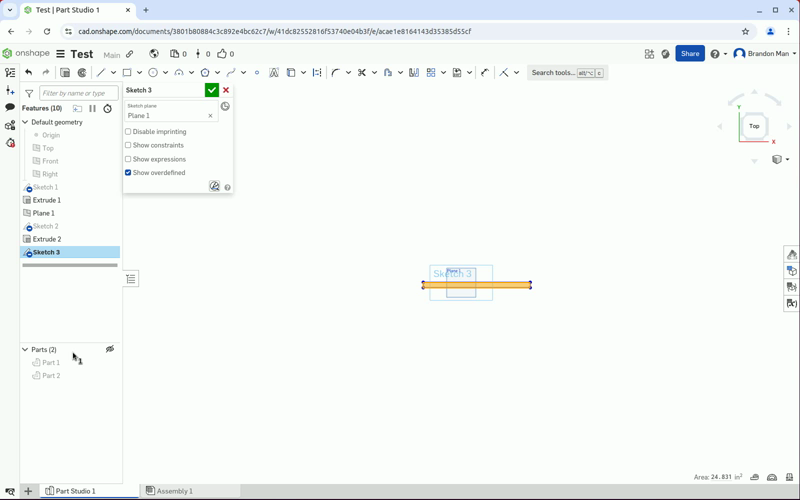
key(shift+y)
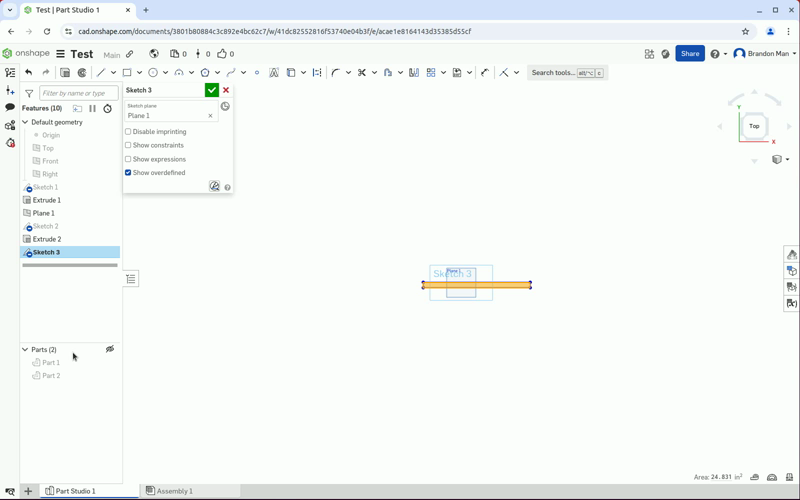
key(shift+e)
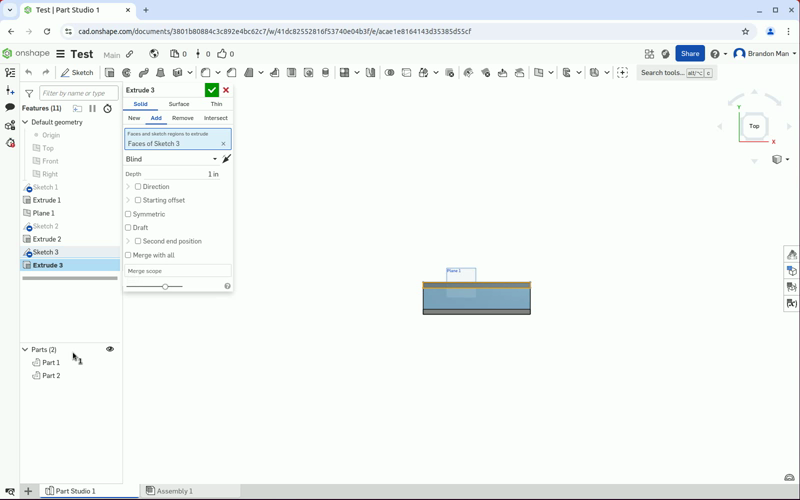
mouse_move(143, 106)
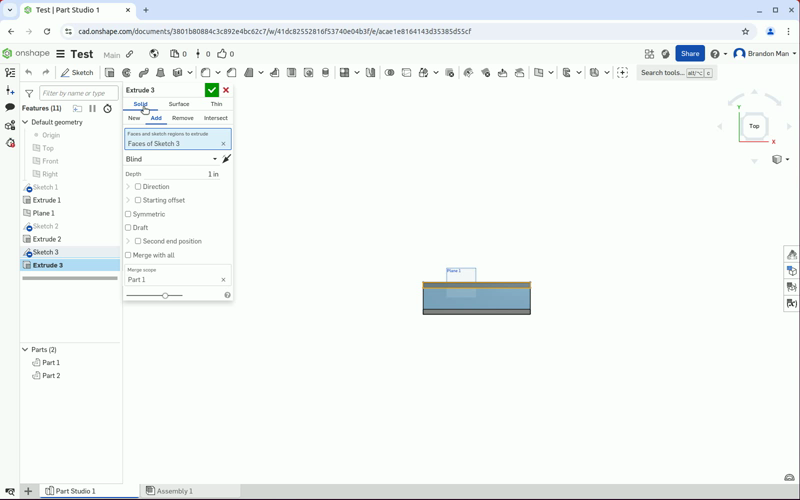
click(143, 106)
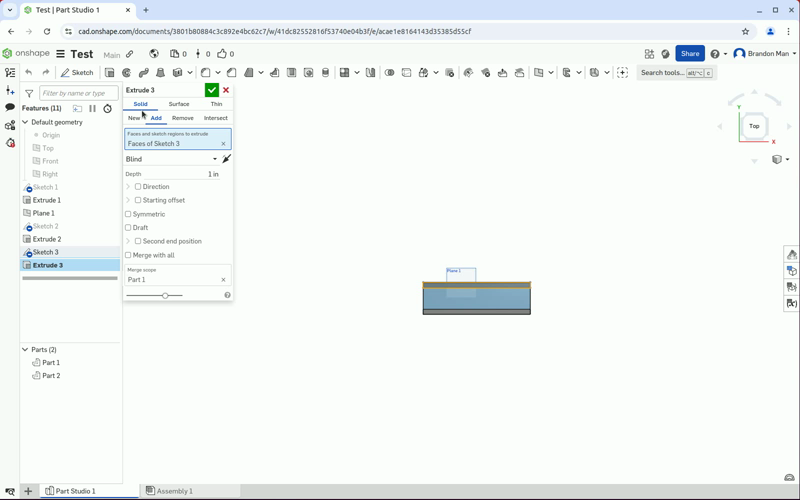
mouse_move(137, 120)
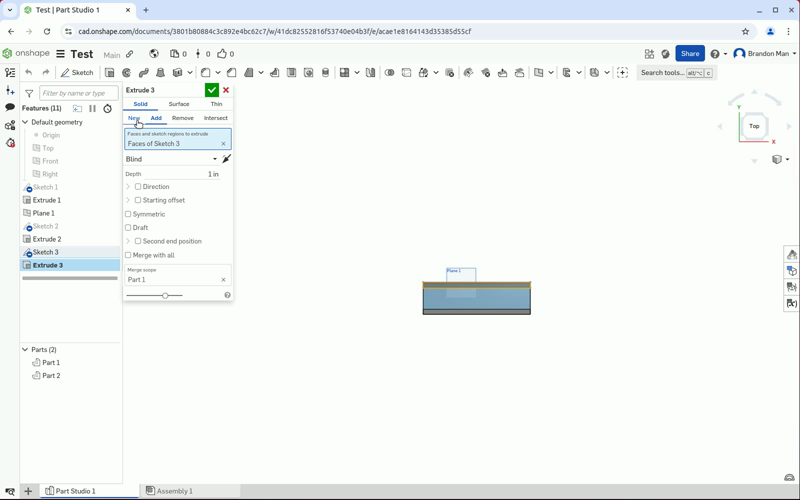
click(137, 120)
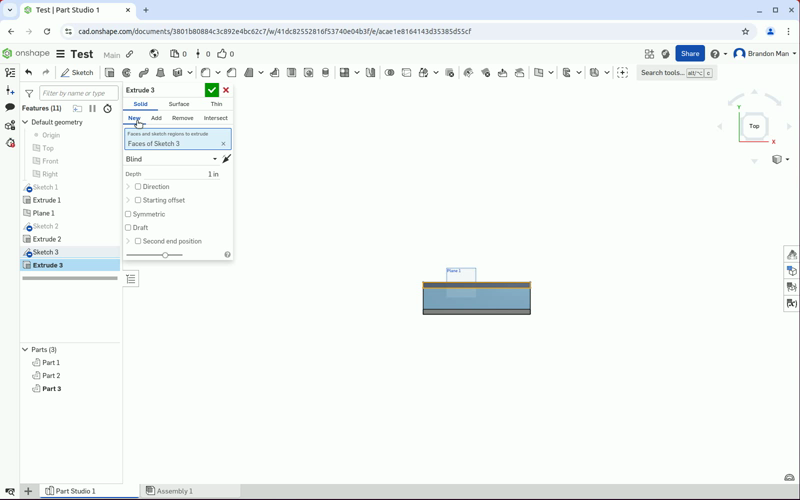
key(tab, 4)
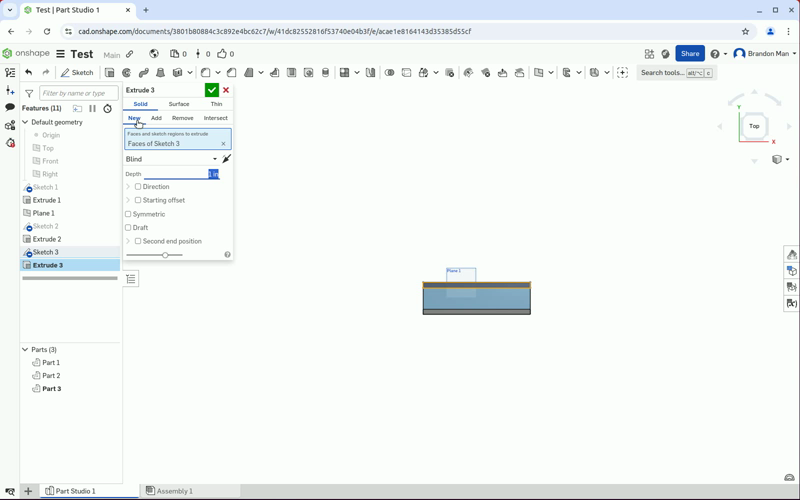
text(21.905)
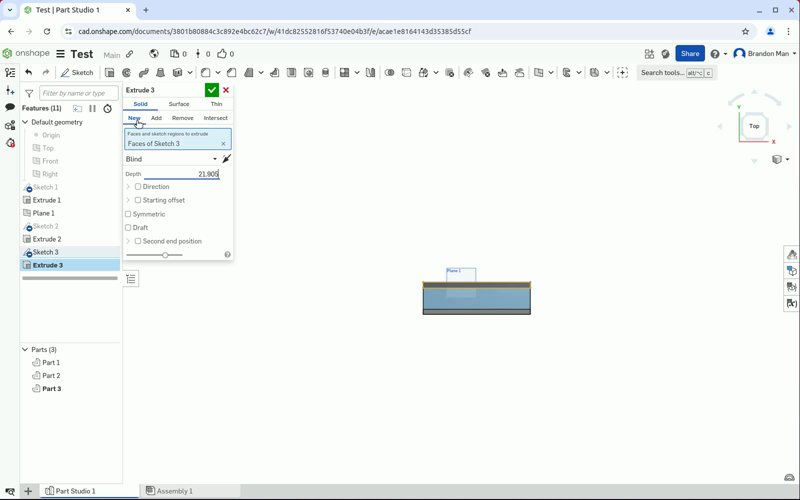
key(enter)
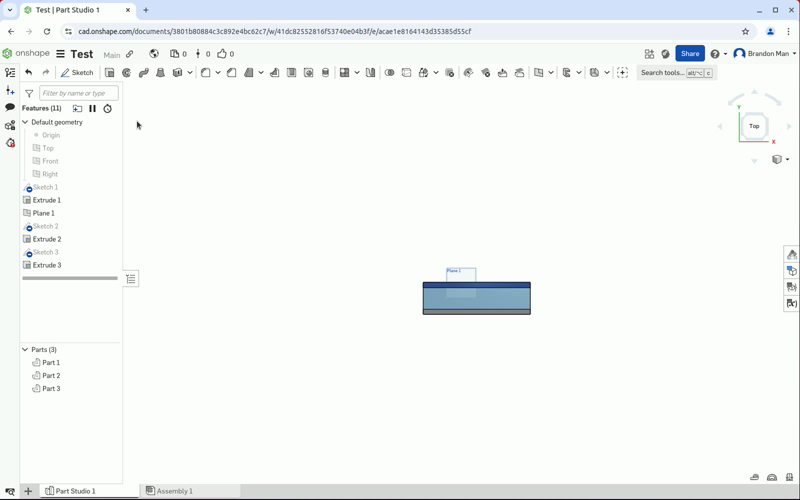
key(shift+h)
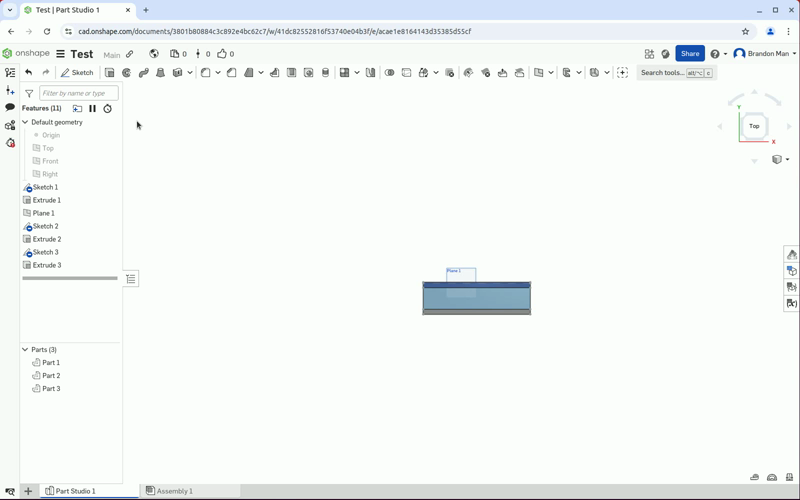
key(shift+h)
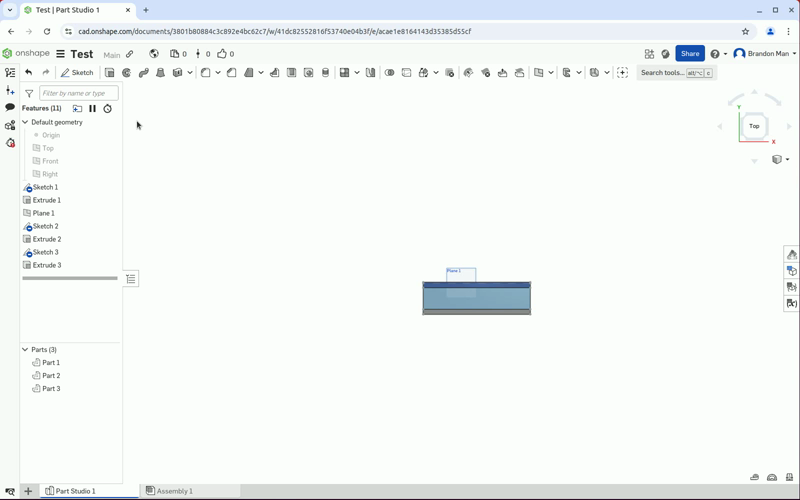
key(shift+7)
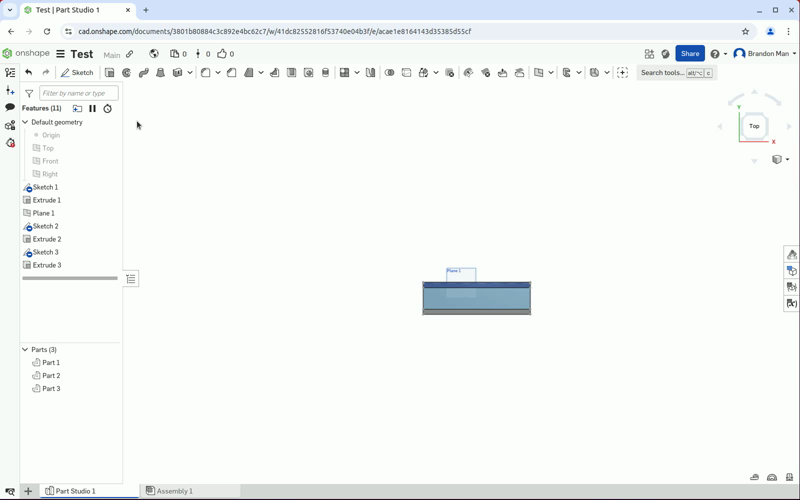
key(up, 3)
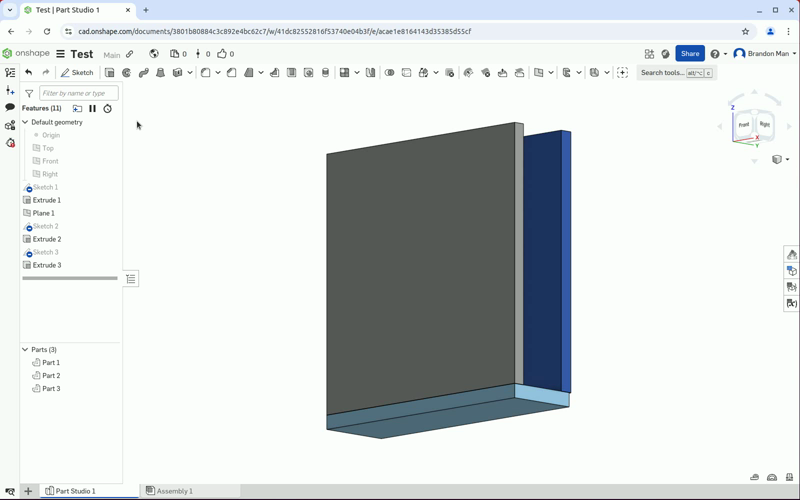
key(left, 3)
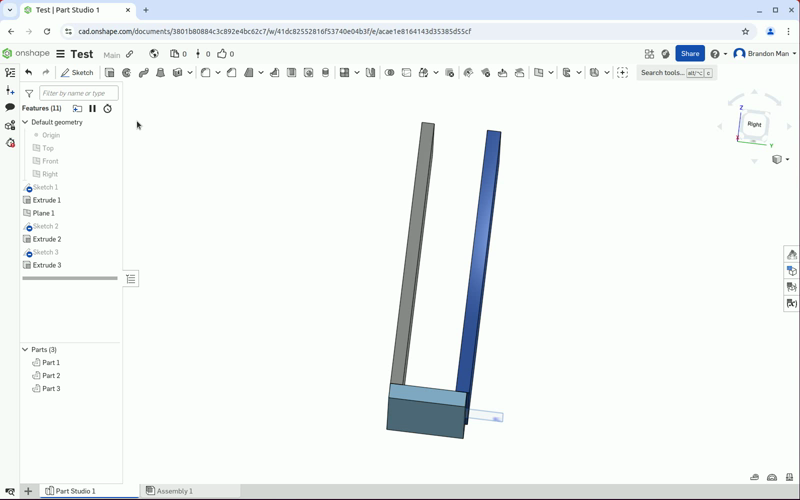
key(right, 3)
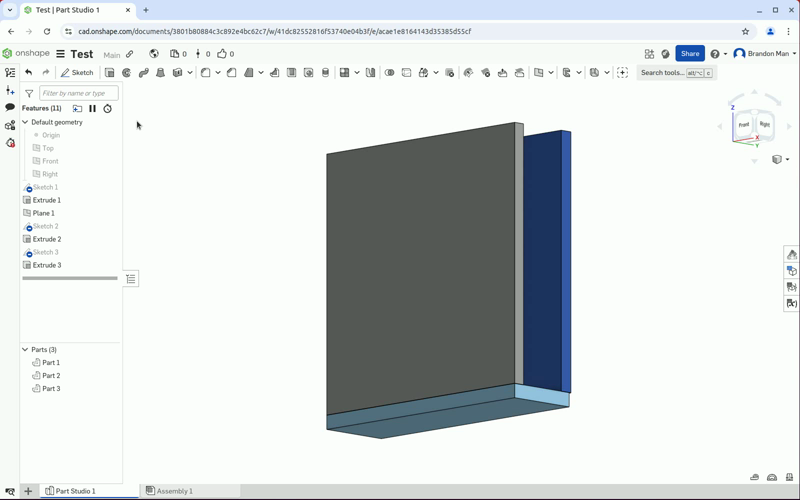
key(down, 3)
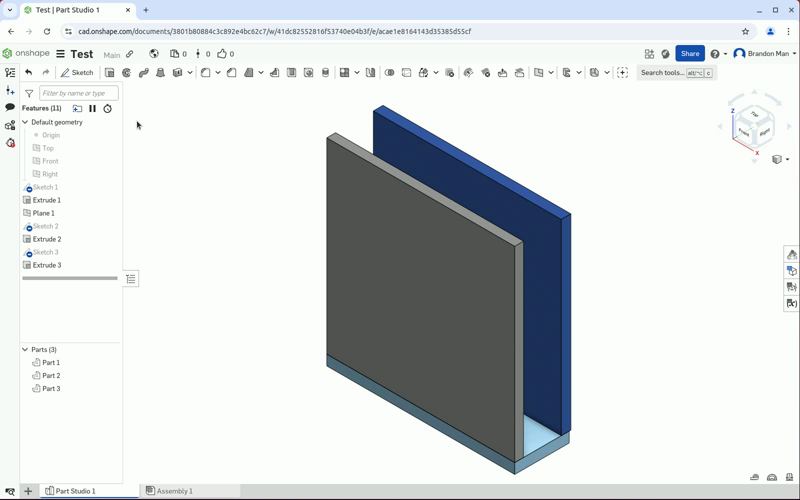
mouse_move(73, 189)
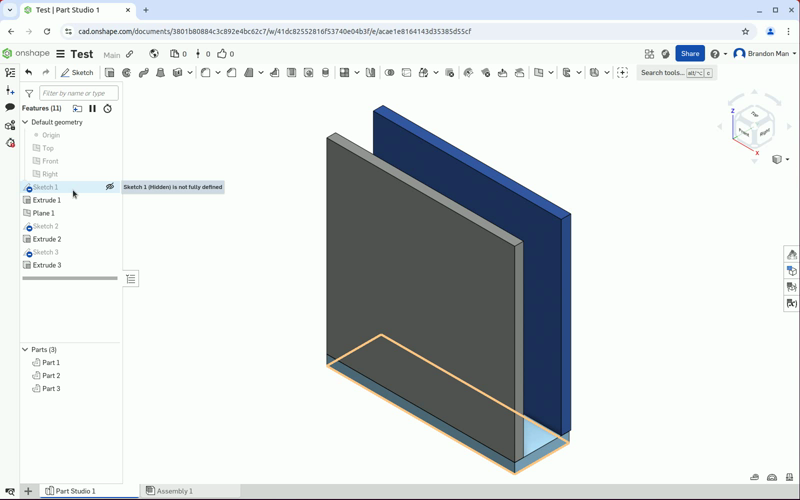
click(73, 189)